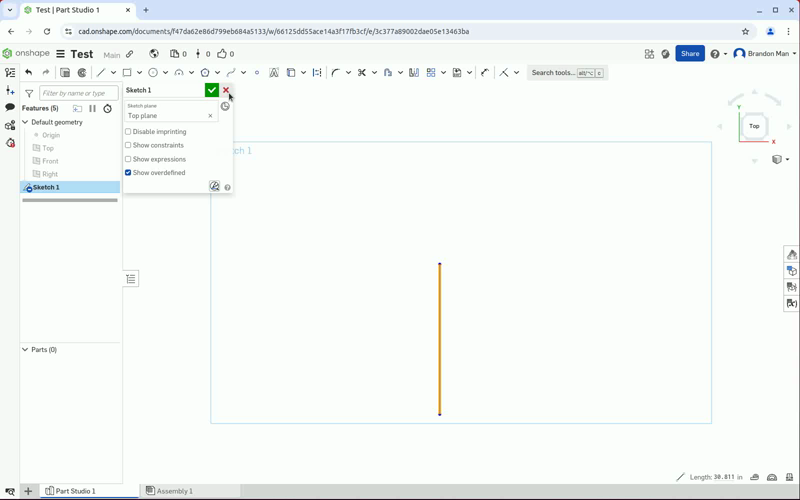
key(shift+h)
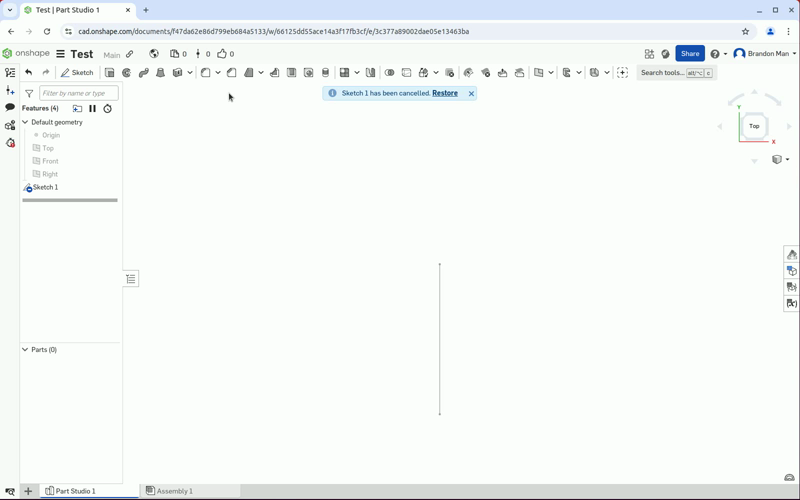
mouse_move(73, 352)
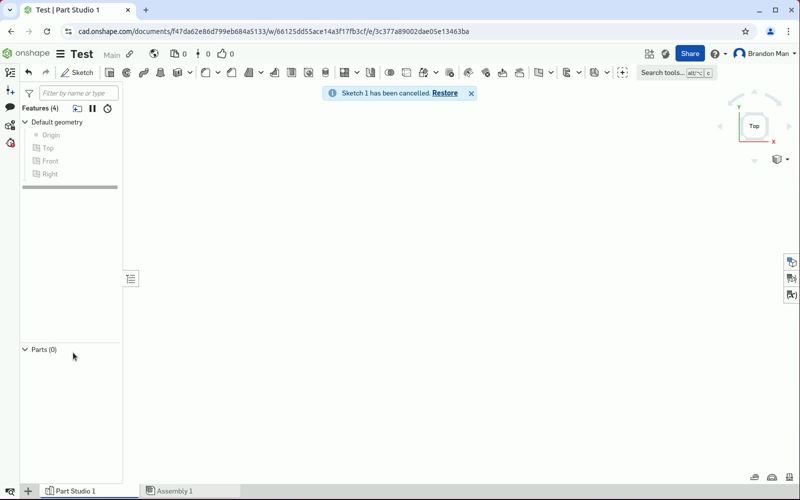
key(y)
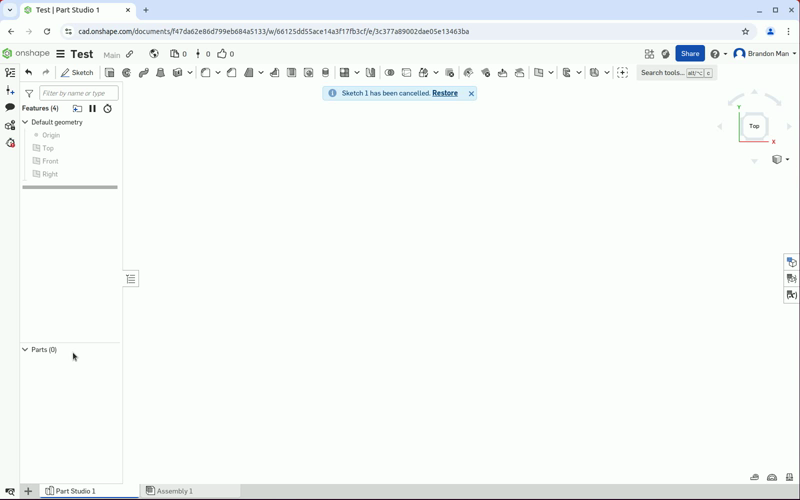
key(shift+p)
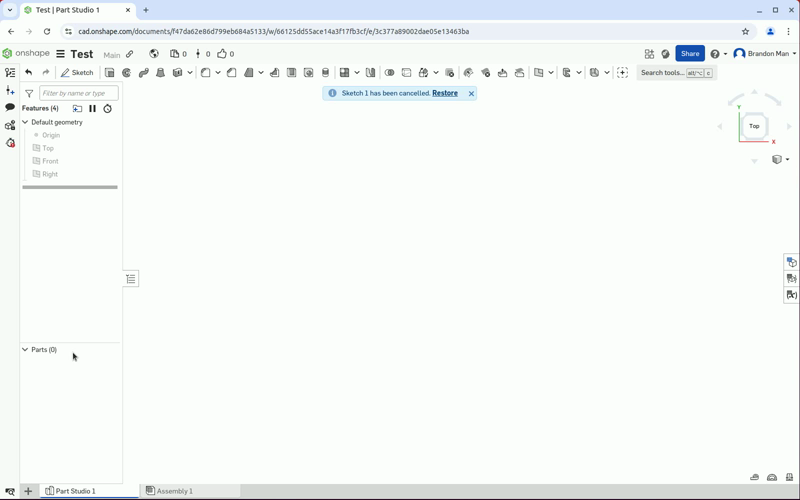
key(space)
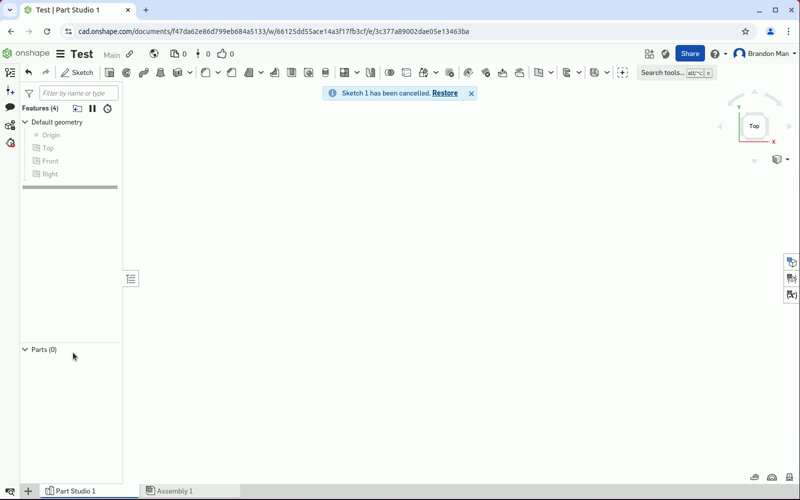
key_down(shift)
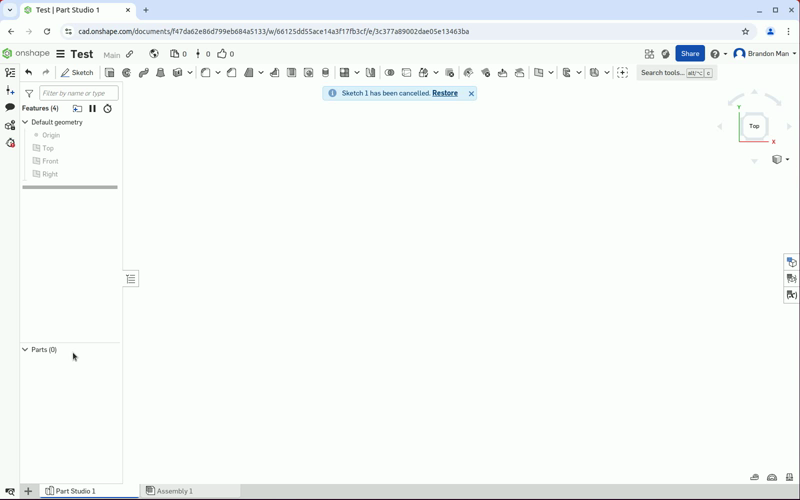
key(up)
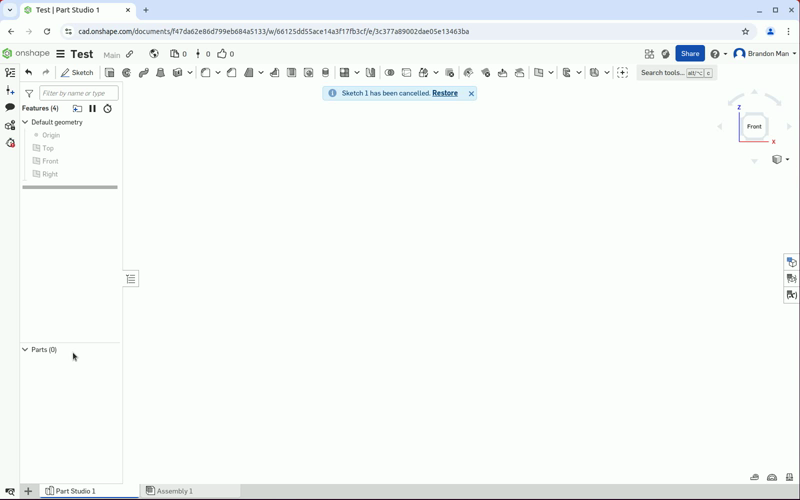
key_up(shift)
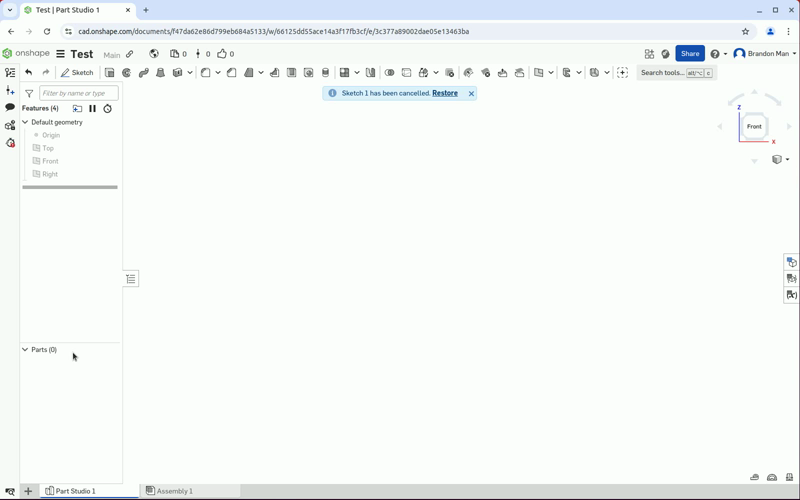
mouse_move(73, 352)
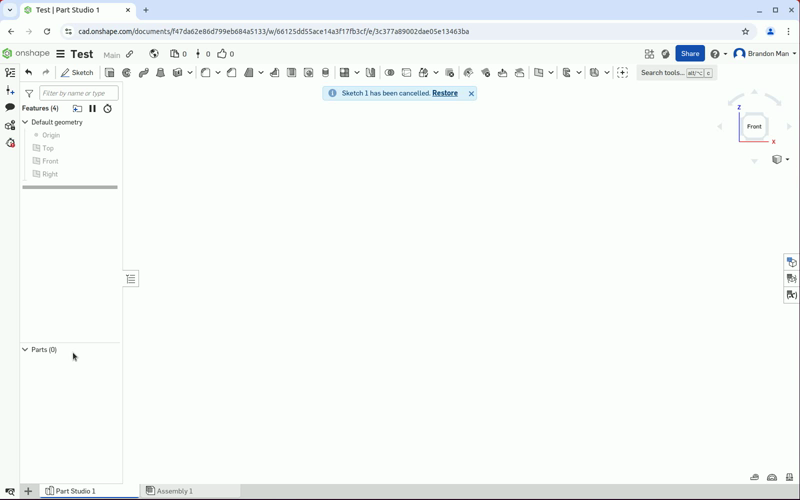
key(shift+y)
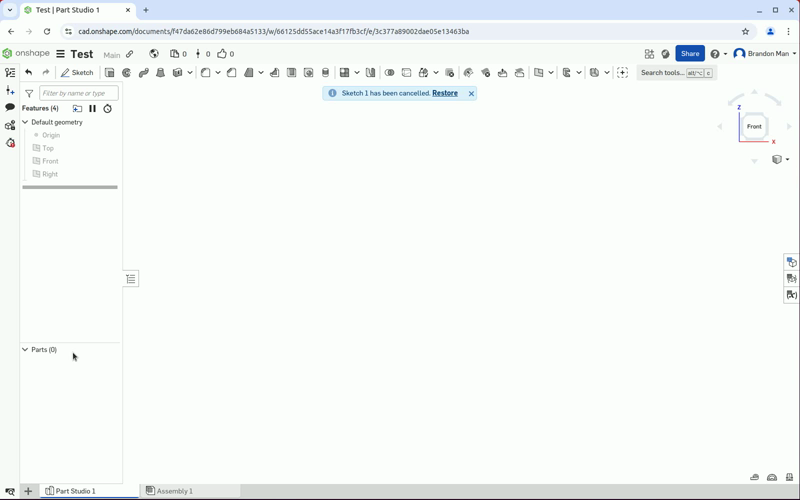
key(shift+s)
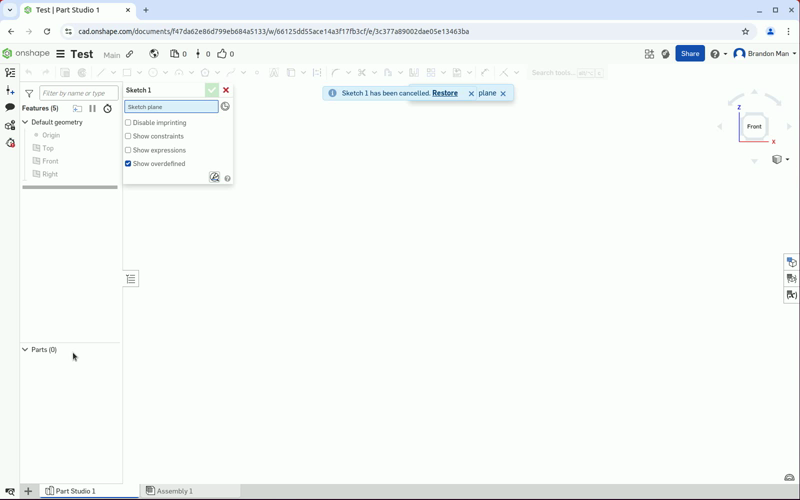
mouse_move(73, 163)
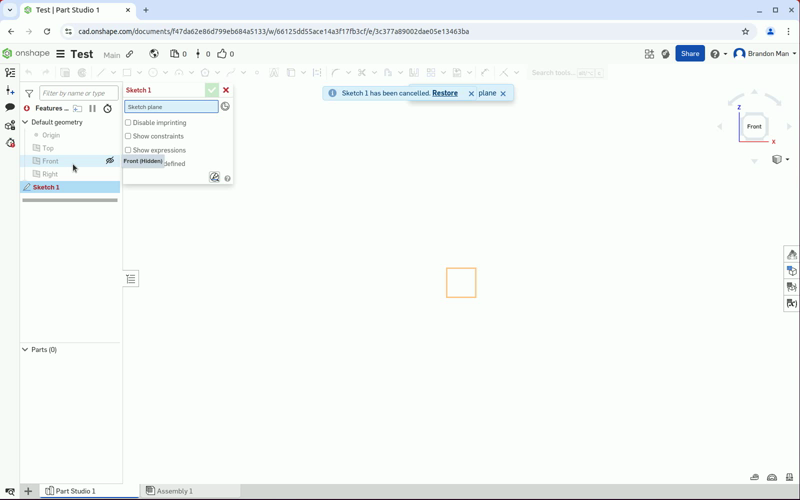
click(73, 163)
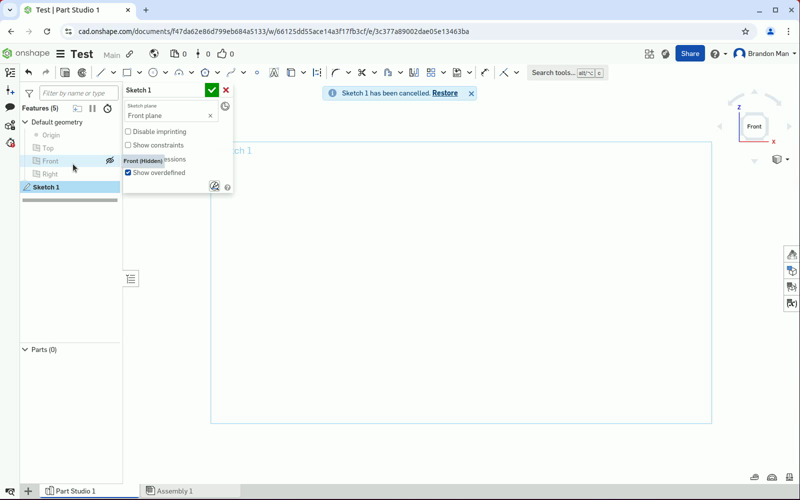
mouse_move(73, 352)
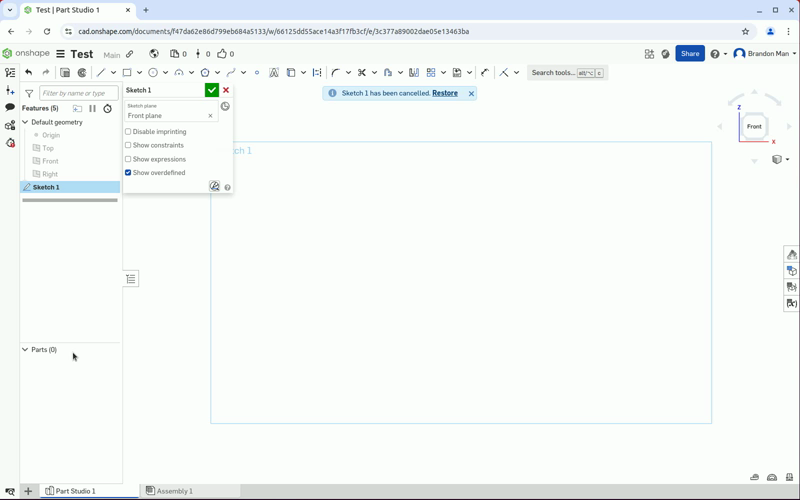
key(y)
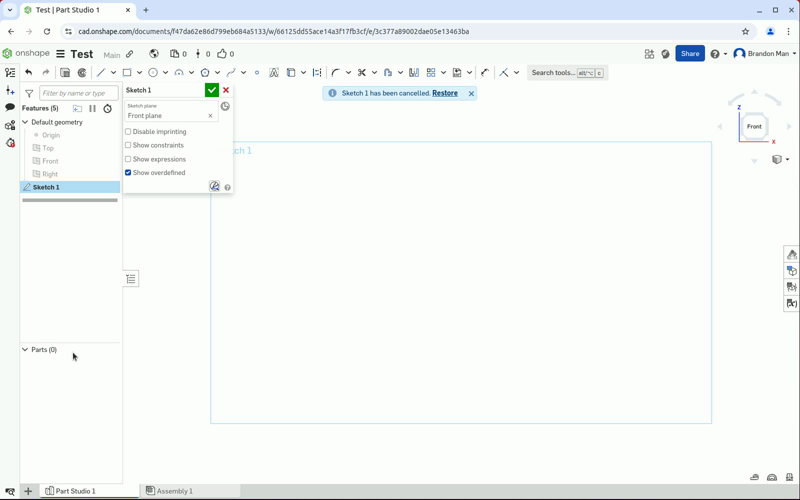
key(l)
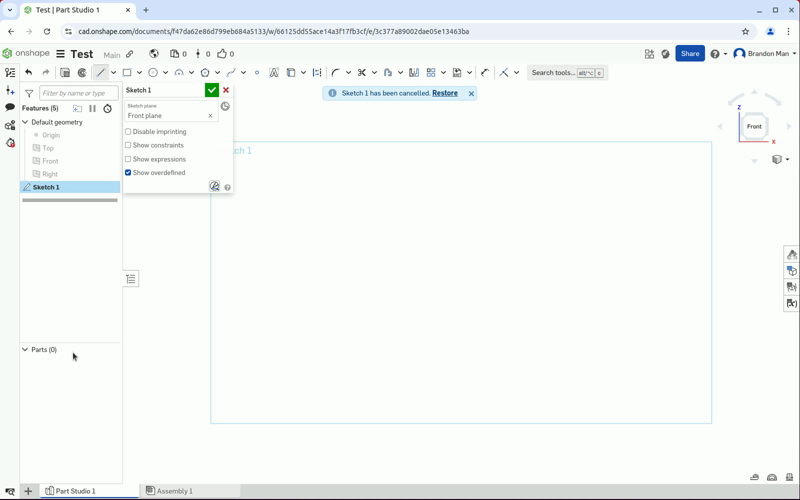
key_down(shift)
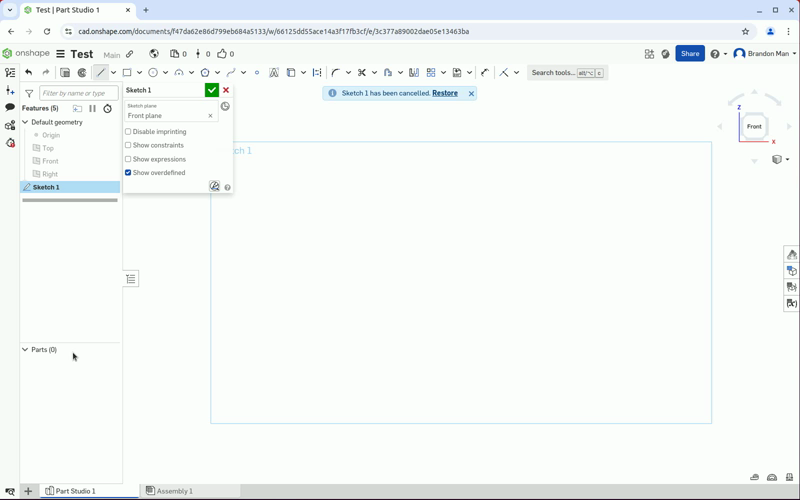
mouse_move(444, 395)
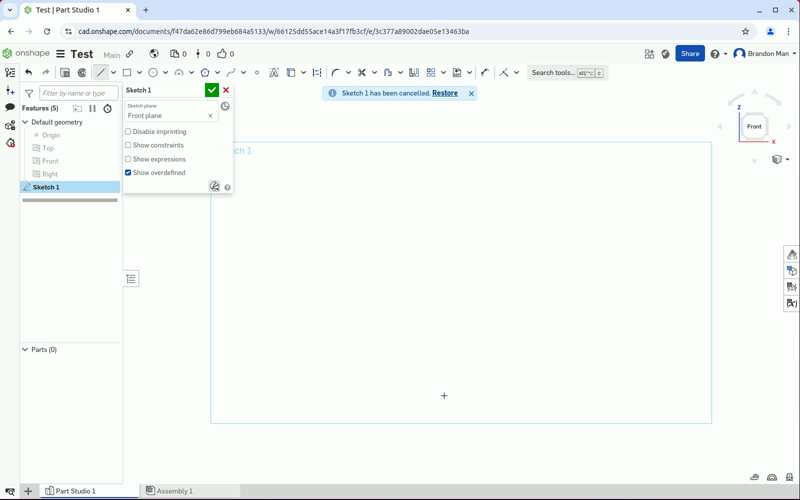
click(444, 395)
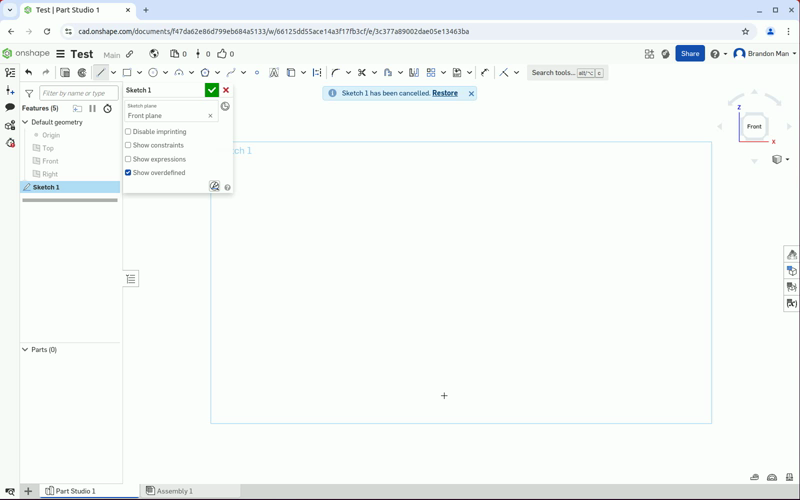
key_up(shift)
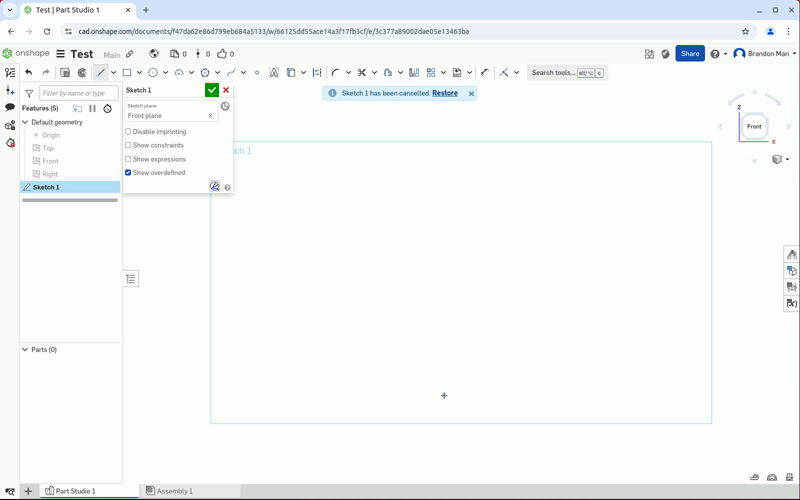
key_down(shift)
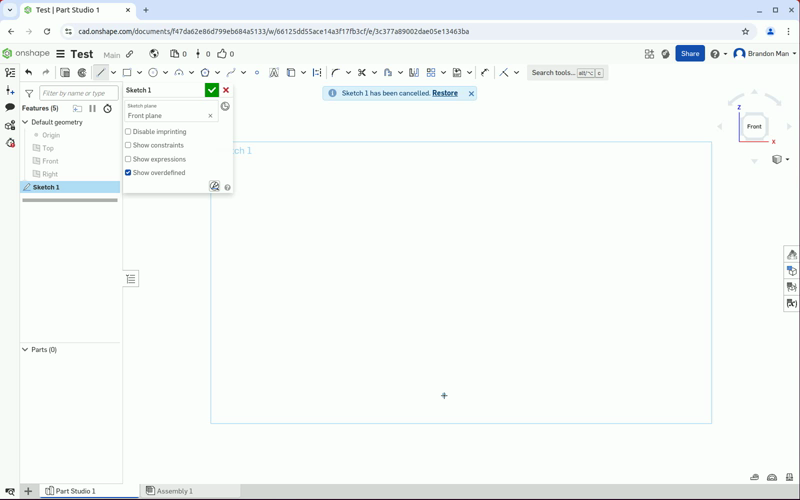
mouse_move(474, 395)
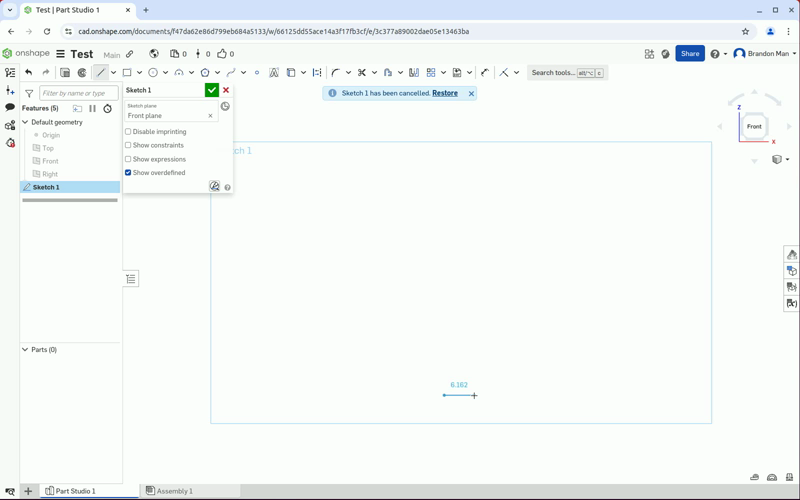
mouse_move(477, 395)
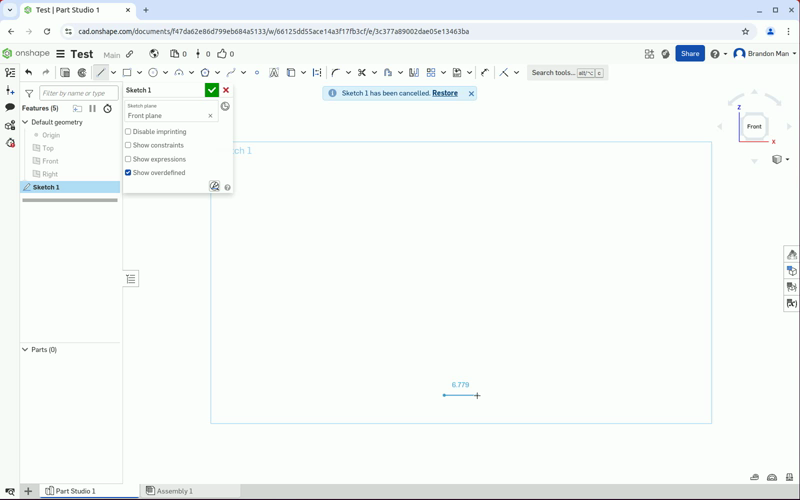
click(477, 395)
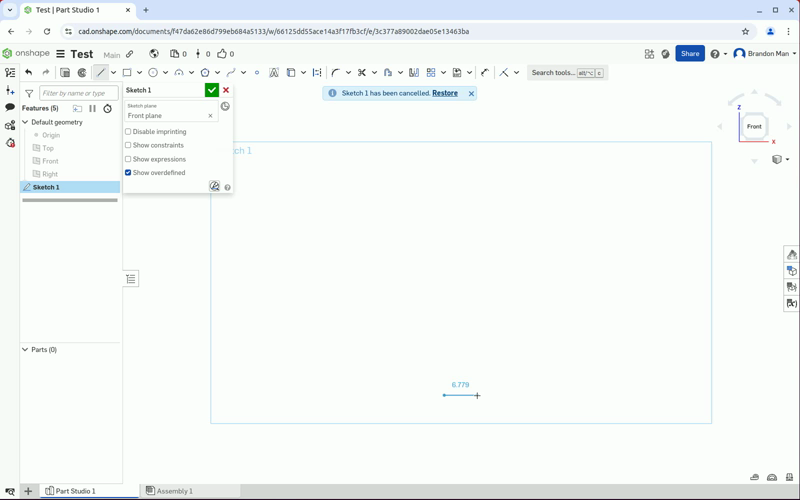
key_up(shift)
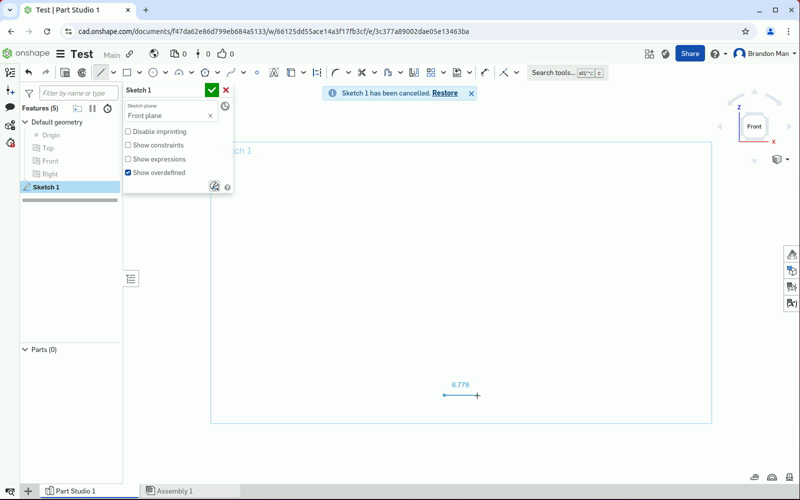
key_down(shift)
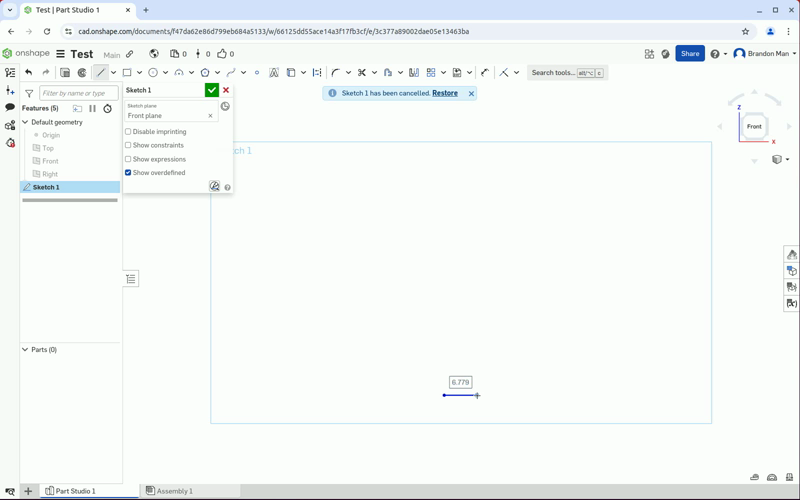
mouse_move(477, 171)
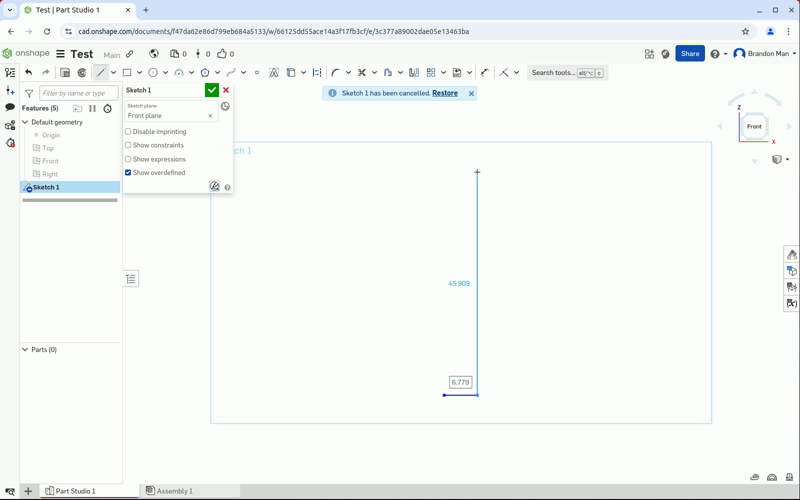
click(477, 171)
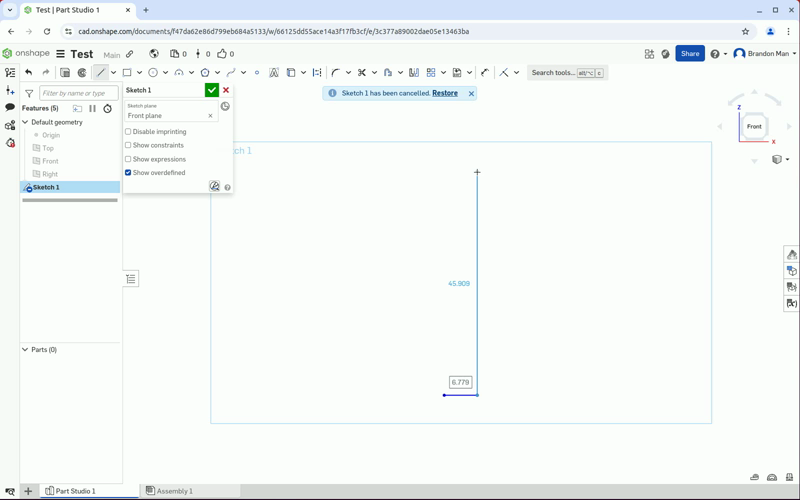
key_up(shift)
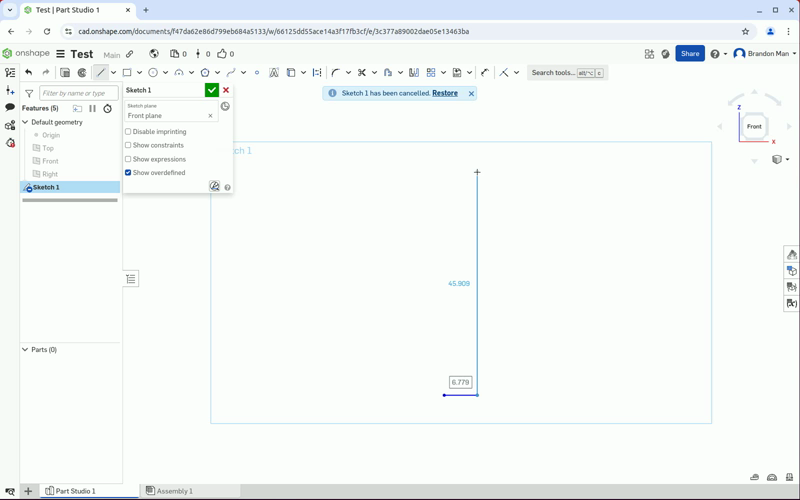
key_down(shift)
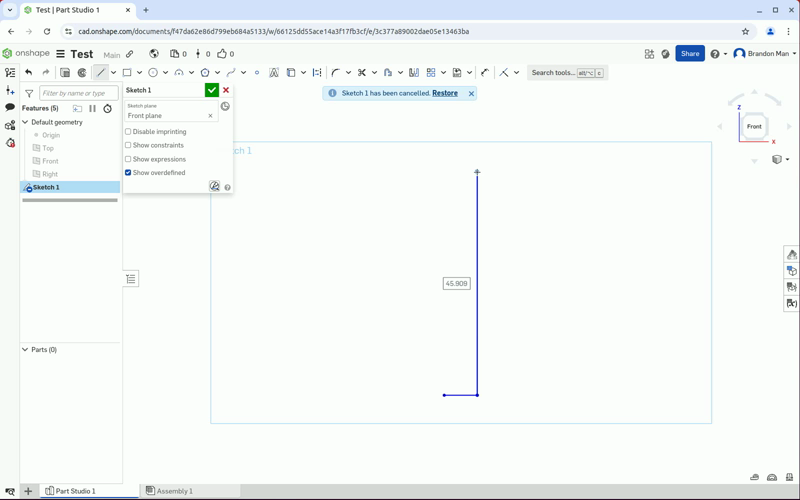
mouse_move(507, 171)
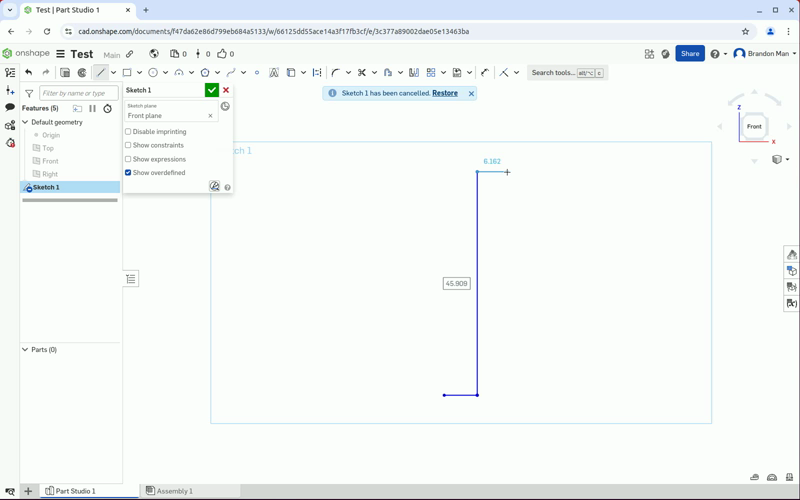
mouse_move(444, 171)
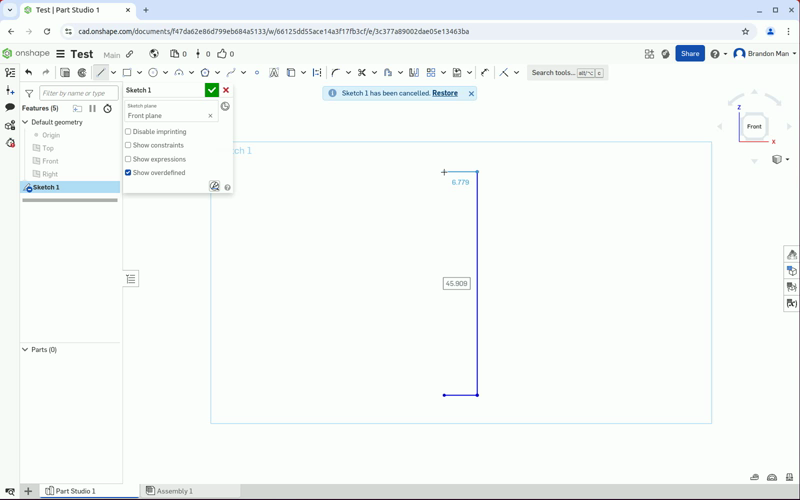
click(444, 171)
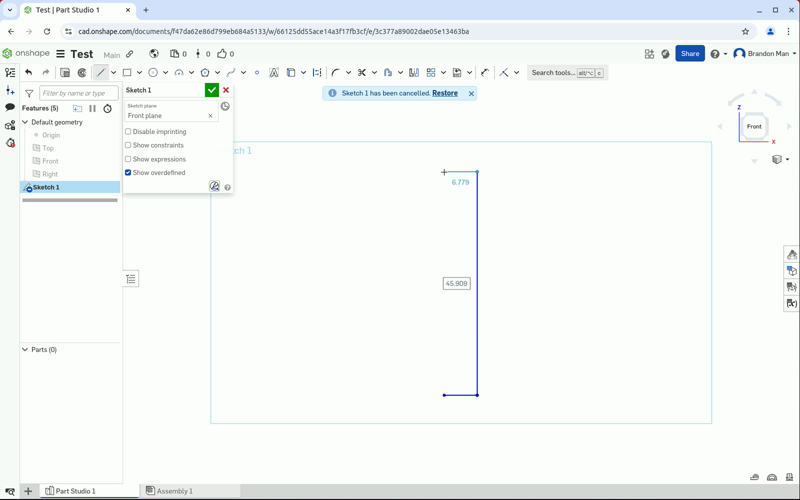
key_up(shift)
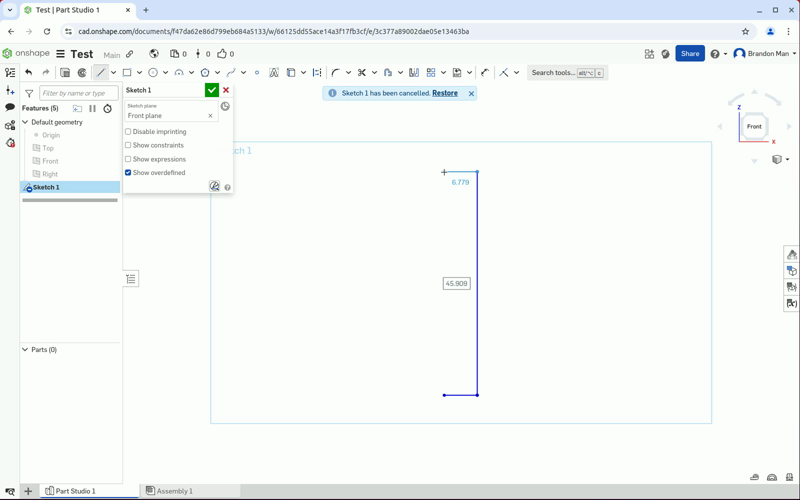
key_down(shift)
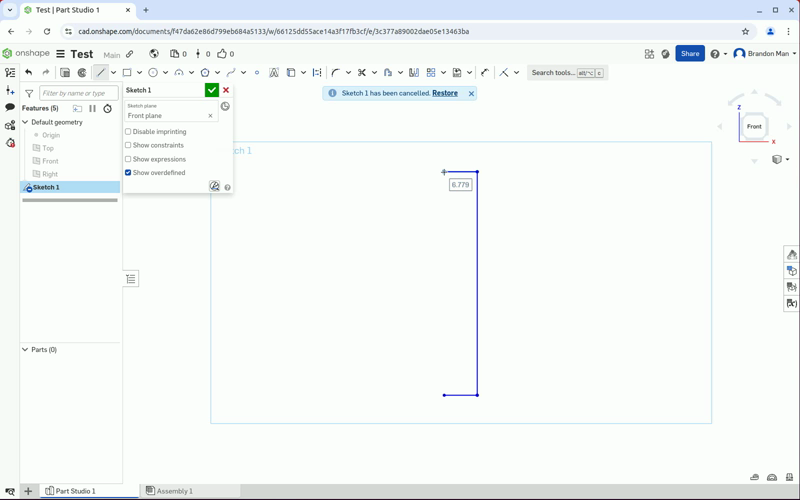
mouse_move(444, 395)
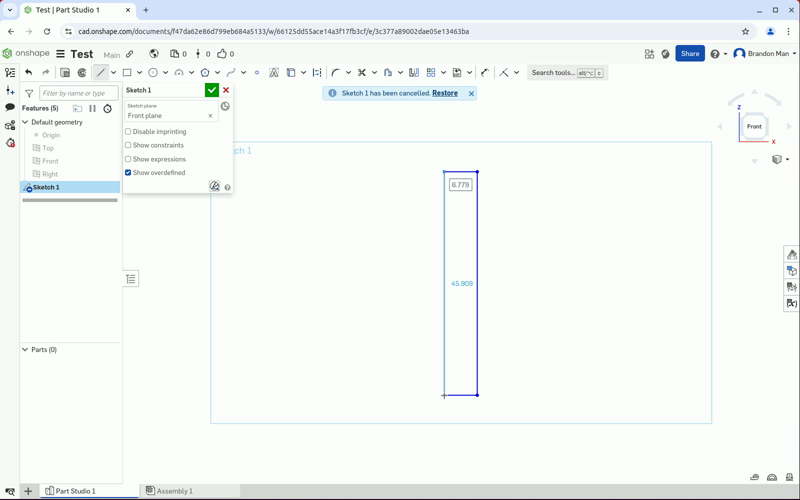
key_up(shift)
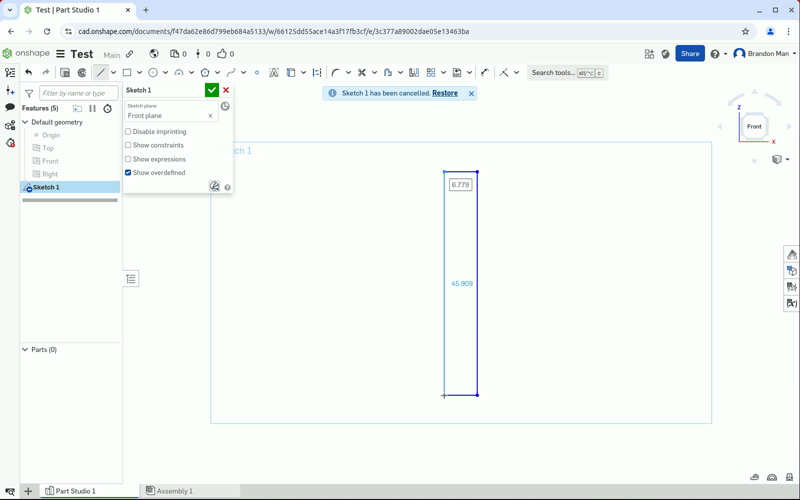
click(444, 395)
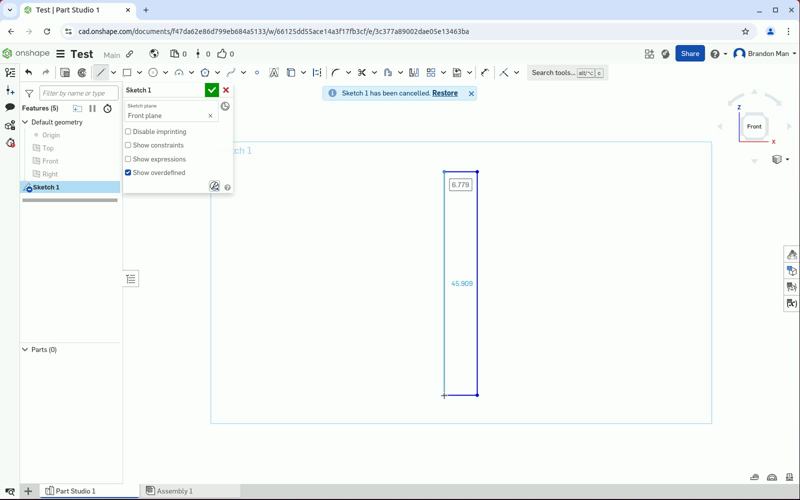
key(esc)
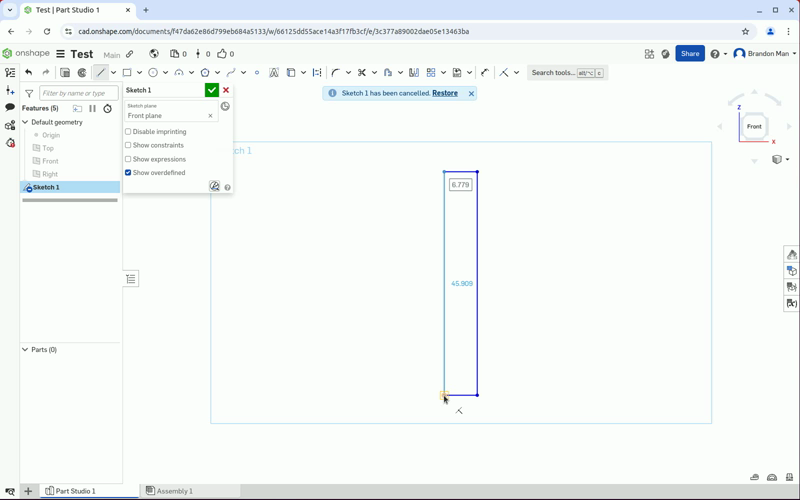
mouse_move(466, 375)
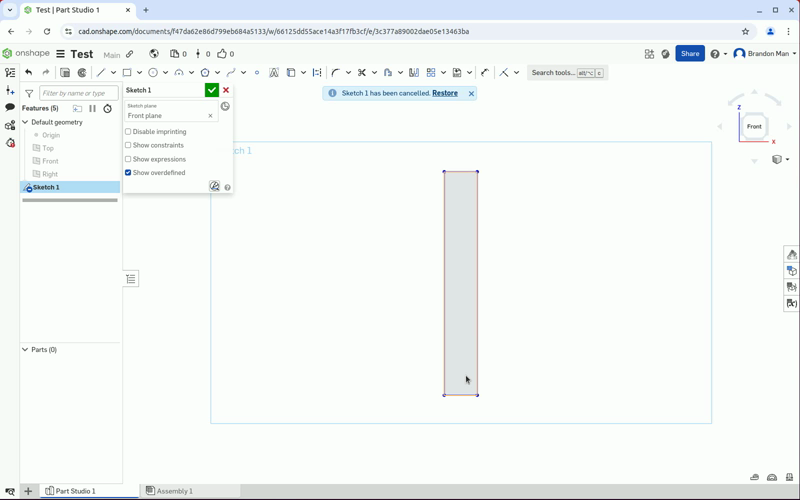
click(466, 375)
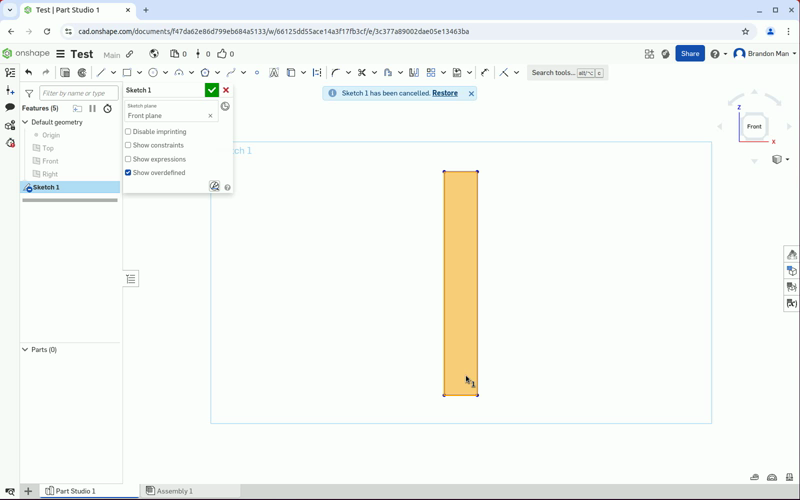
mouse_move(73, 352)
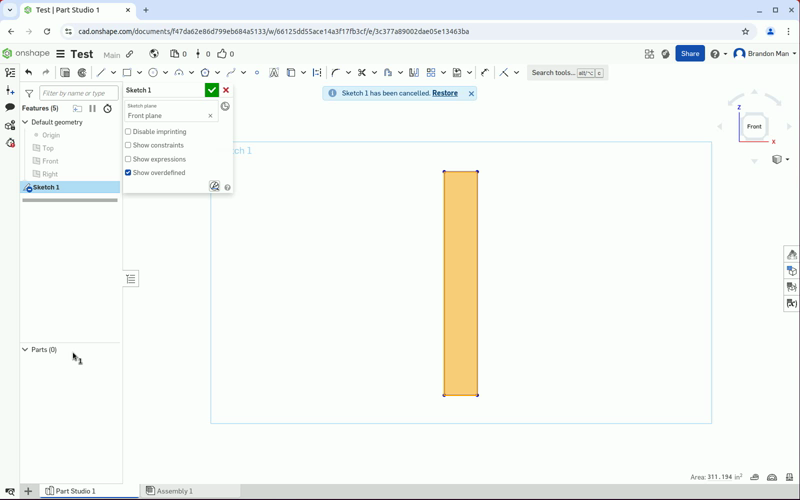
key(shift+y)
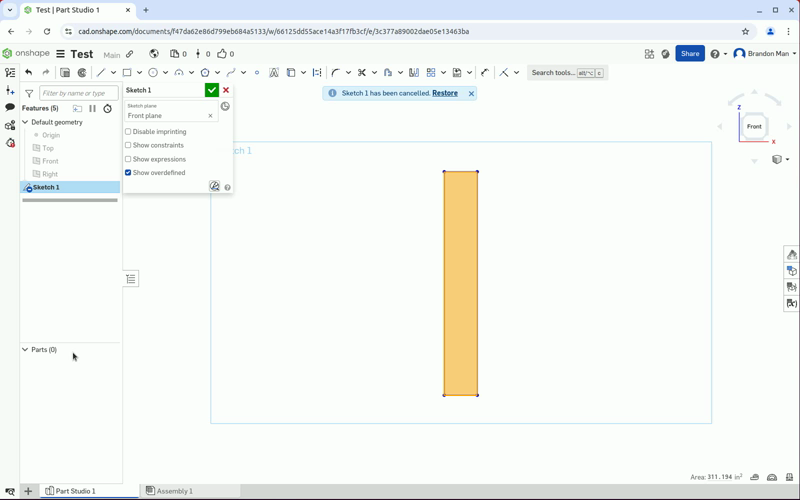
key(shift+e)
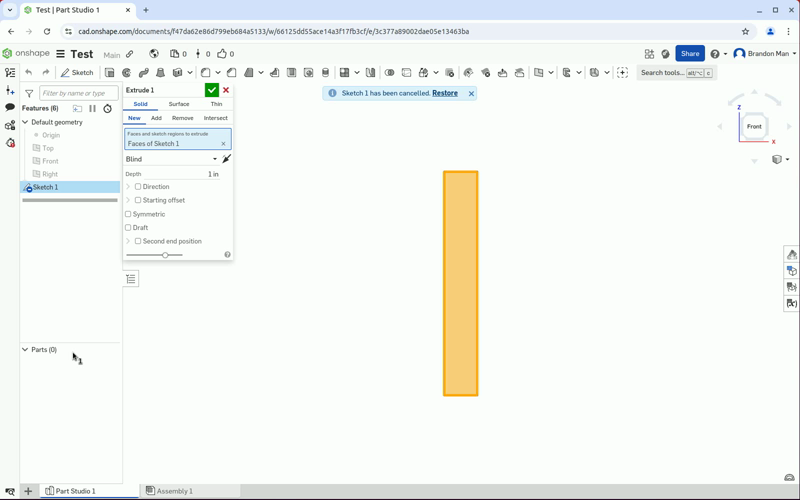
mouse_move(143, 106)
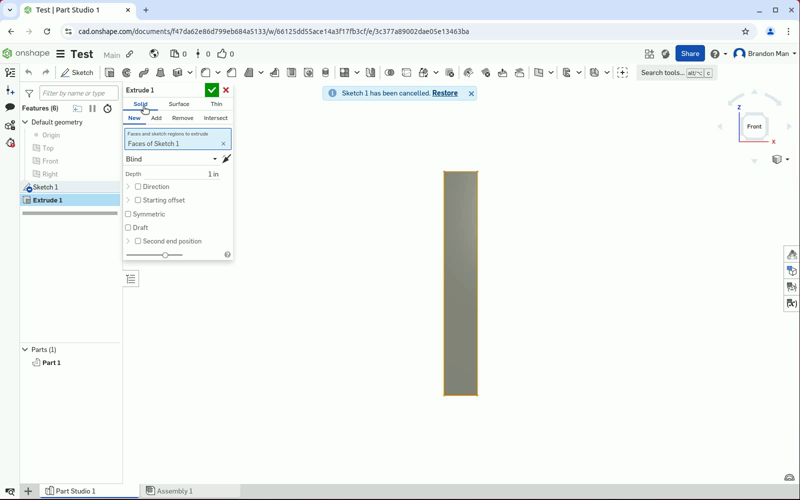
click(143, 106)
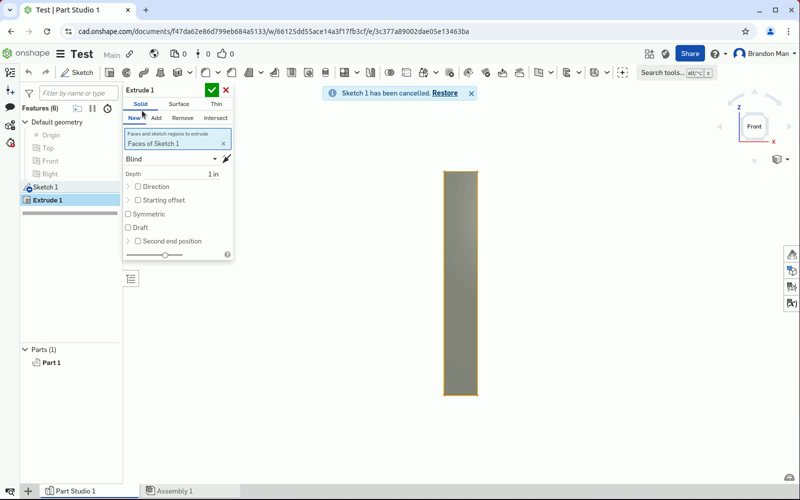
mouse_move(137, 120)
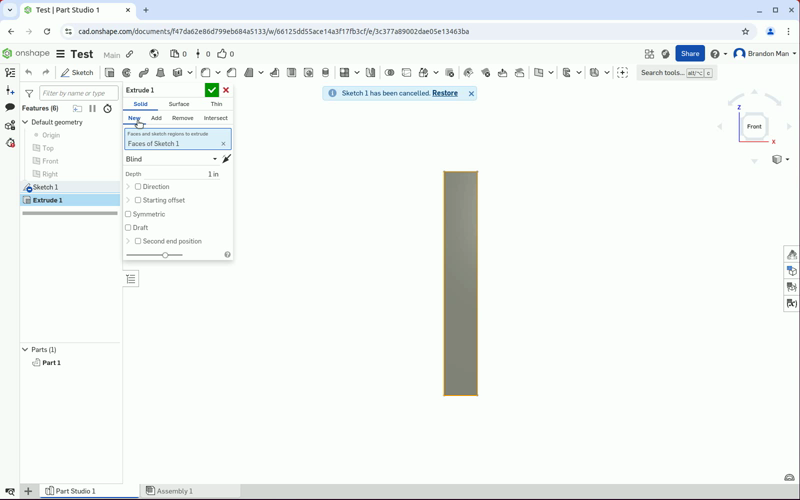
click(137, 120)
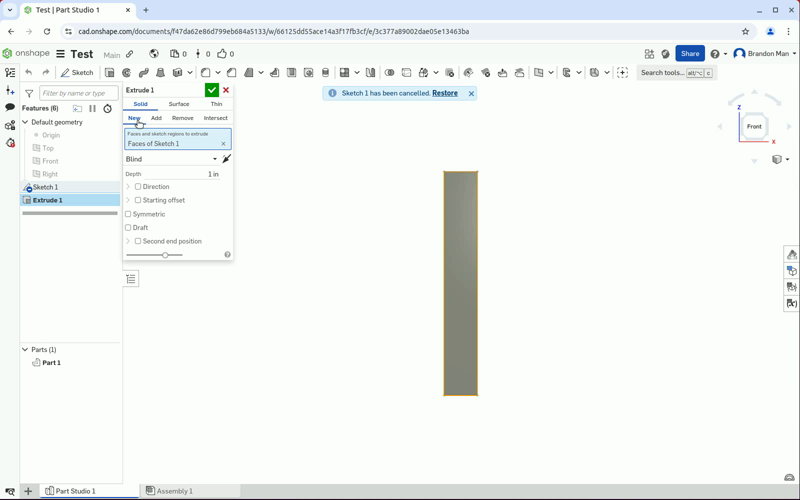
key(tab, 4)
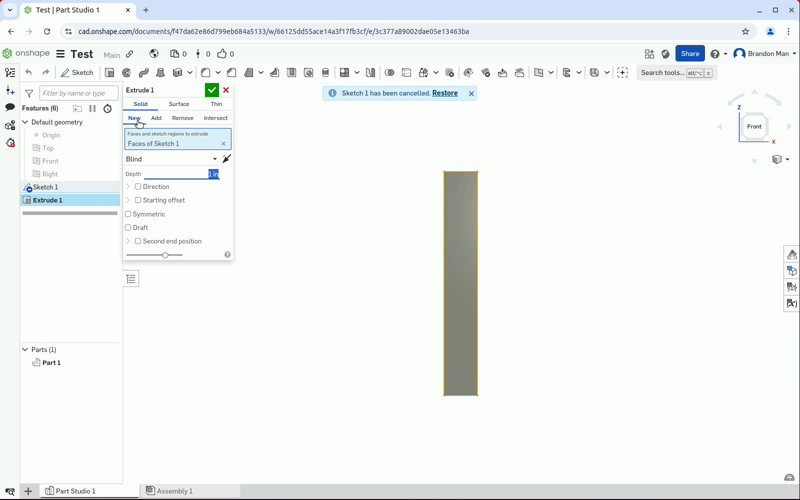
text(6.499)
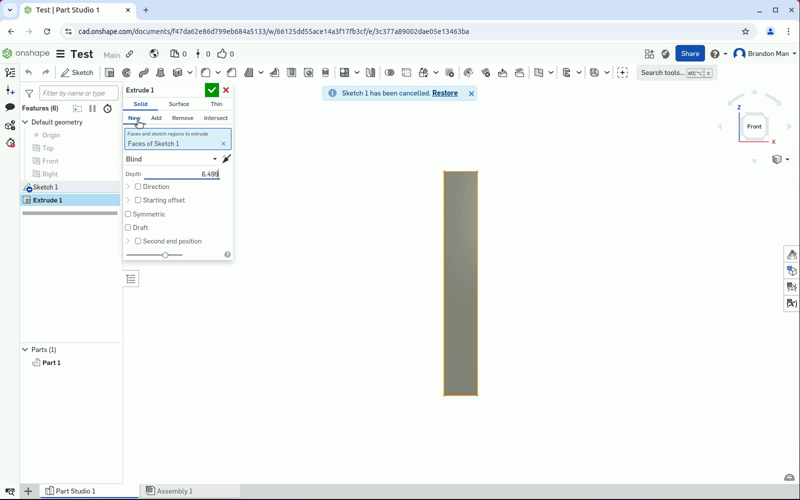
key(enter)
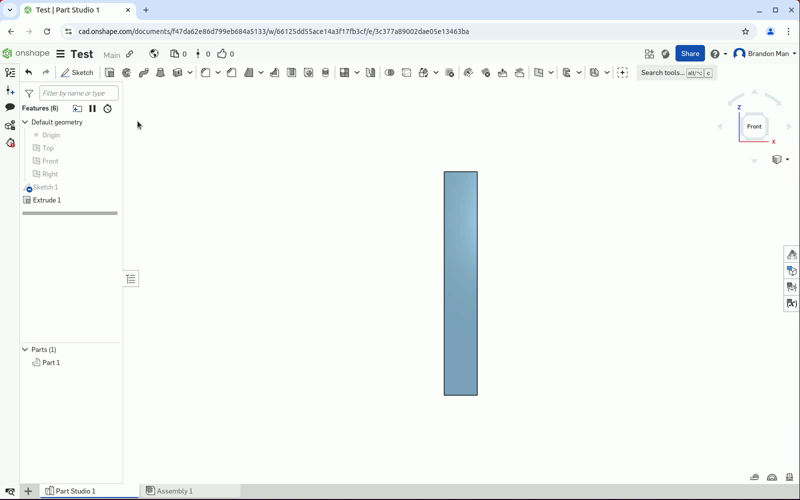
key(shift+h)
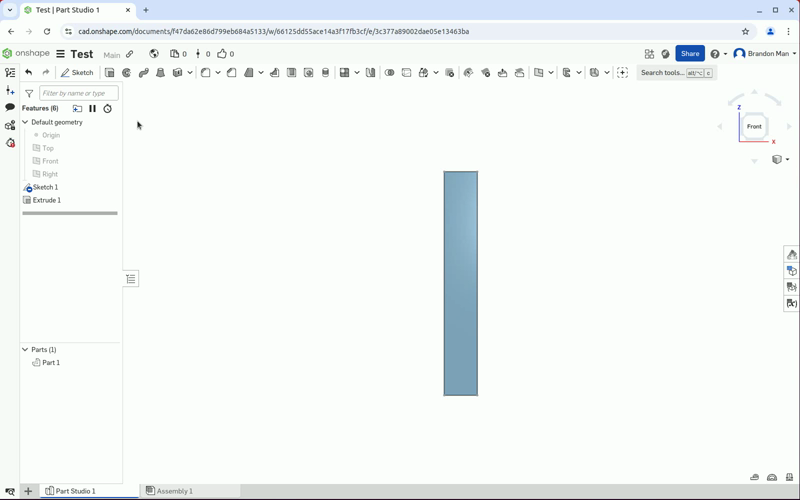
key(shift+h)
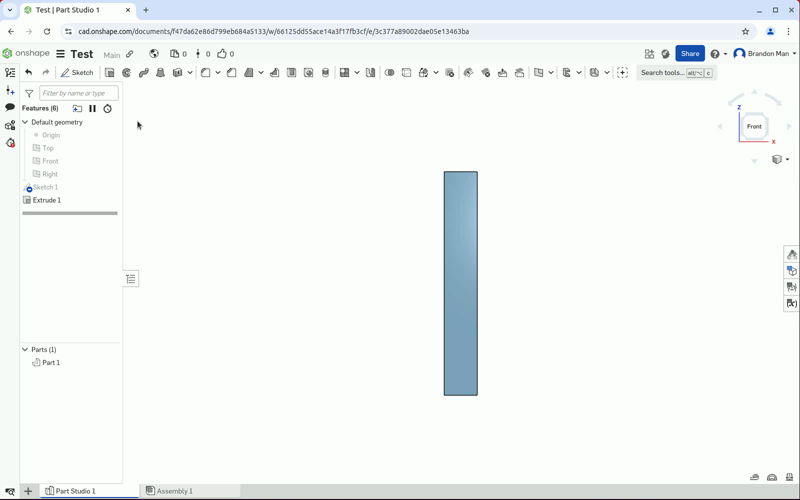
mouse_move(73, 189)
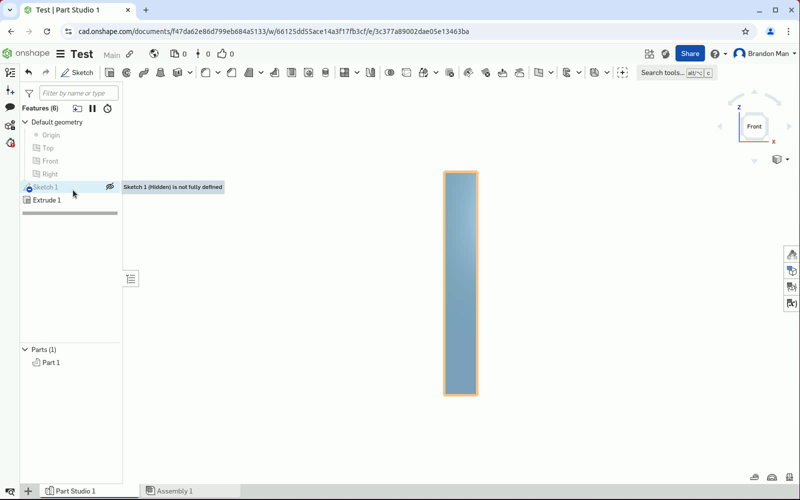
click(73, 189)
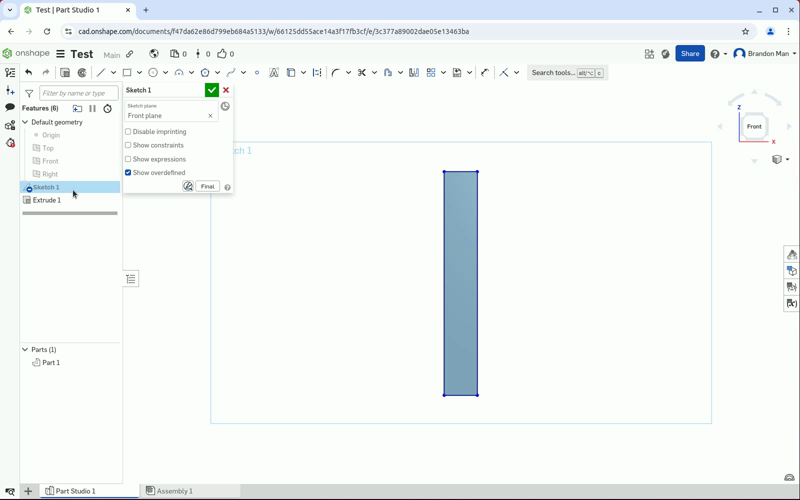
mouse_move(229, 92)
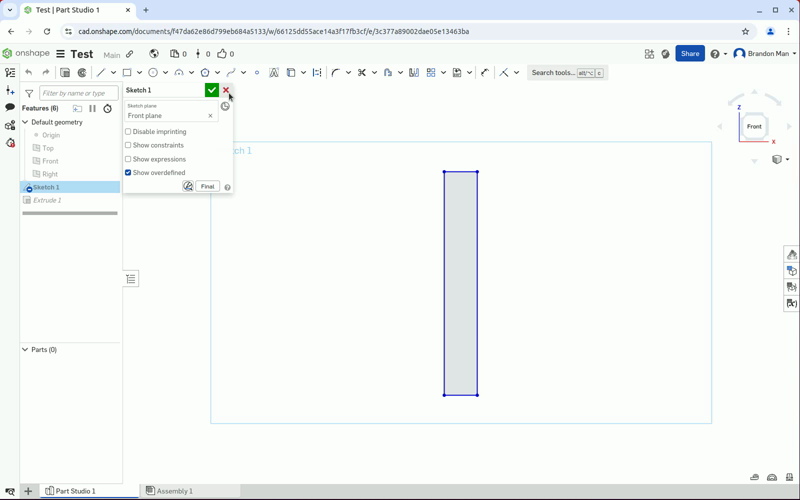
click(229, 92)
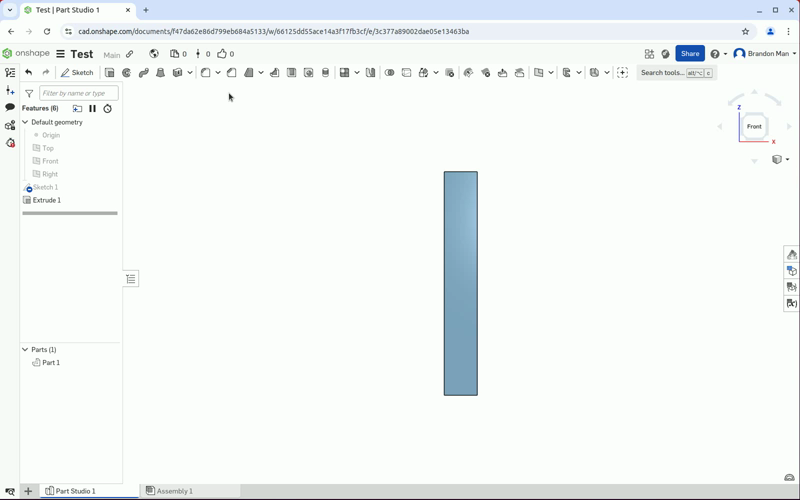
mouse_move(73, 352)
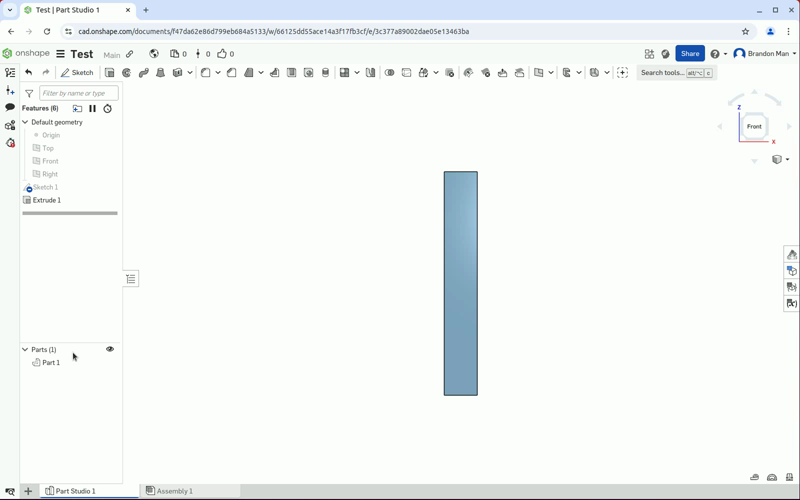
key(y)
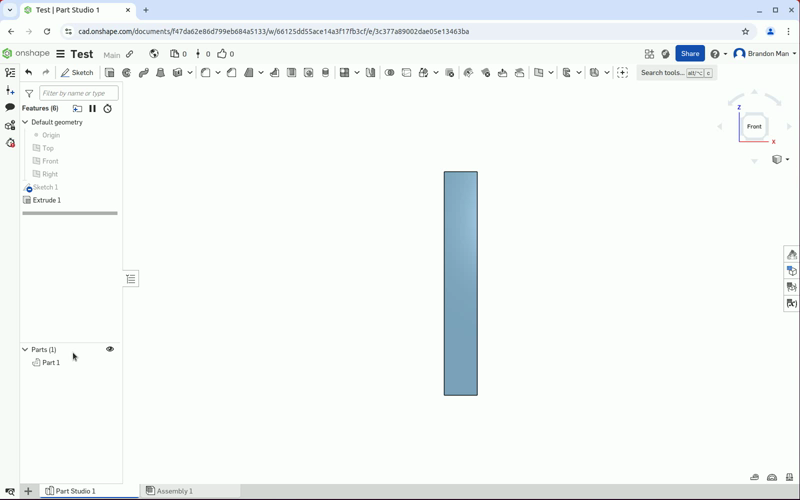
key(shift+p)
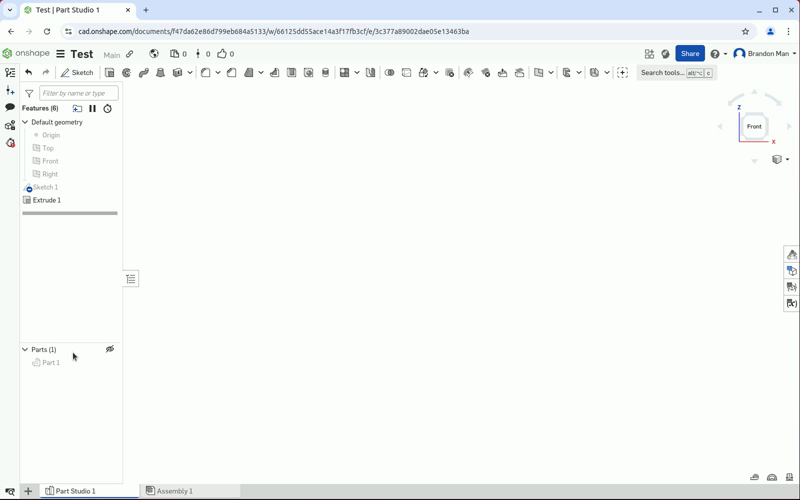
key(space)
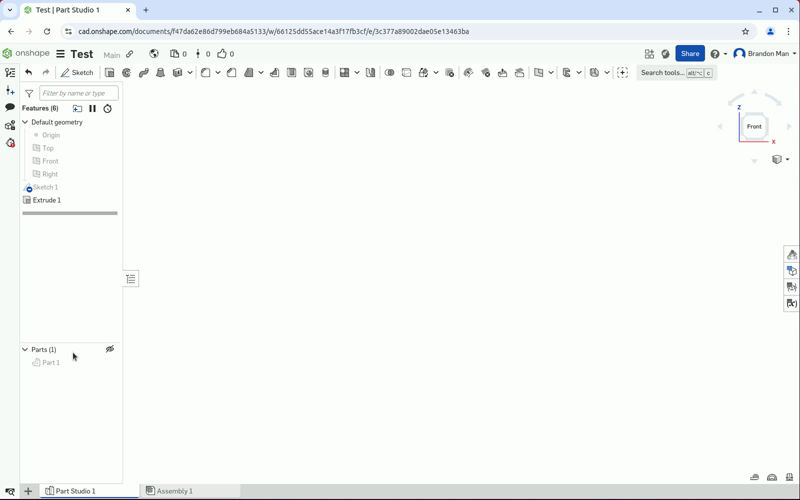
key_down(shift)
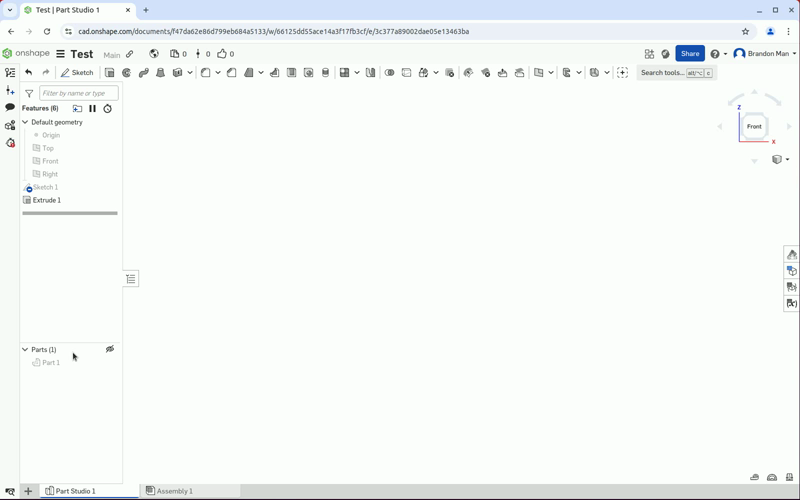
key(down)
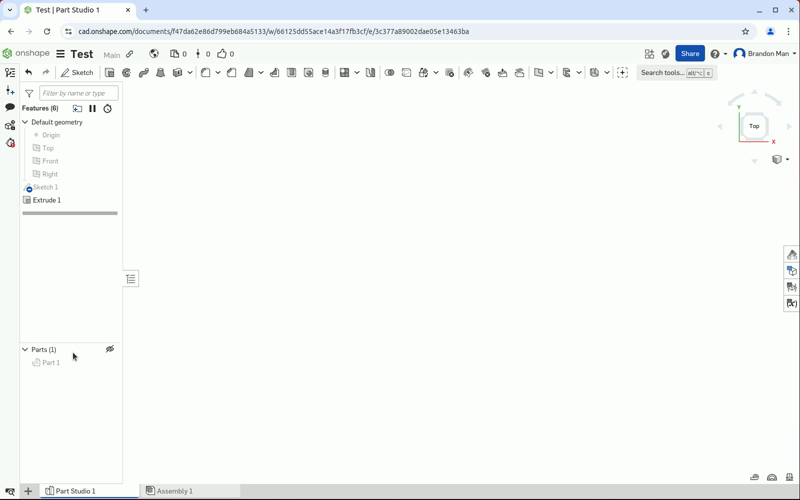
key_up(shift)
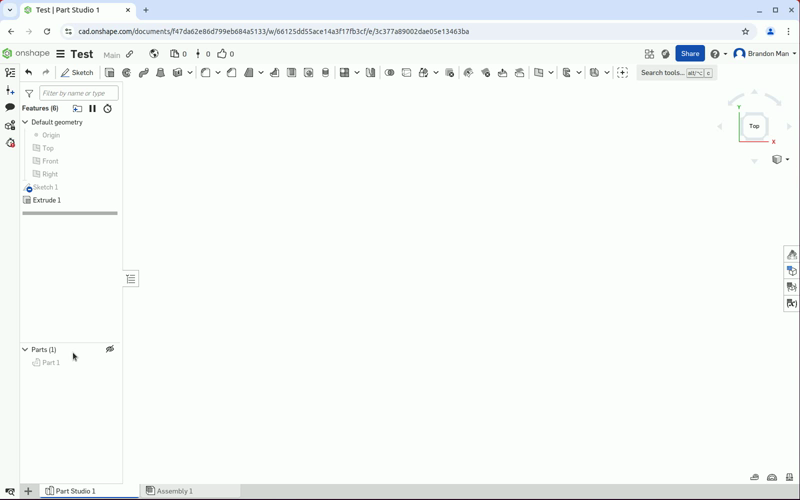
mouse_move(73, 352)
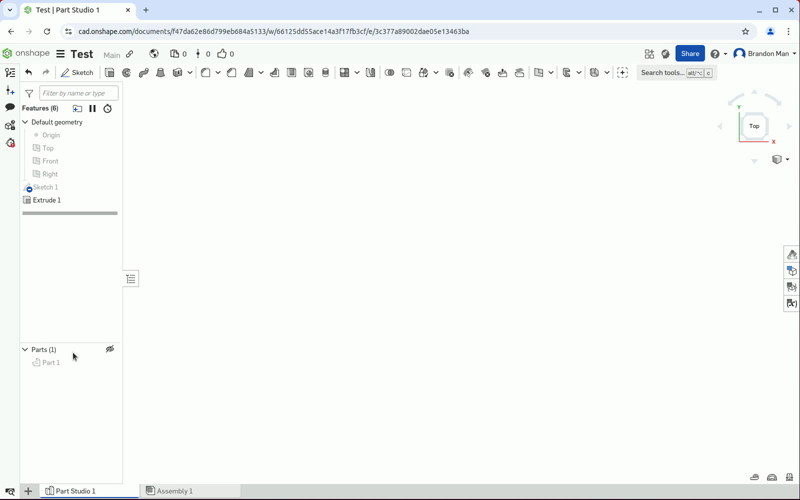
key(shift+y)
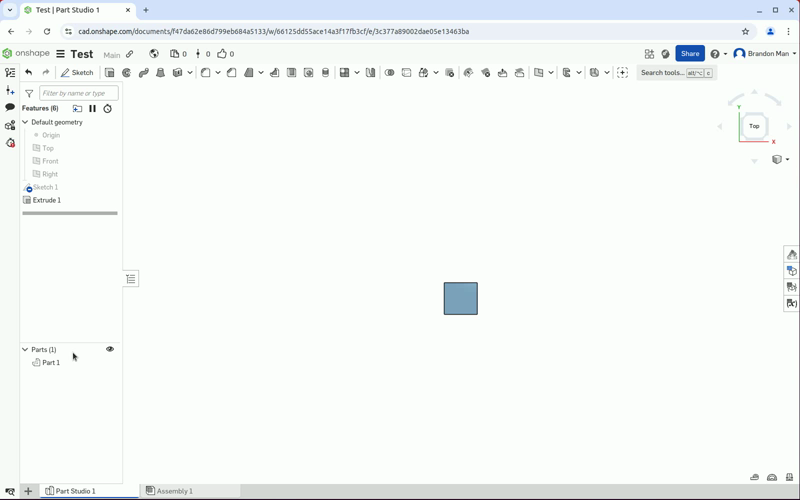
mouse_move(541, 75)
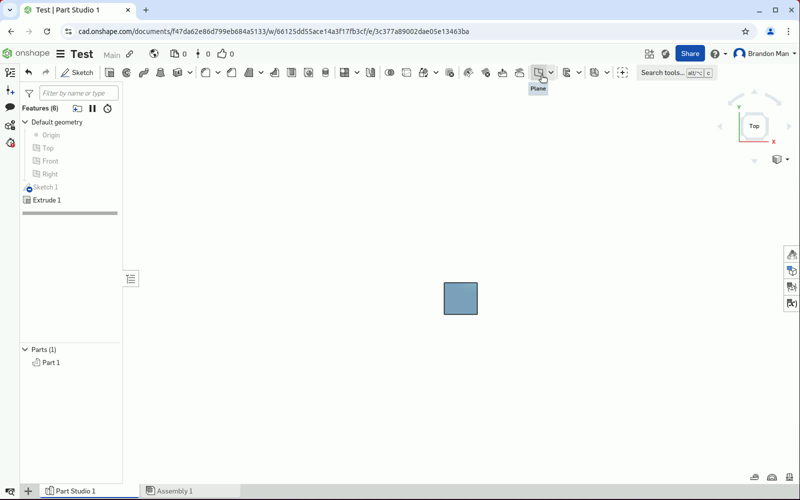
click(541, 75)
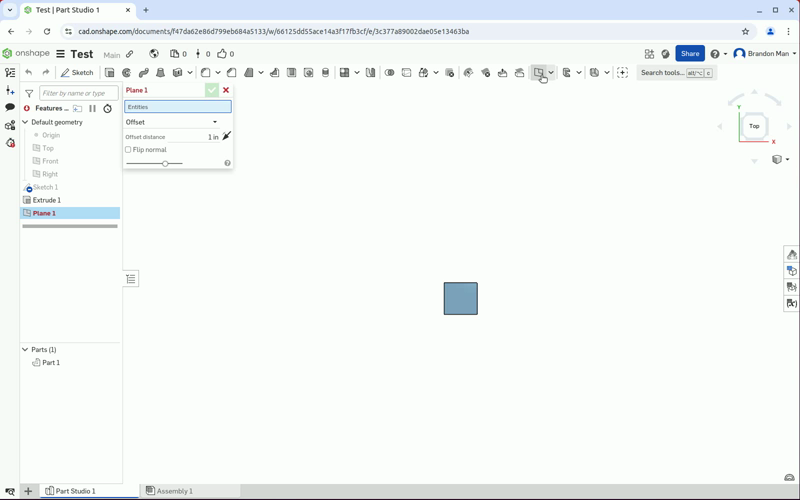
mouse_move(73, 150)
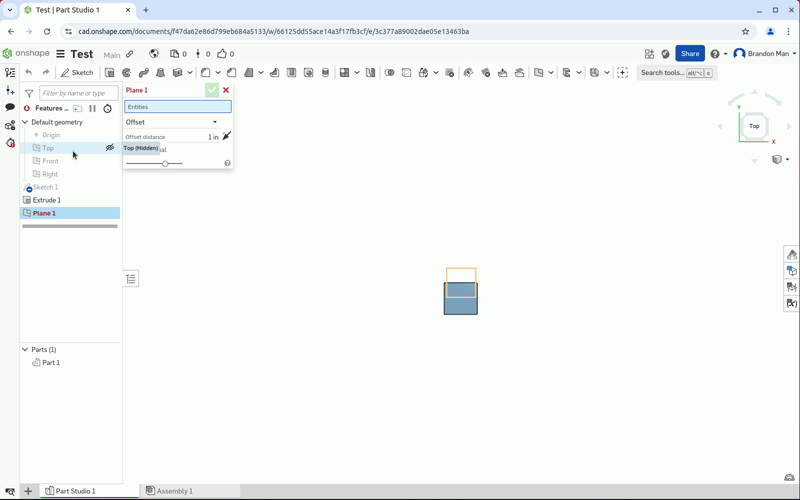
click(73, 150)
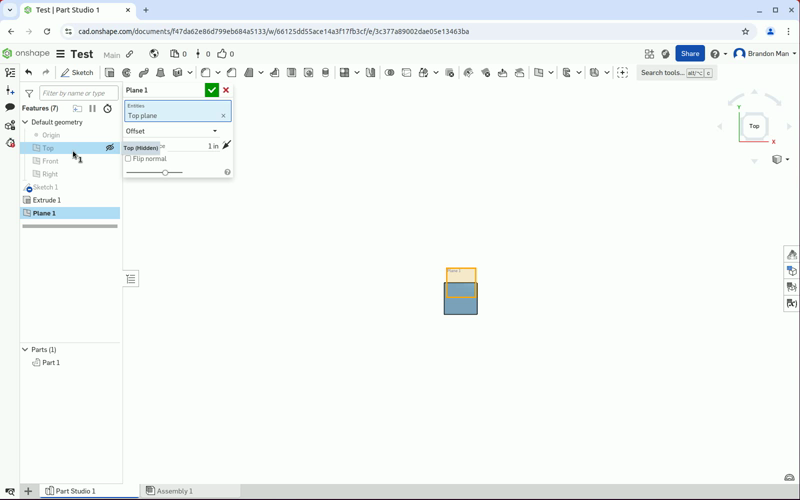
key(tab, 2)
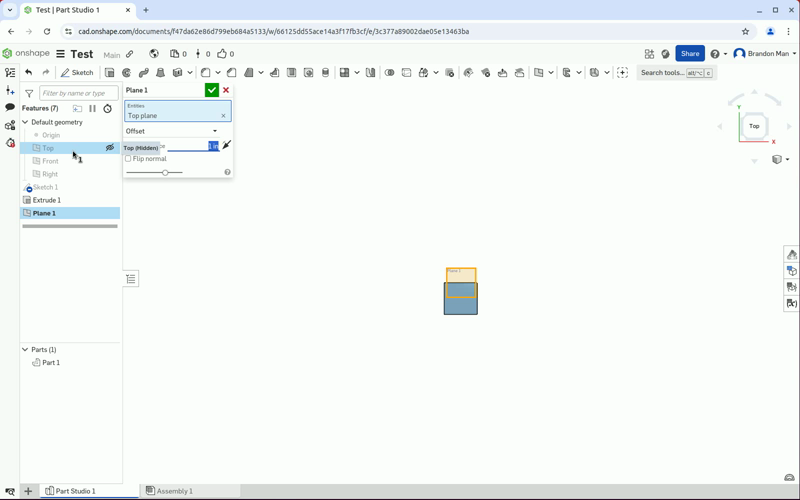
text(23.108)
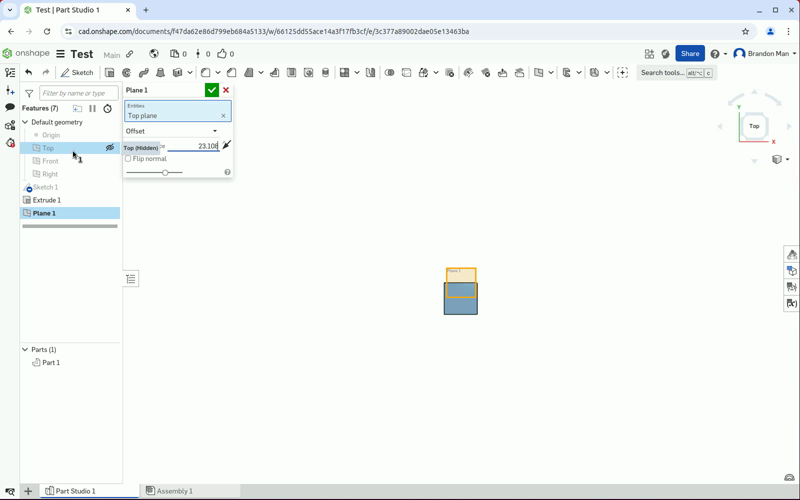
key(enter, 2)
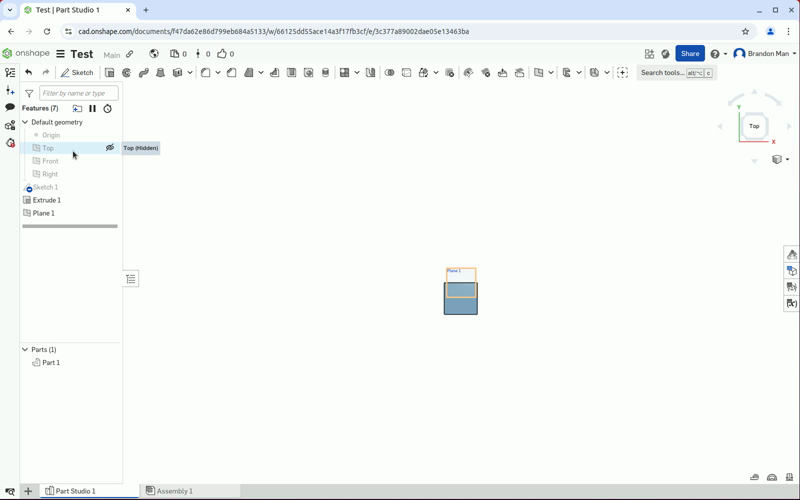
key(shift+s)
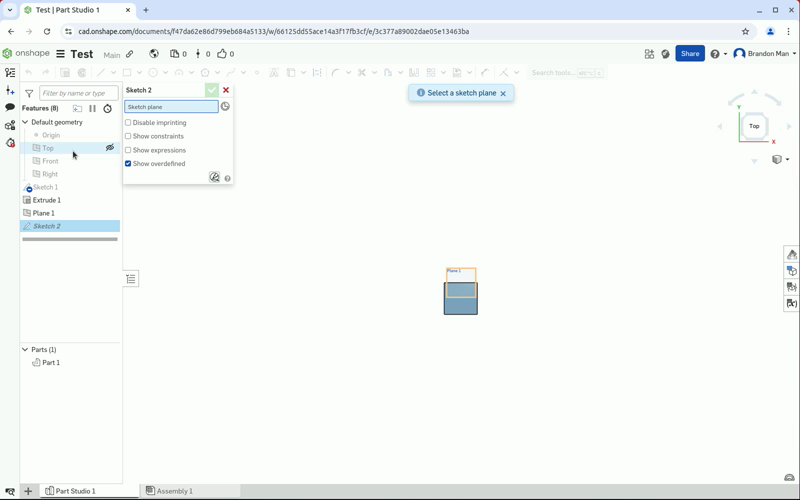
mouse_move(73, 215)
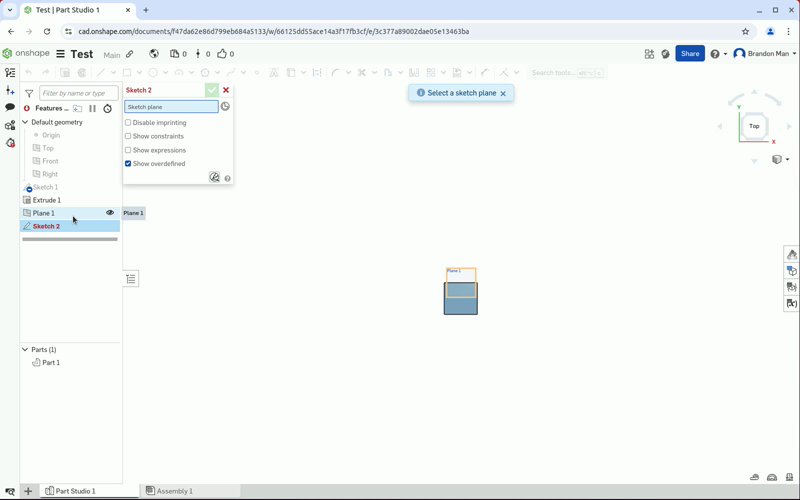
click(73, 215)
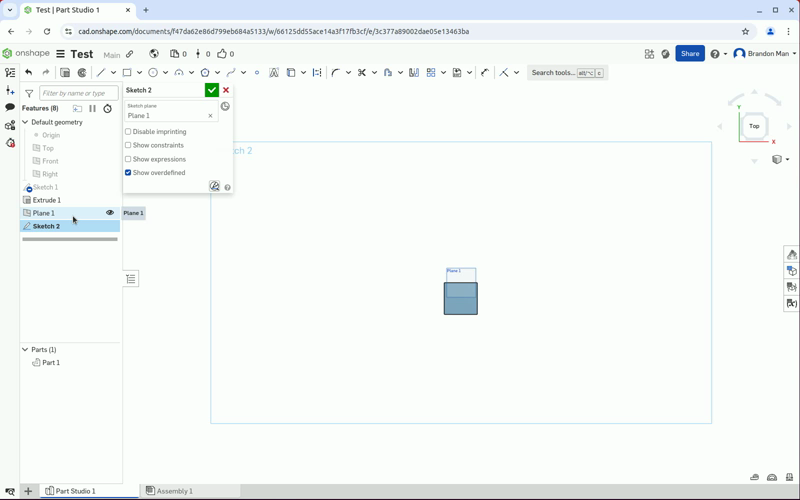
mouse_move(73, 352)
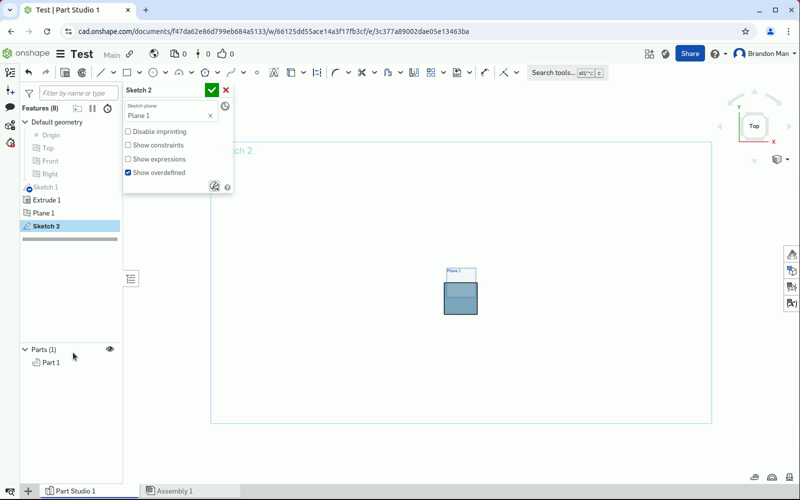
key(y)
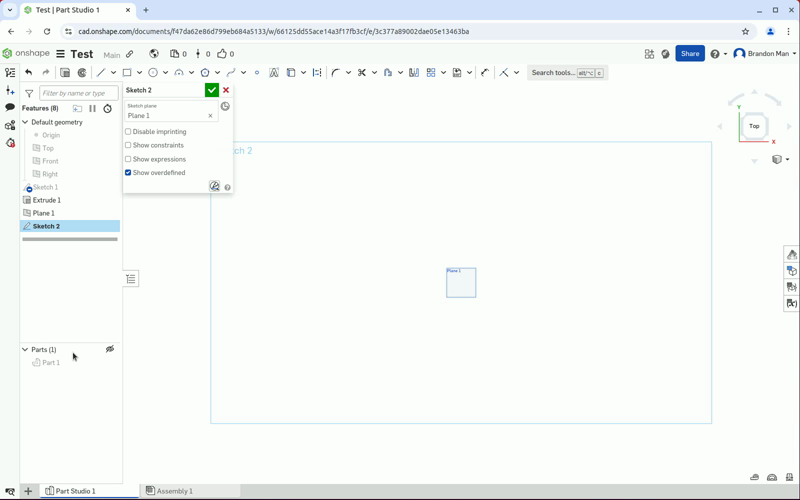
key(l)
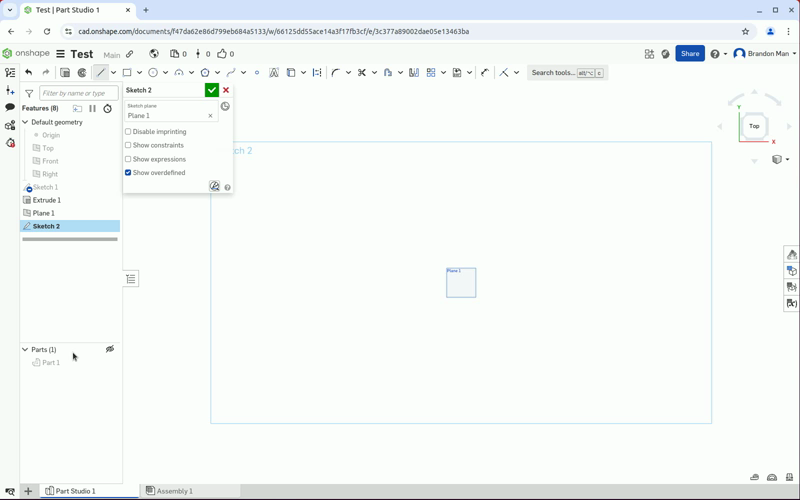
key_down(shift)
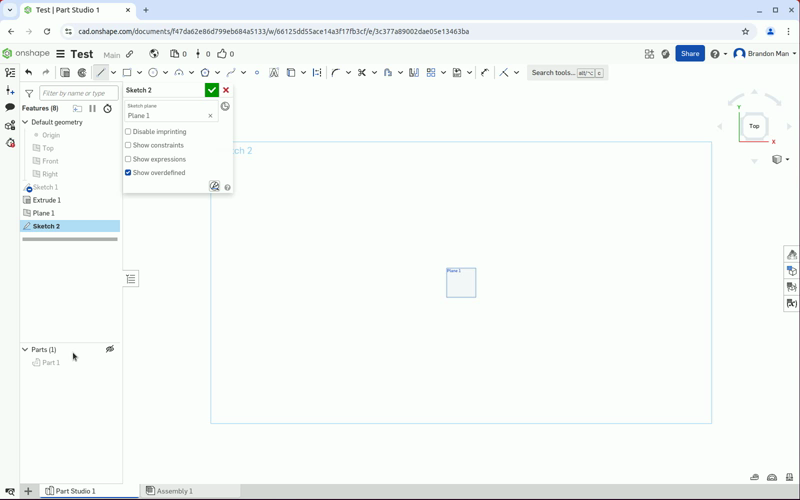
mouse_move(444, 307)
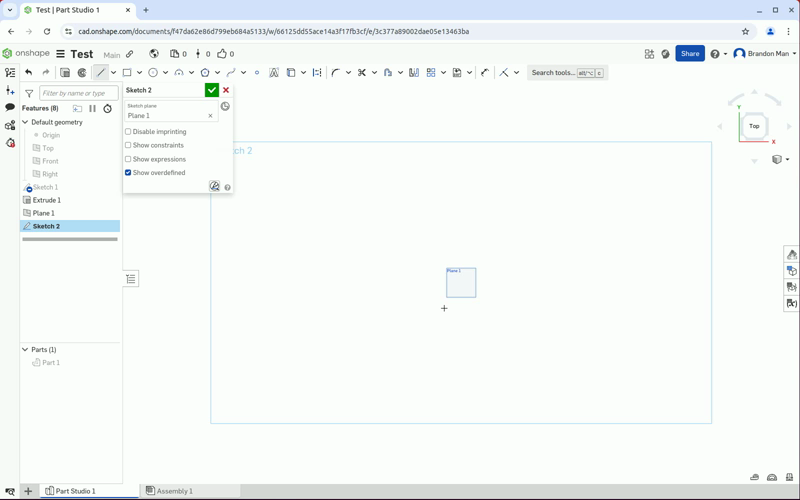
click(444, 307)
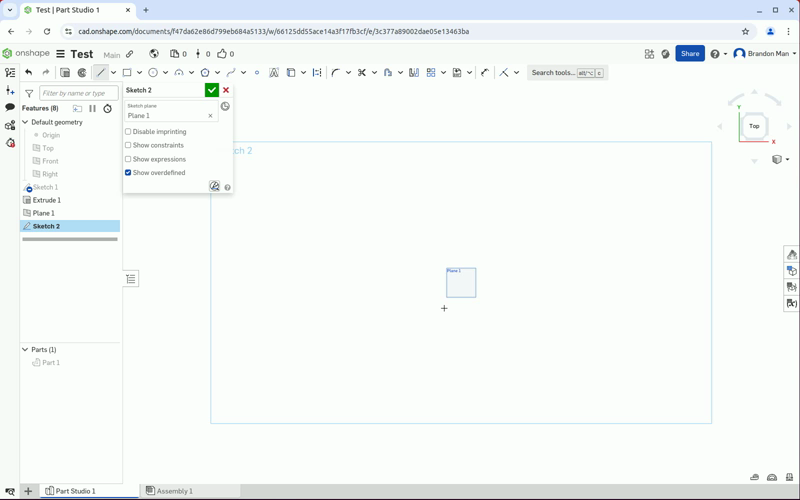
key_up(shift)
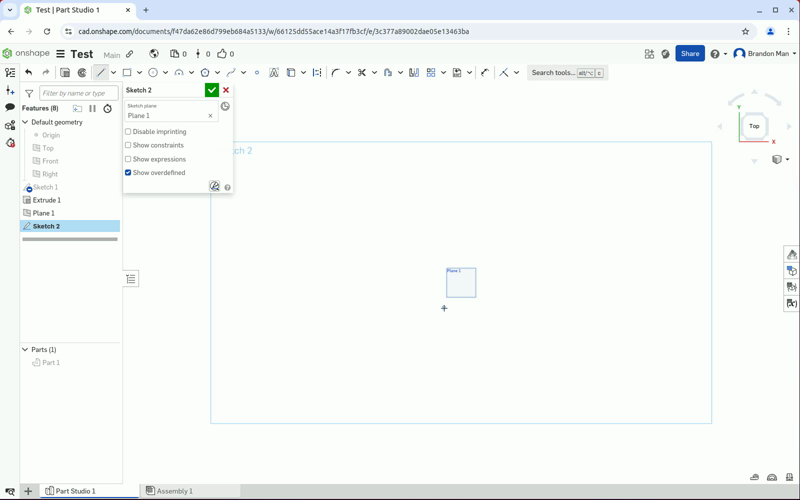
key_down(shift)
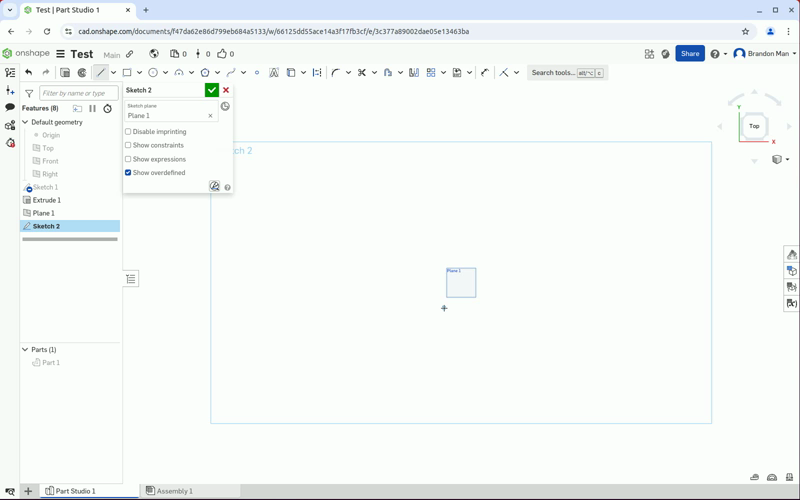
mouse_move(474, 307)
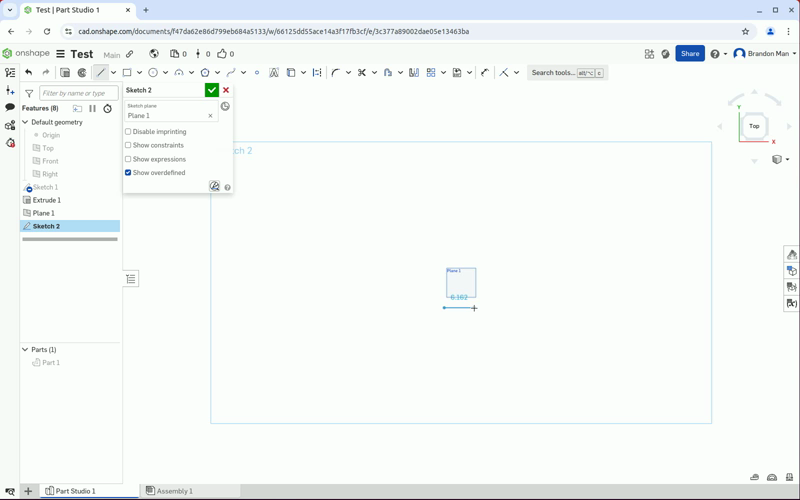
mouse_move(477, 307)
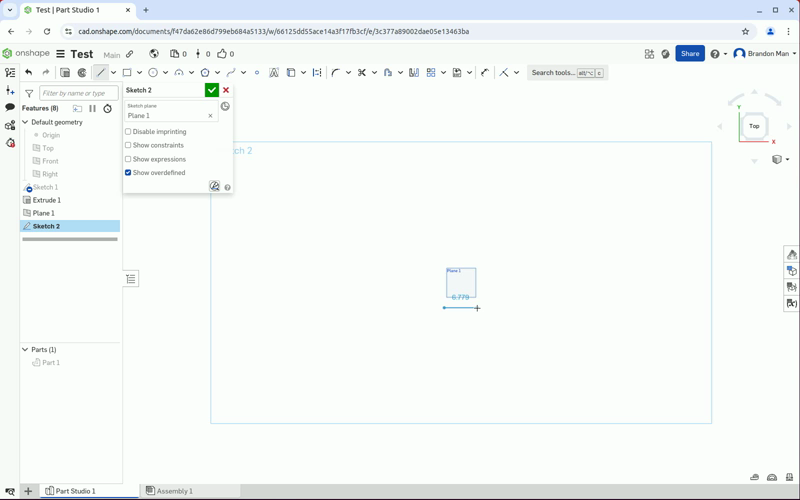
click(477, 307)
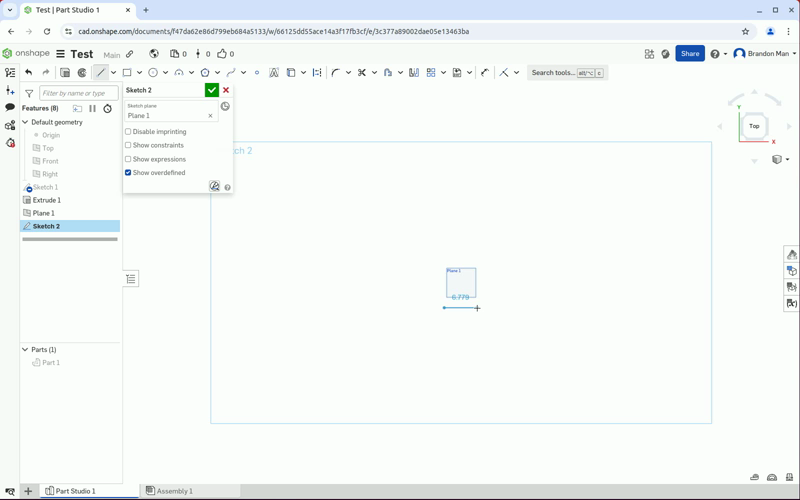
key_up(shift)
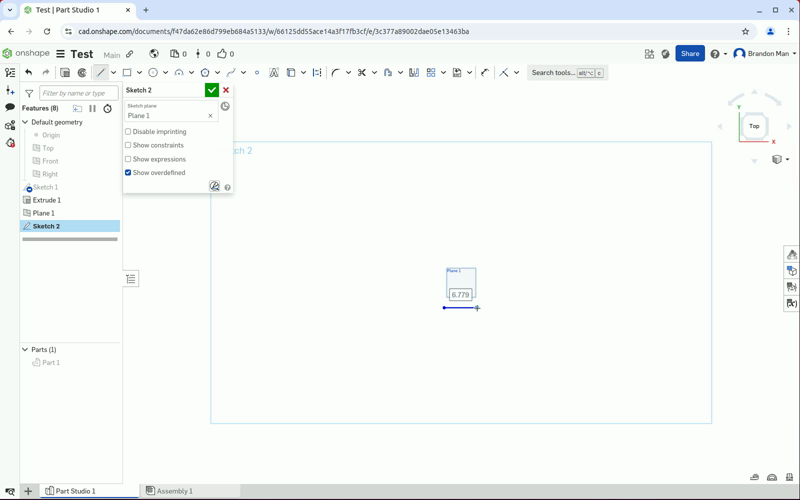
key_down(shift)
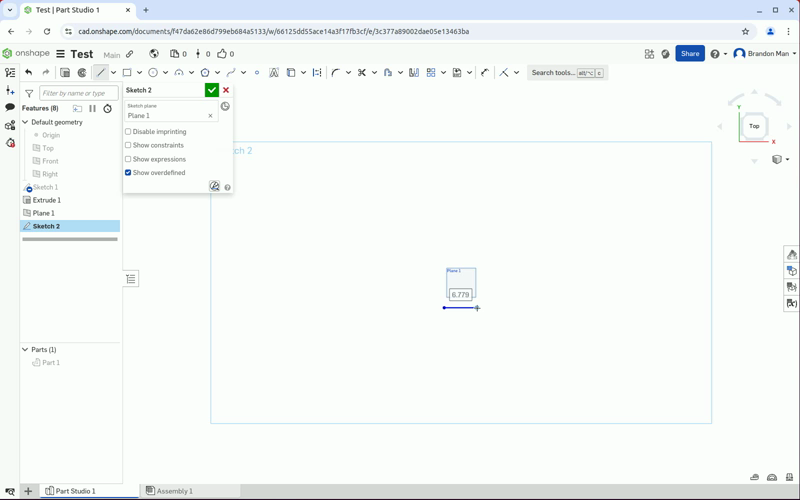
mouse_move(507, 307)
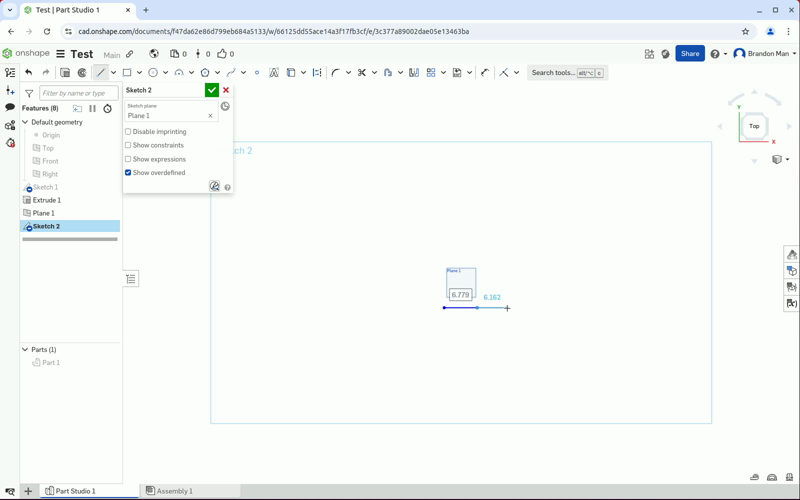
mouse_move(477, 291)
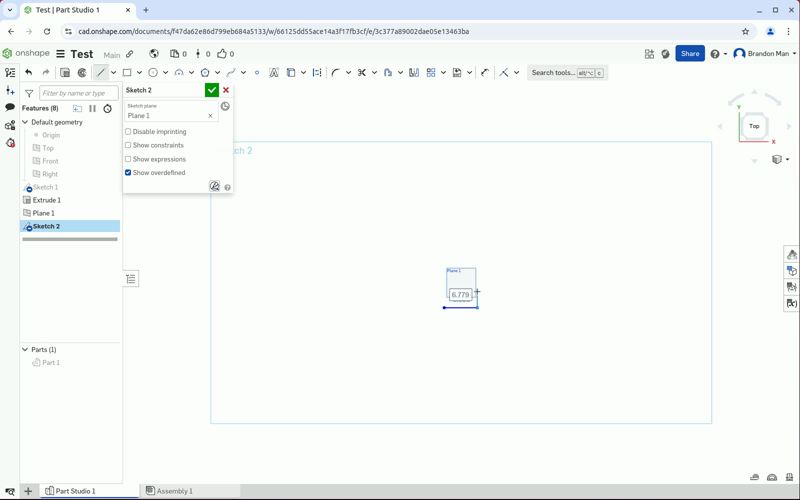
click(477, 291)
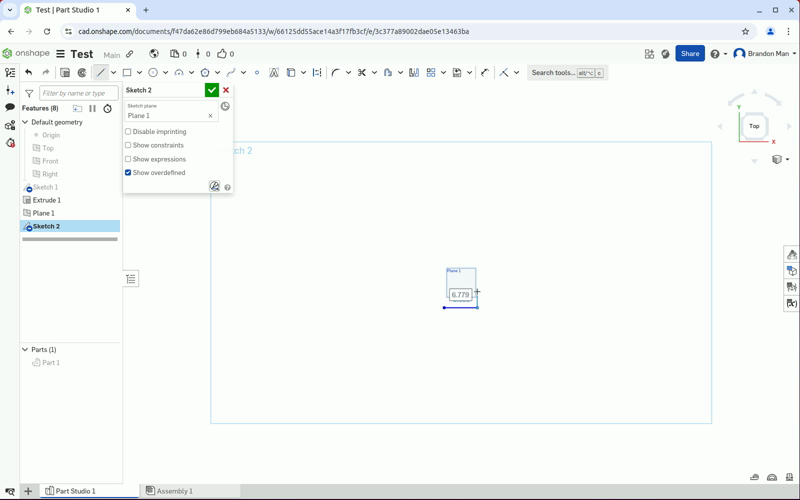
key_up(shift)
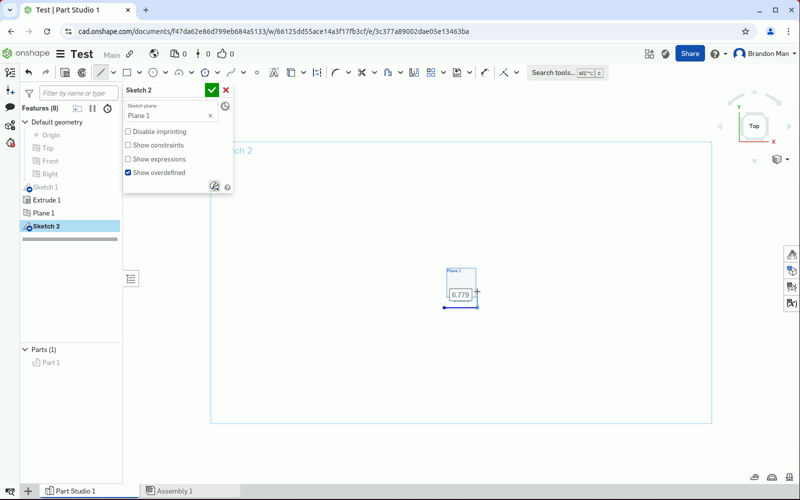
key_down(shift)
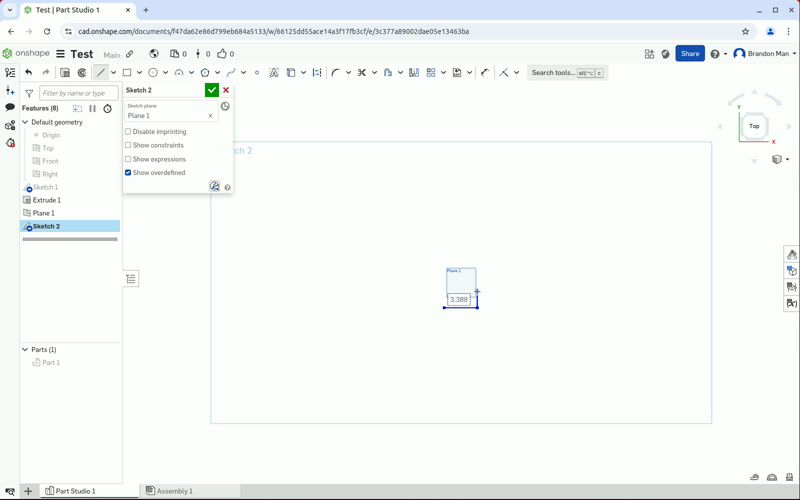
mouse_move(507, 291)
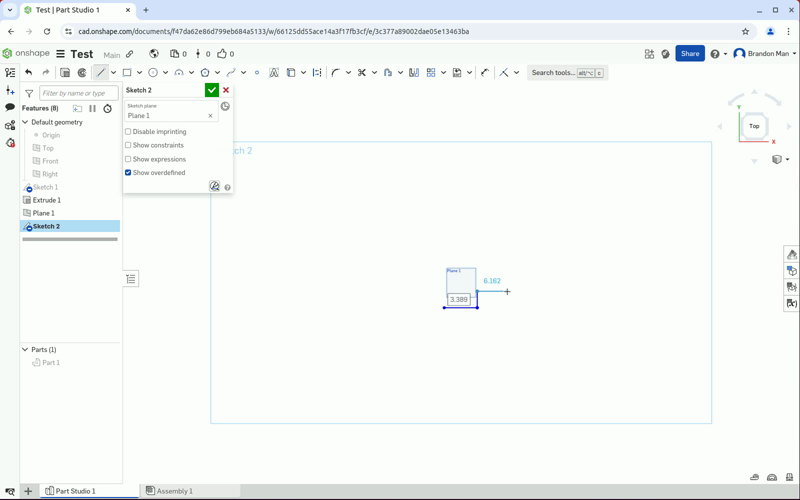
mouse_move(444, 291)
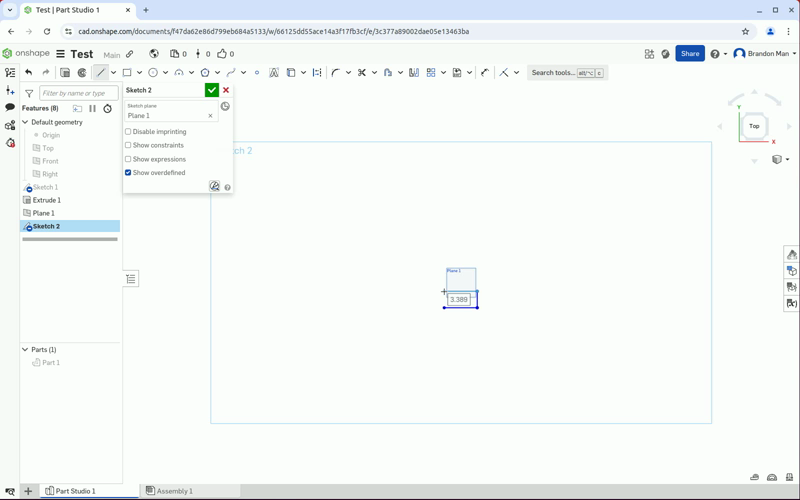
click(444, 291)
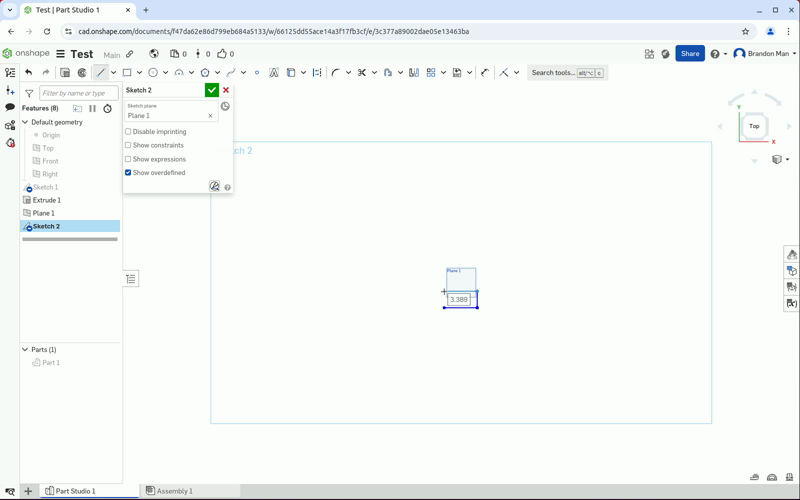
key_up(shift)
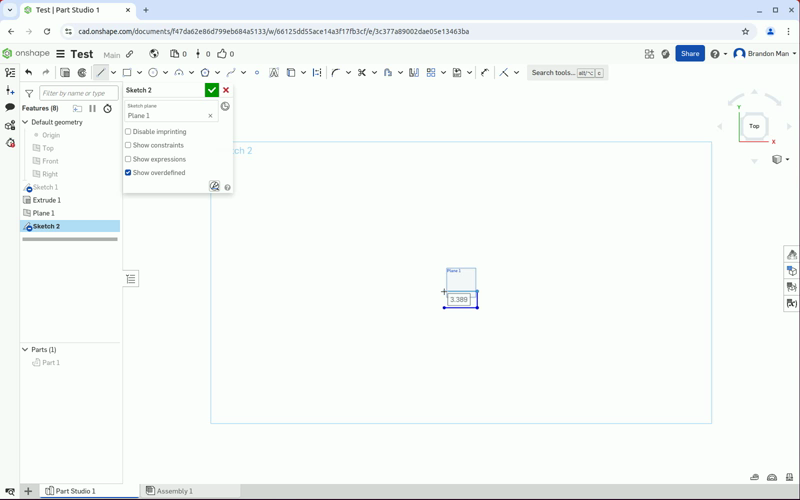
mouse_move(474, 291)
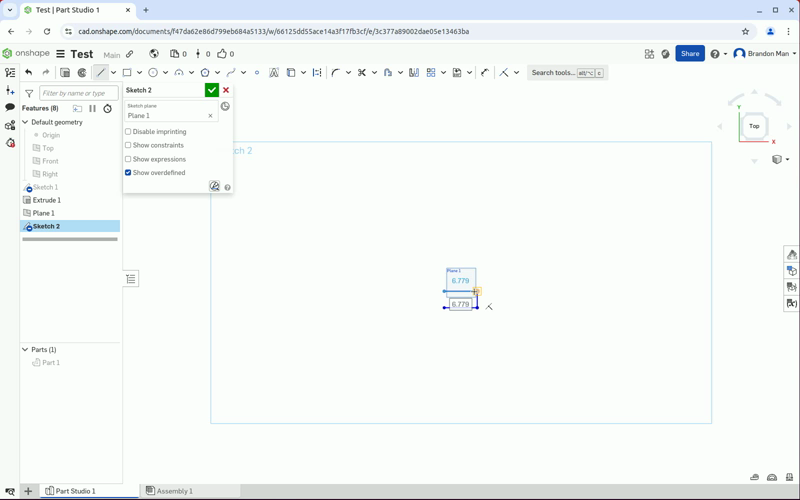
key_down(shift)
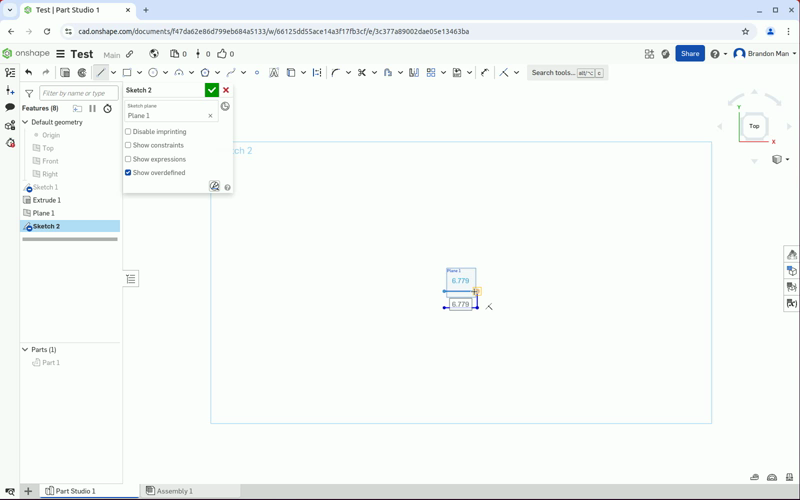
mouse_move(444, 307)
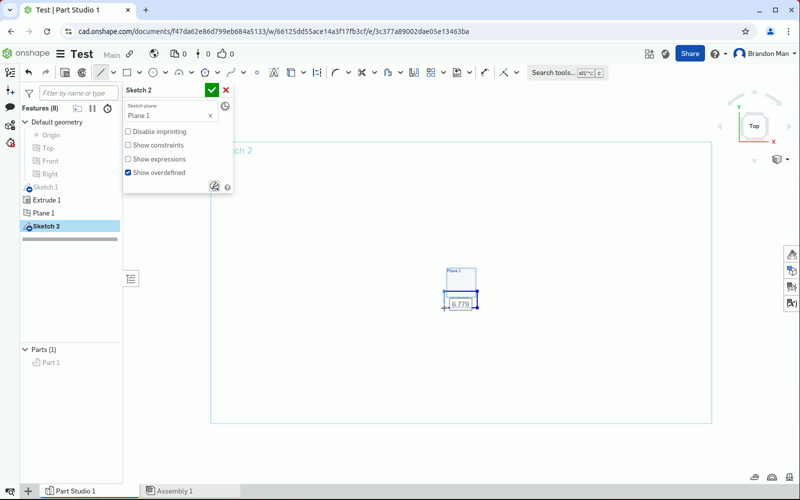
key_up(shift)
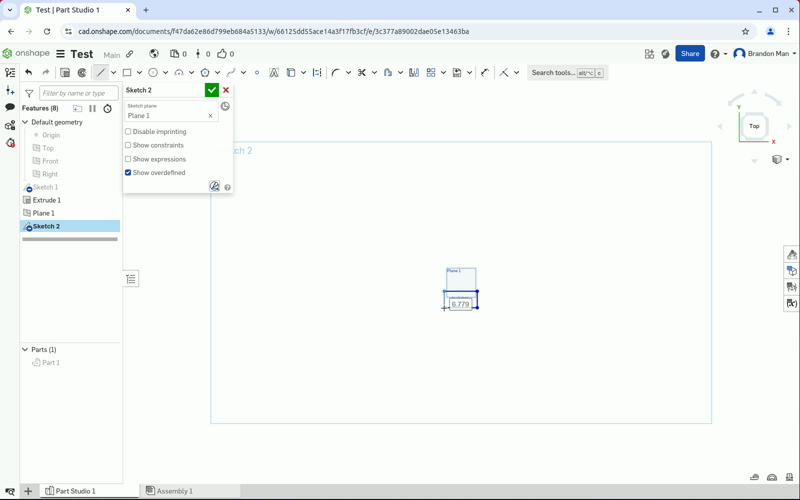
click(444, 307)
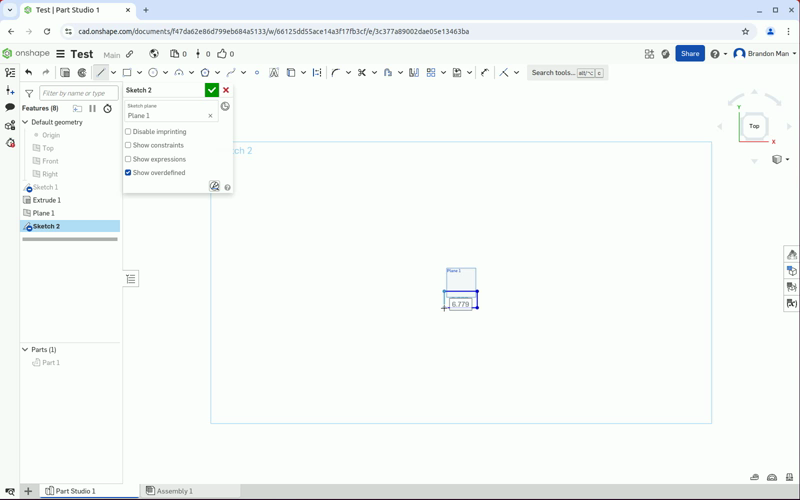
key(esc)
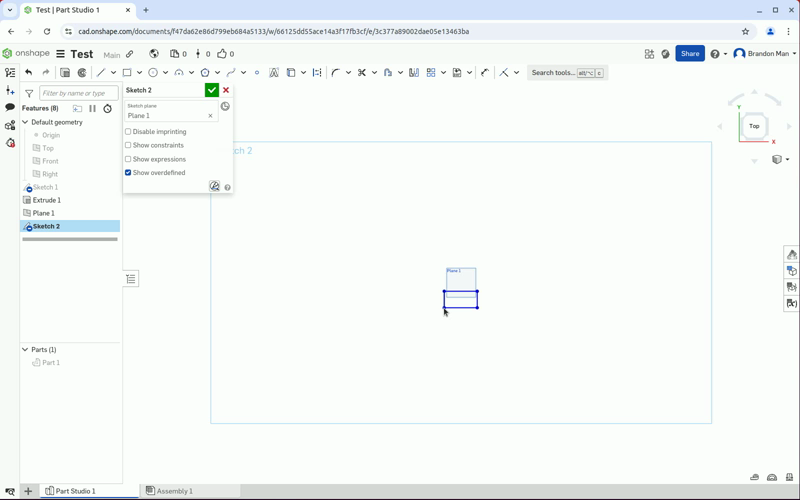
mouse_move(474, 306)
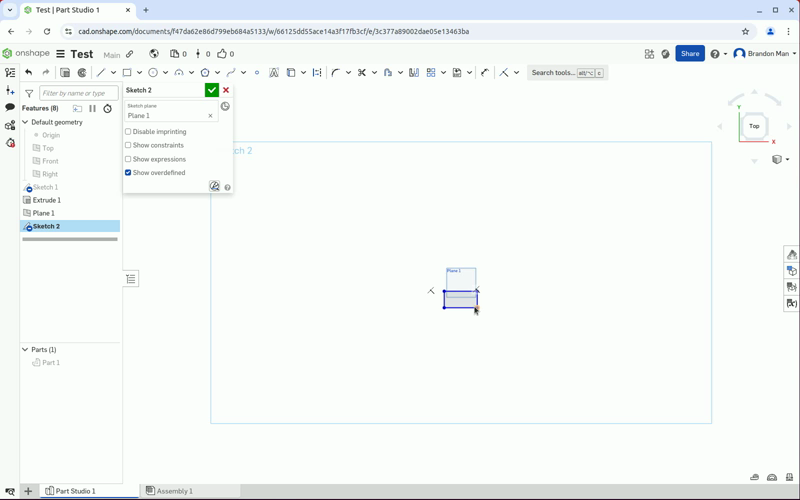
scroll(6)
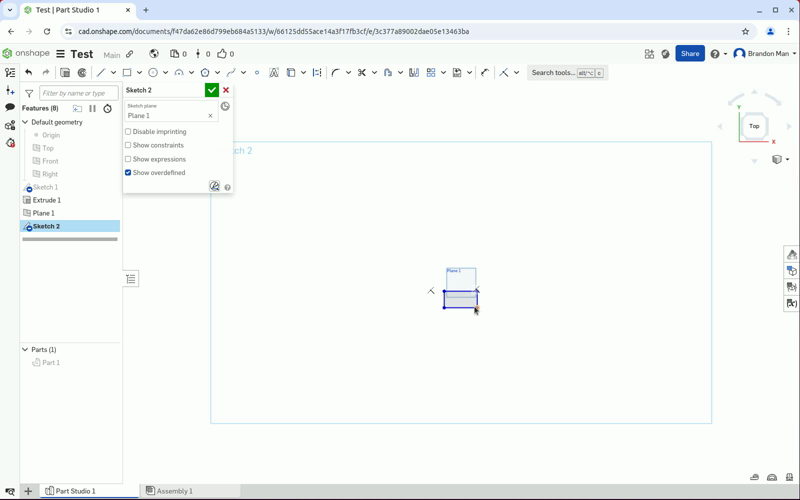
scroll(6)
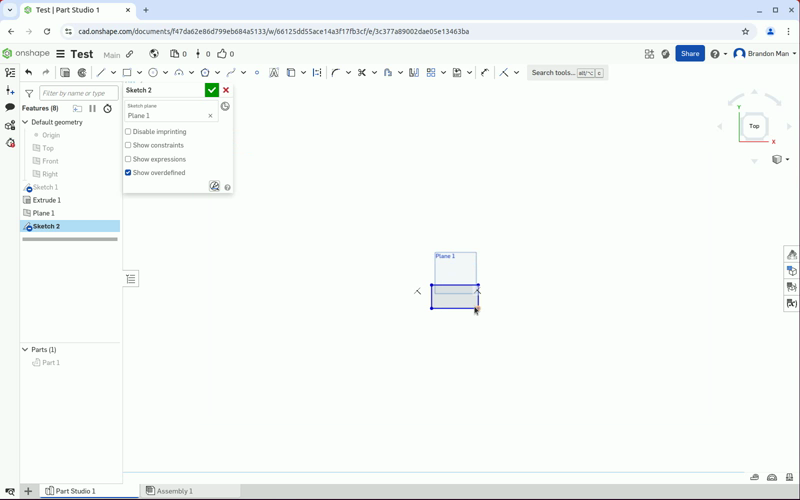
scroll(6)
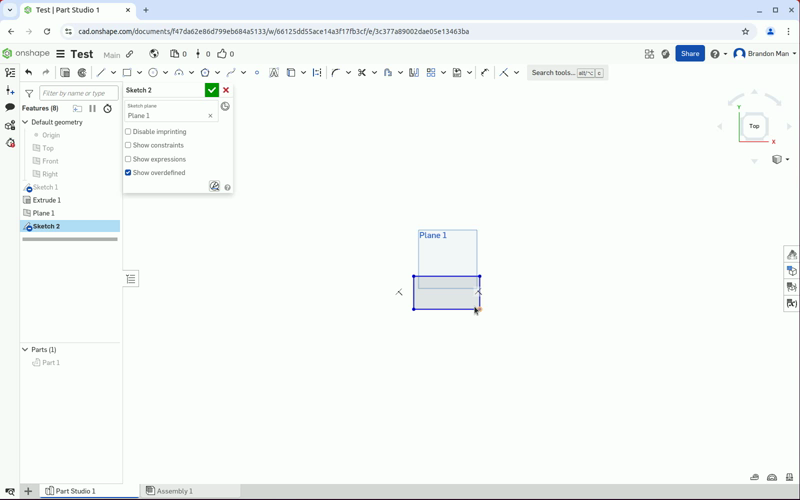
scroll(6)
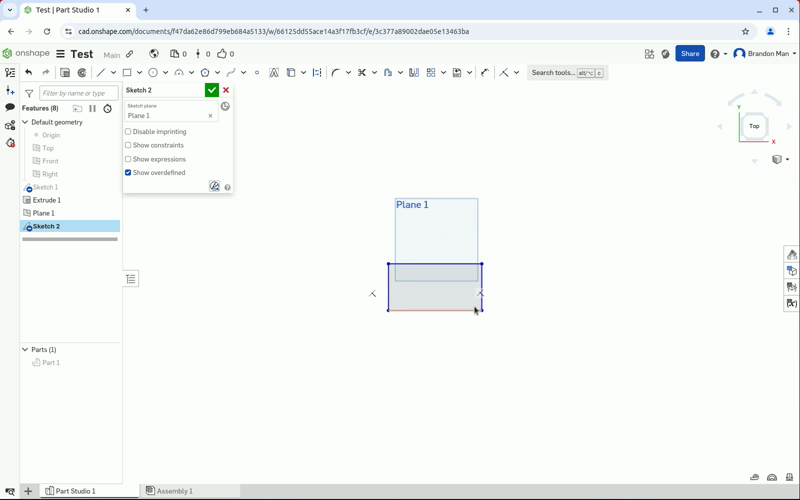
scroll(6)
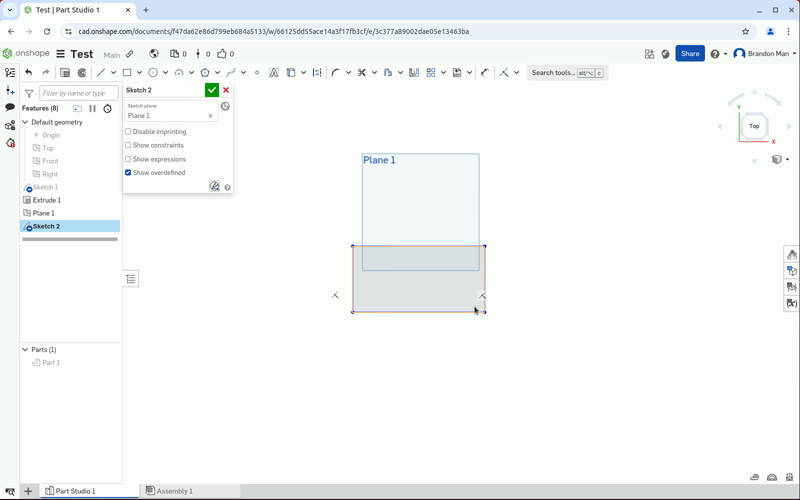
scroll(6)
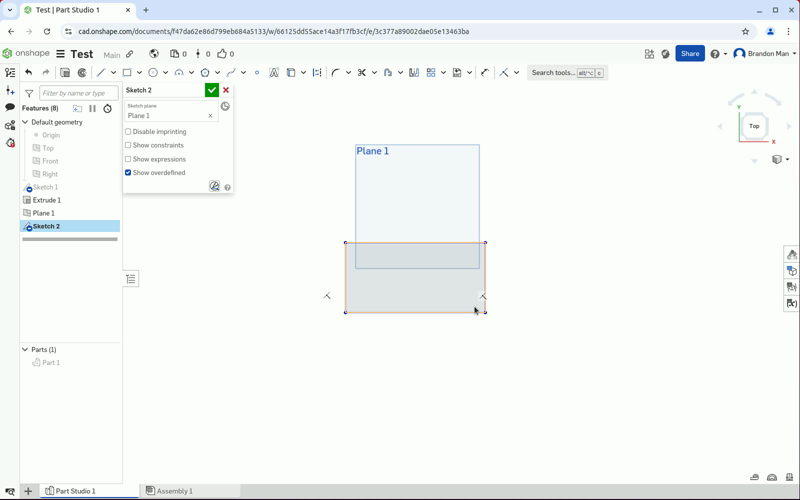
scroll(6)
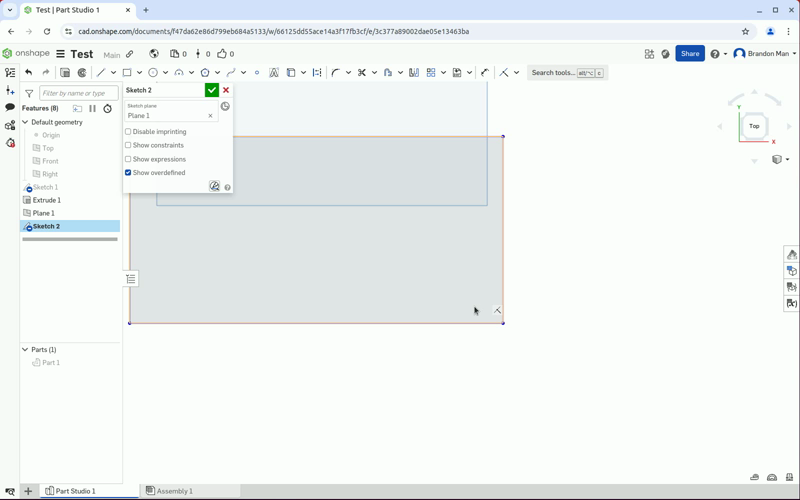
click(474, 306)
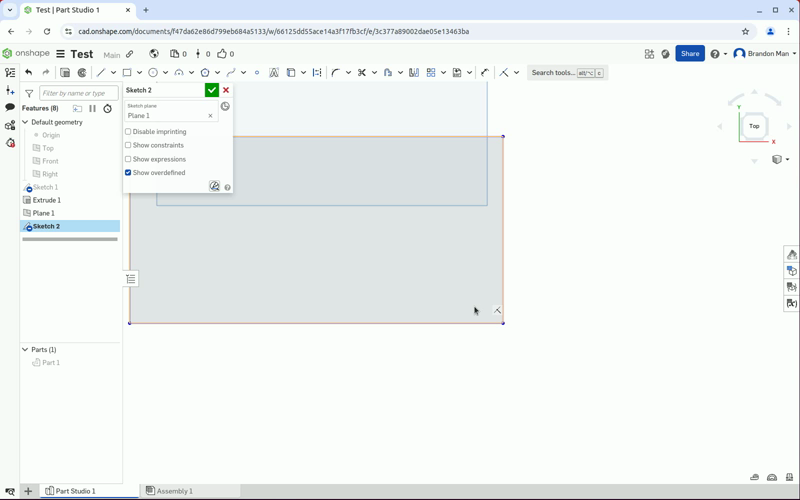
scroll(-6)
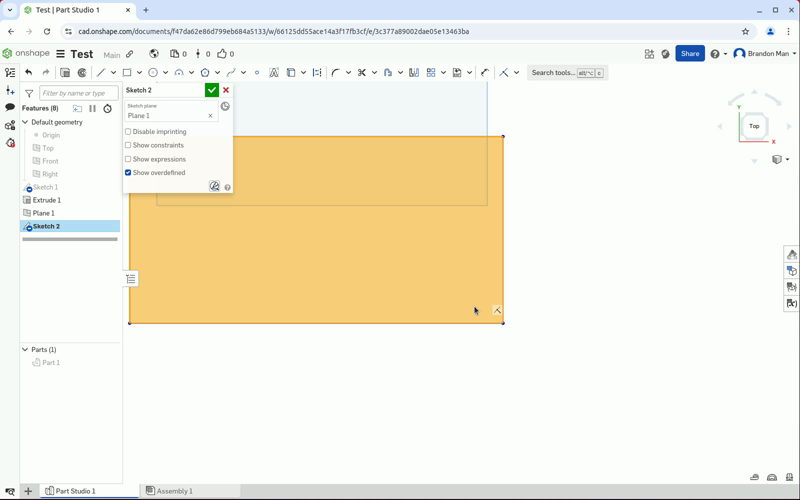
scroll(-6)
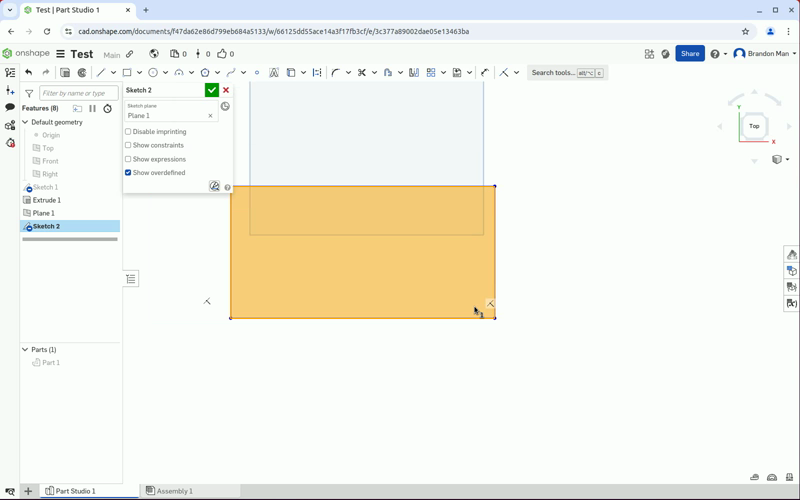
scroll(-6)
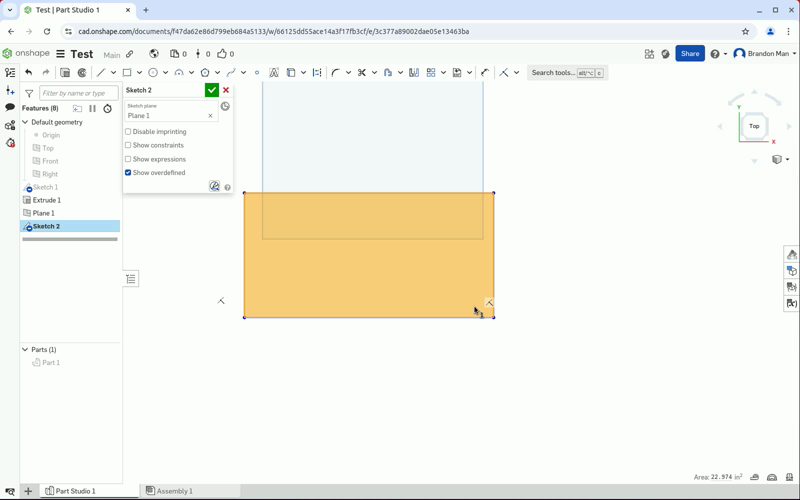
scroll(-6)
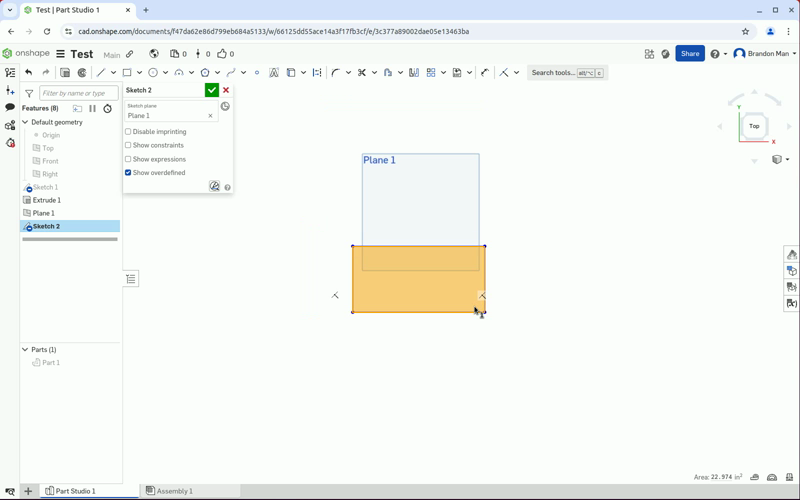
scroll(-6)
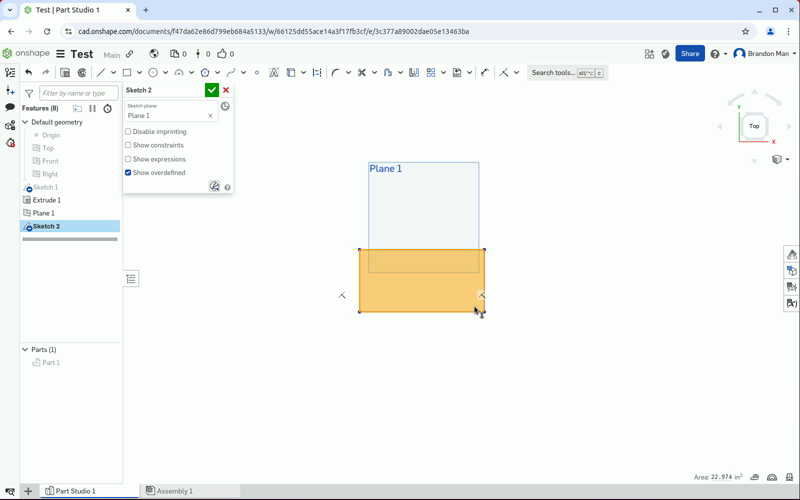
scroll(-6)
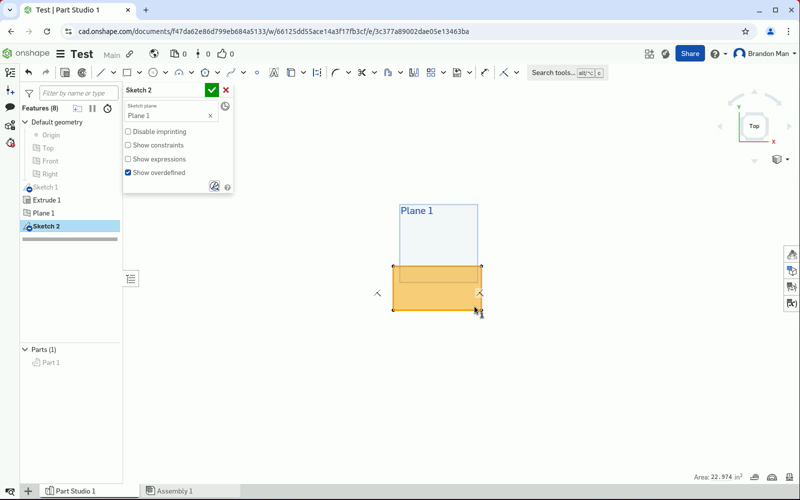
scroll(-6)
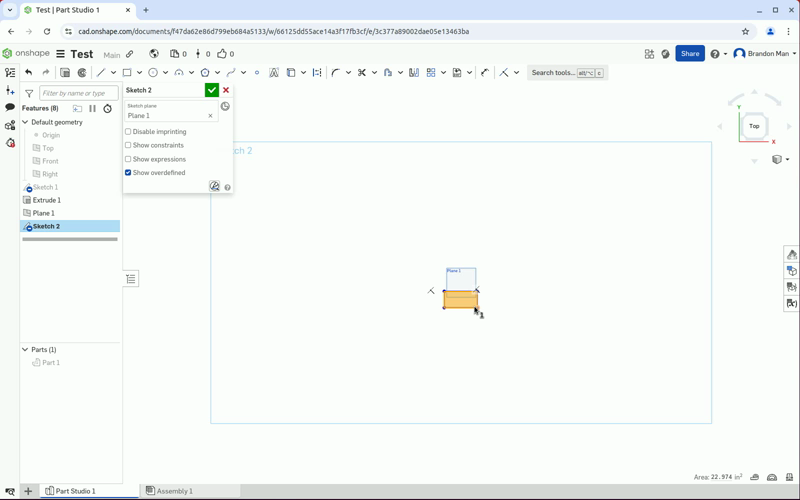
mouse_move(73, 352)
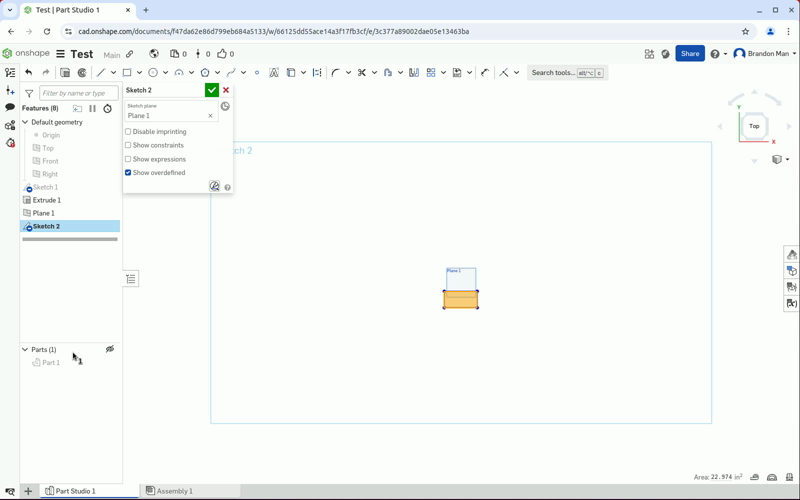
key(shift+y)
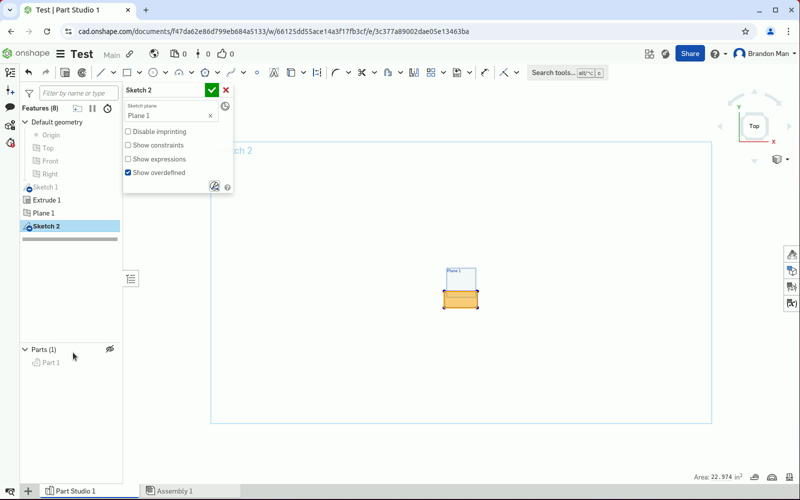
key(shift+e)
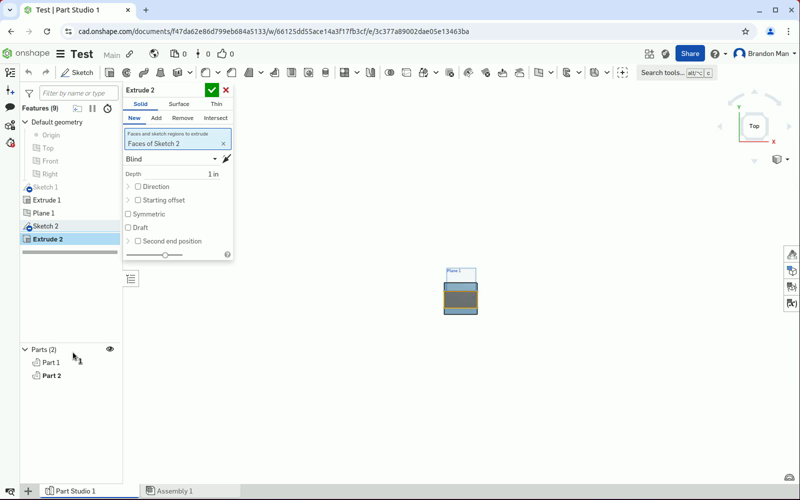
mouse_move(143, 106)
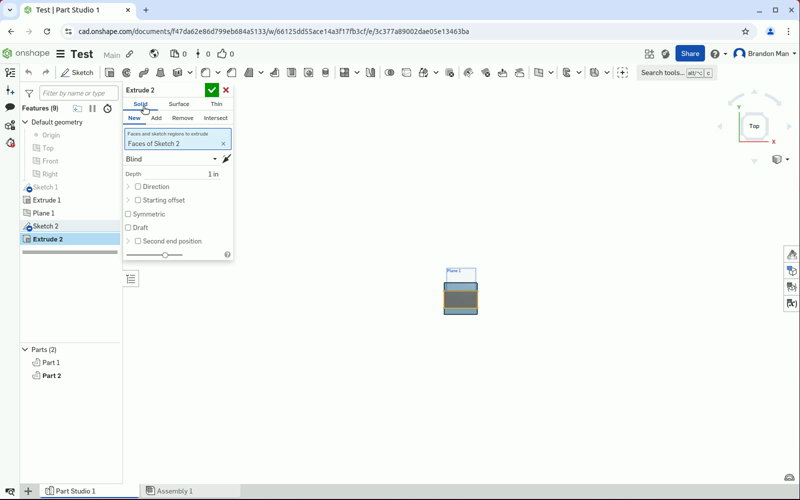
click(143, 106)
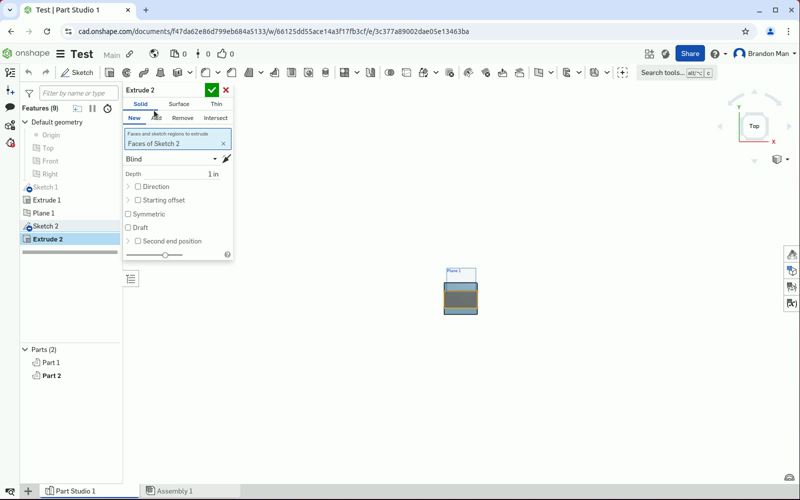
mouse_move(186, 120)
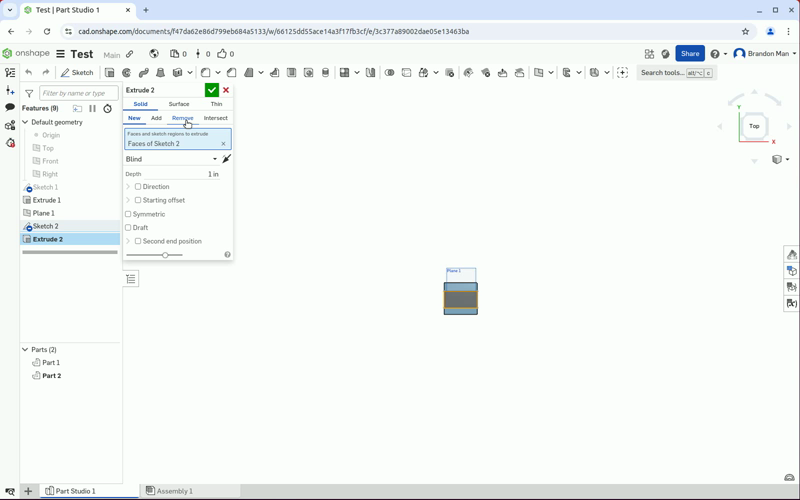
click(186, 120)
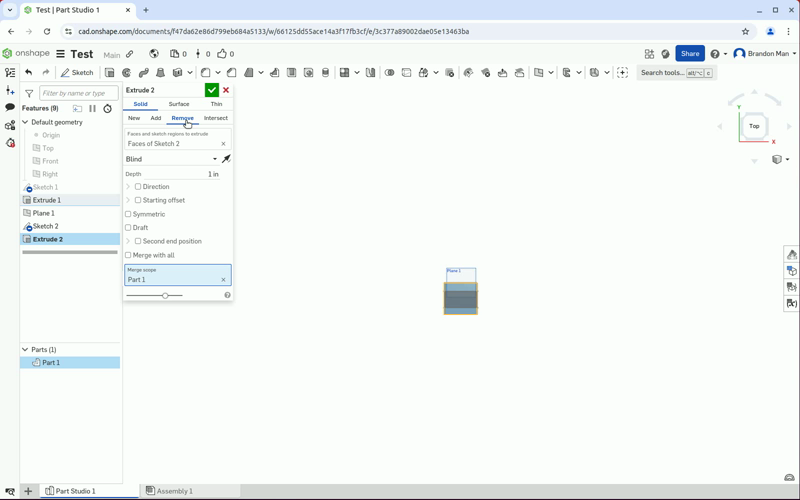
key(tab, 4)
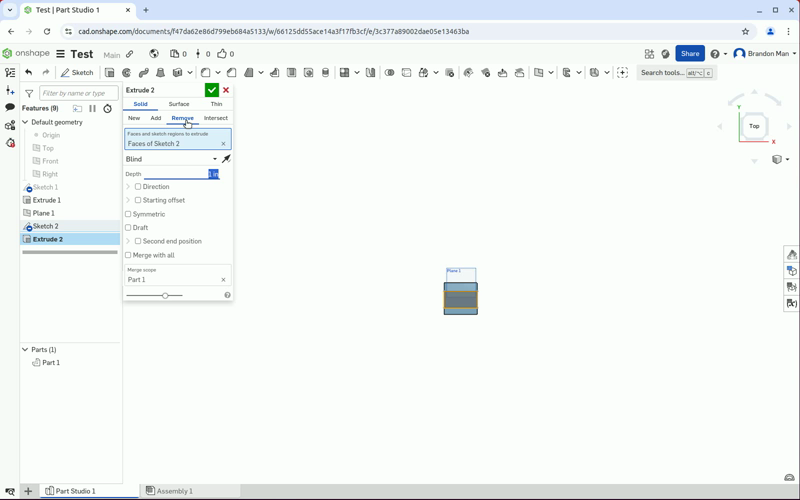
text(3.37)
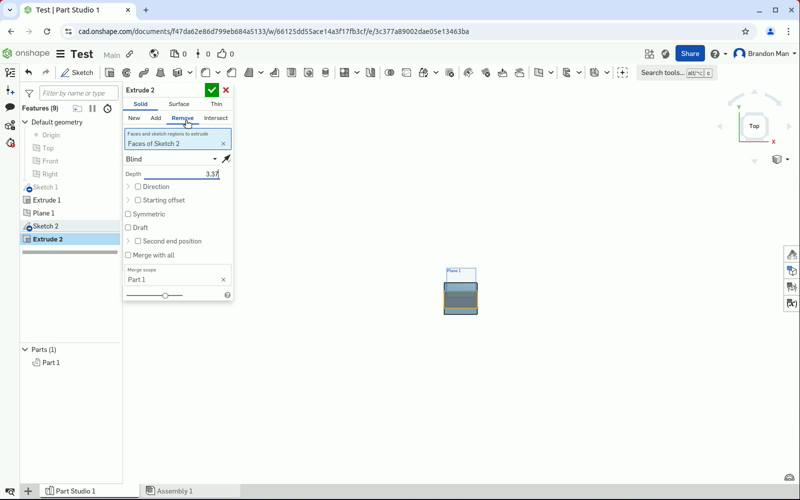
key(tab, 6)
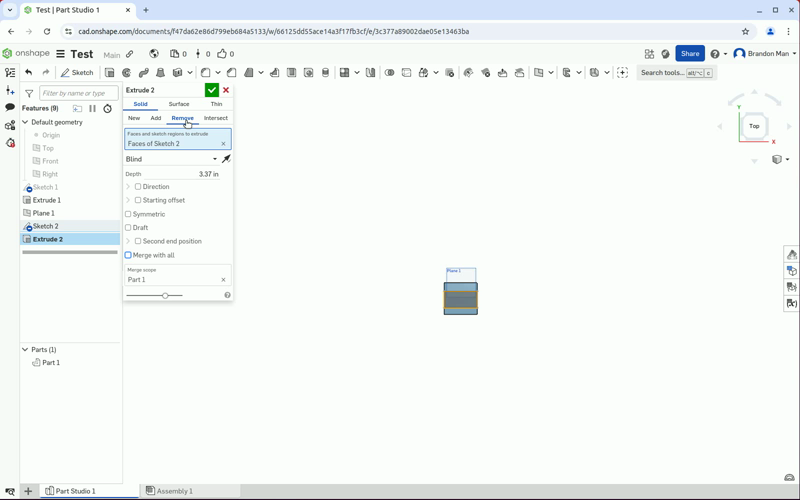
key(space)
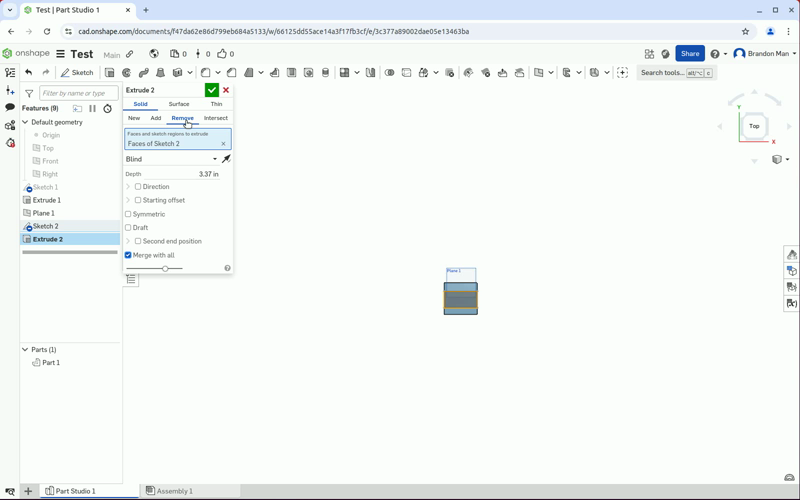
key(enter)
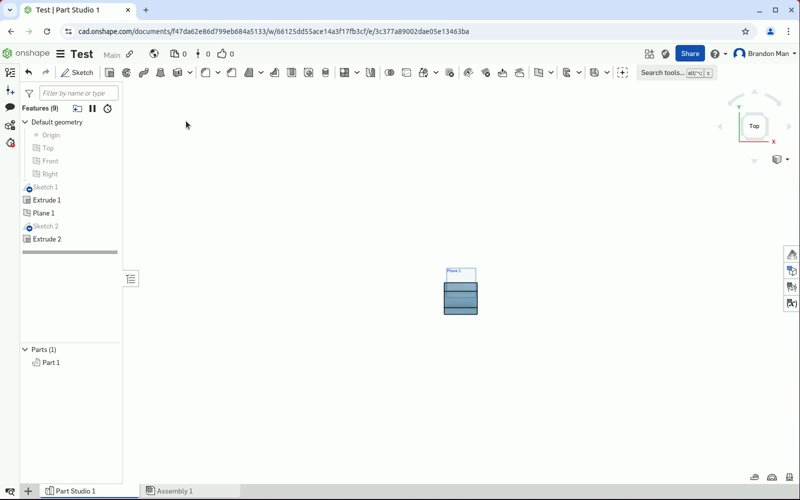
key(shift+h)
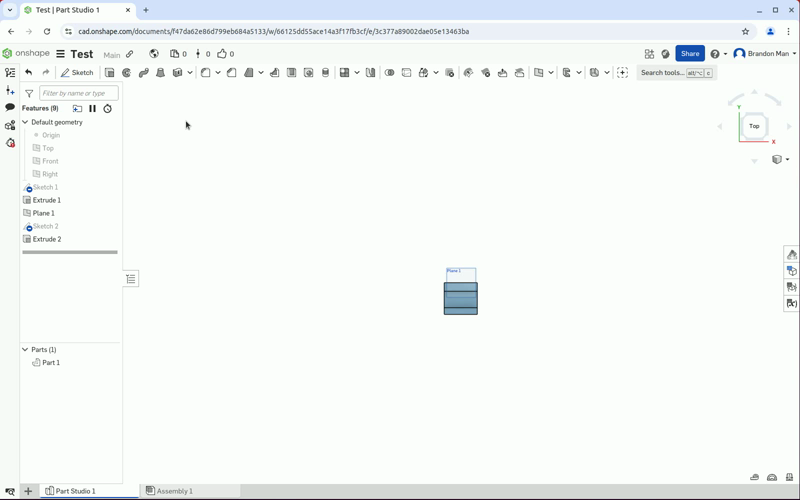
key(shift+h)
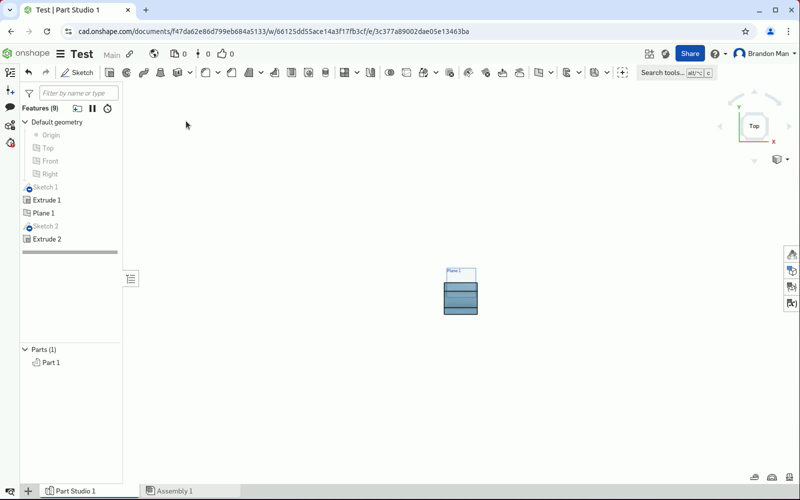
mouse_move(73, 189)
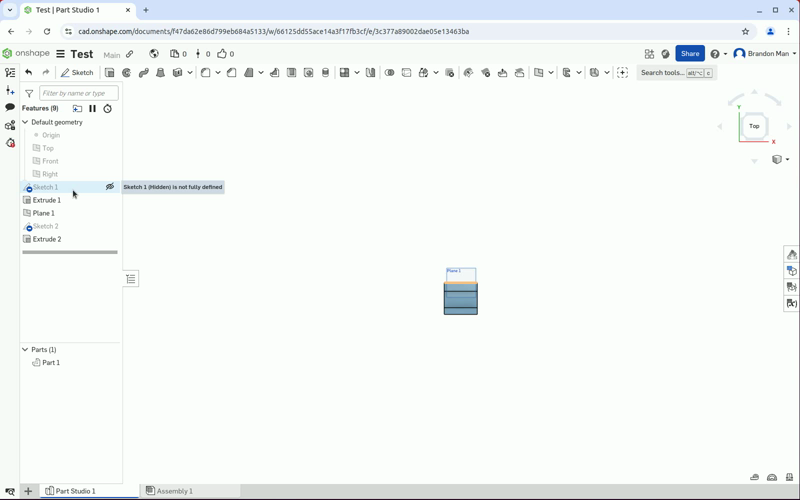
click(73, 189)
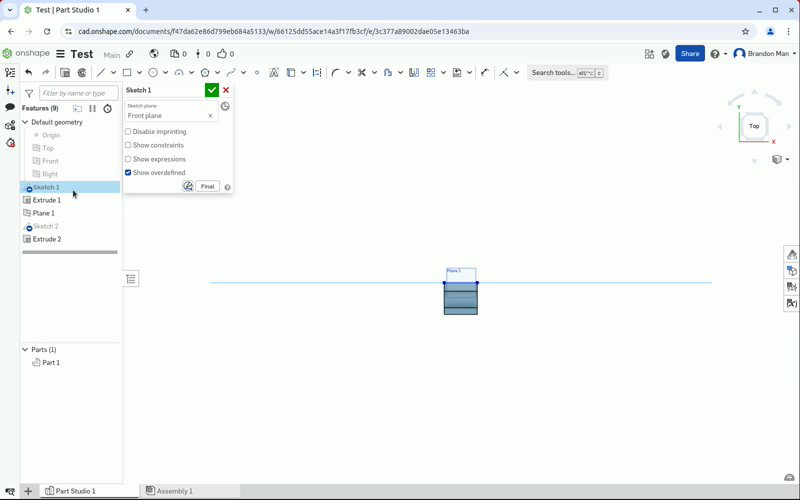
mouse_move(229, 92)
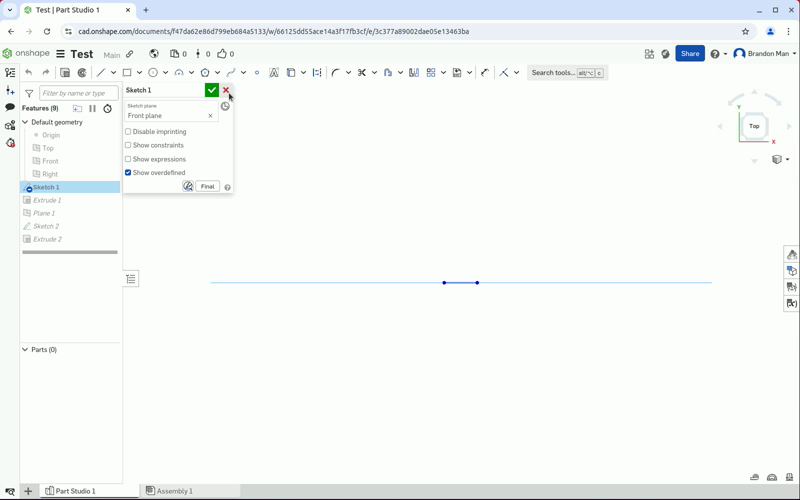
click(229, 92)
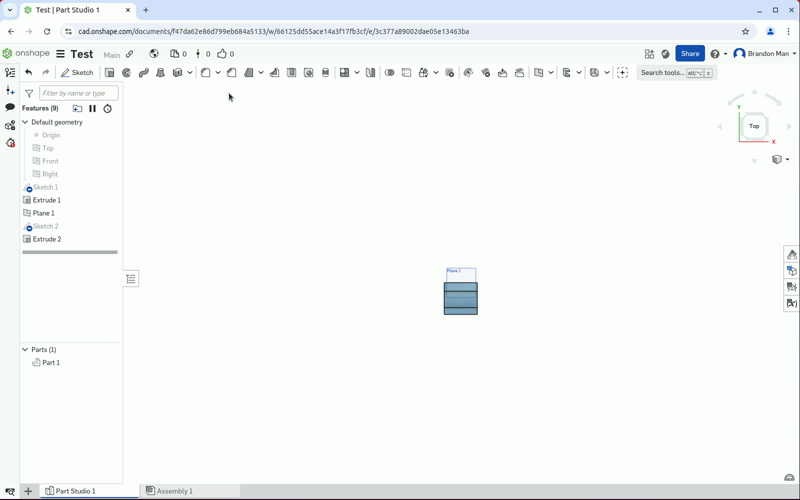
mouse_move(73, 352)
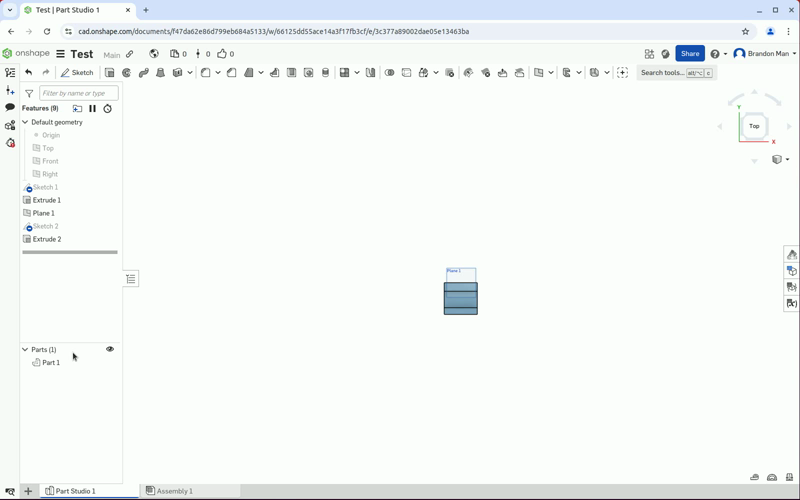
key(y)
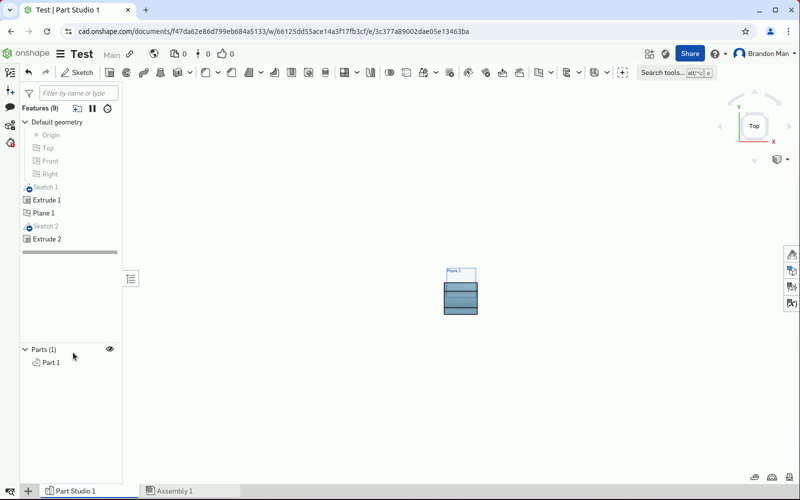
key(shift+p)
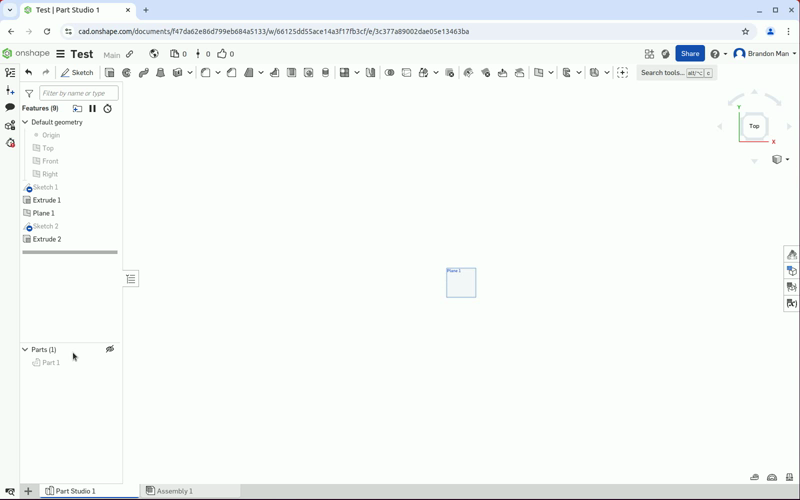
key(space)
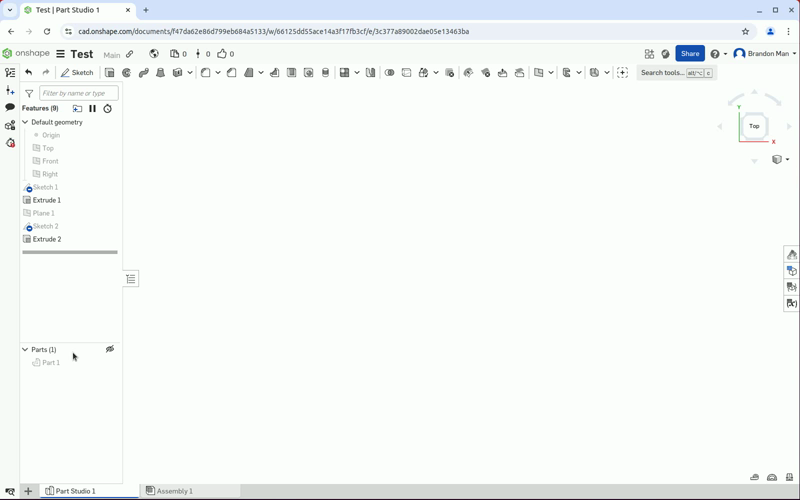
key_down(shift)
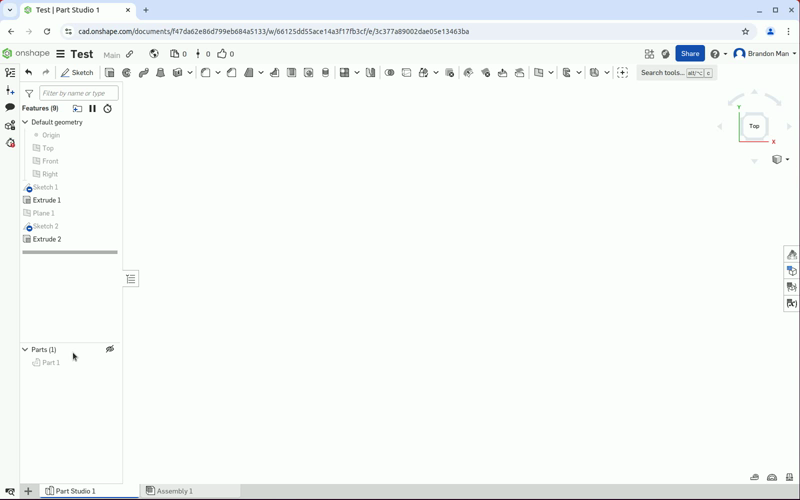
key(up)
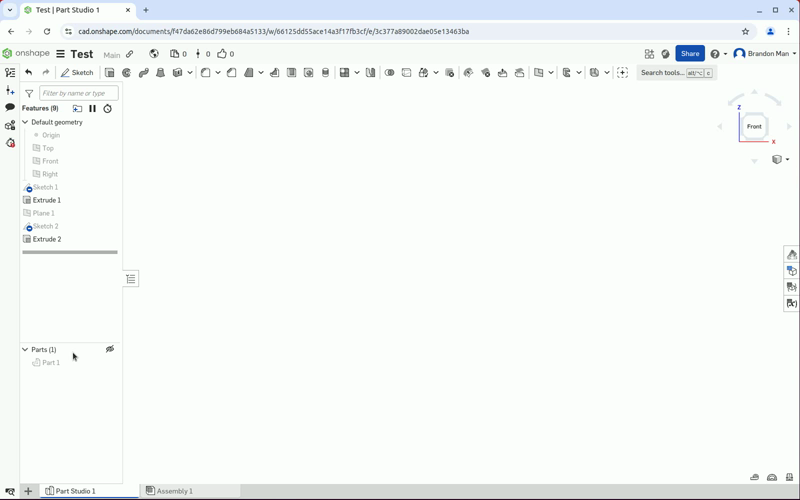
key_up(shift)
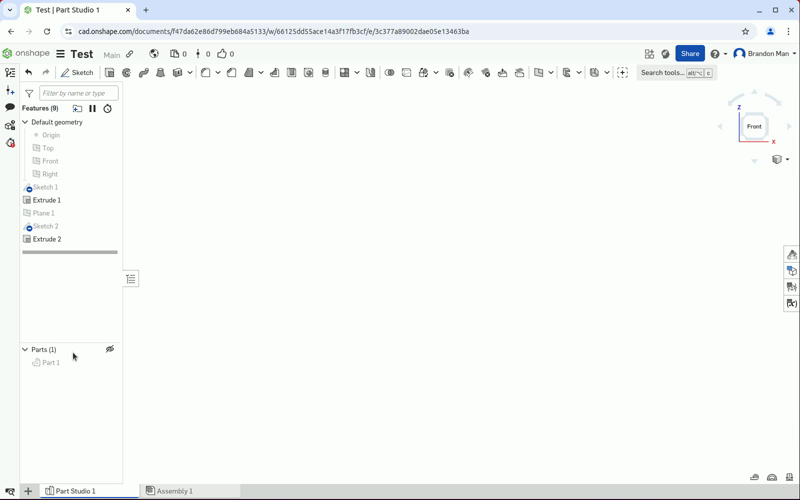
mouse_move(73, 352)
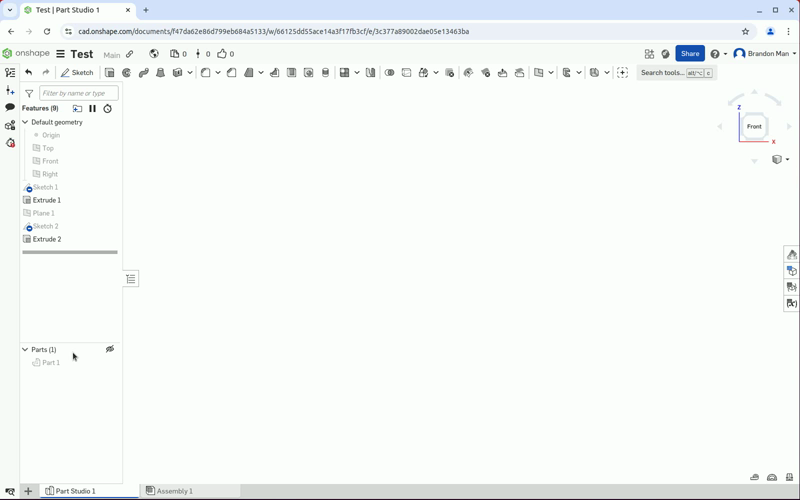
key(shift+y)
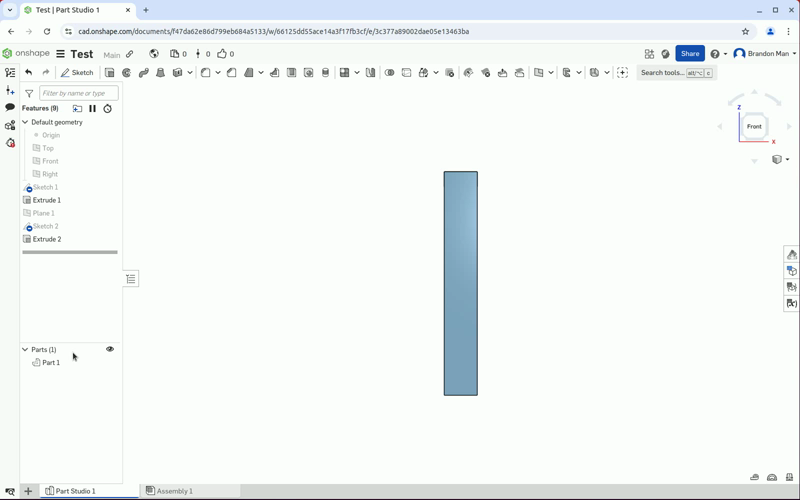
mouse_move(541, 75)
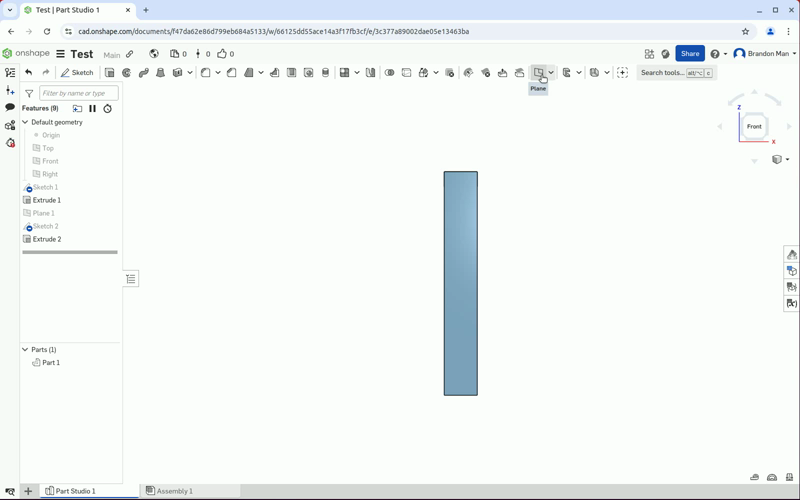
click(541, 75)
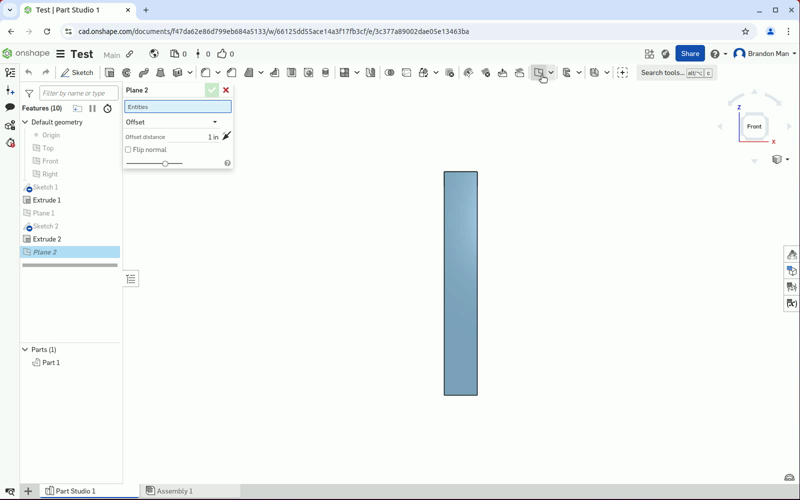
mouse_move(73, 163)
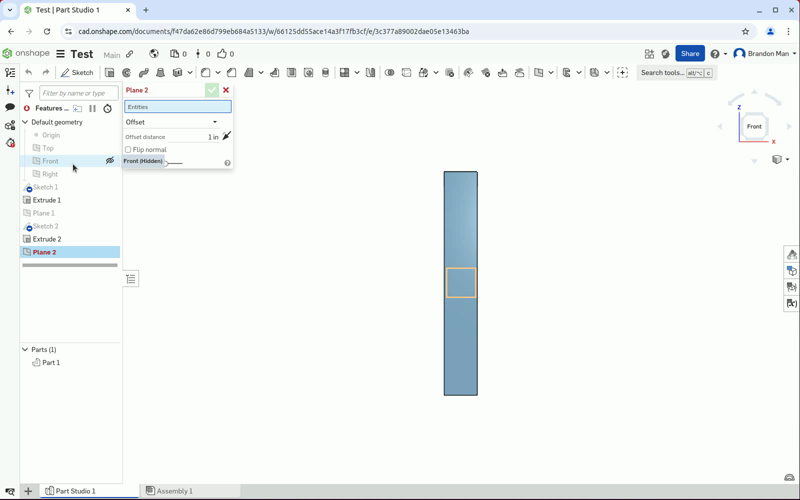
click(73, 163)
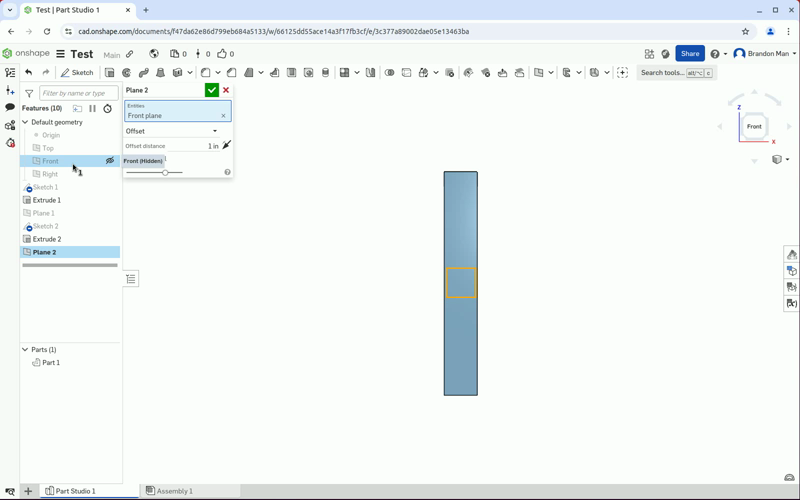
key(tab, 2)
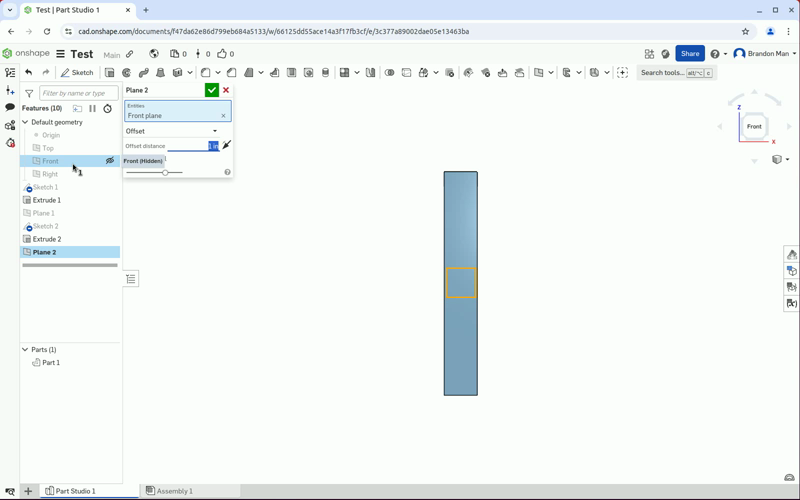
text(6.501)
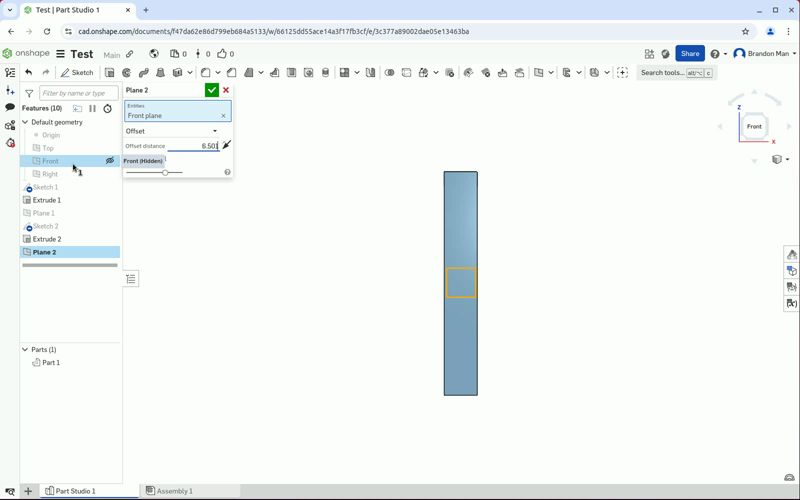
key(enter, 2)
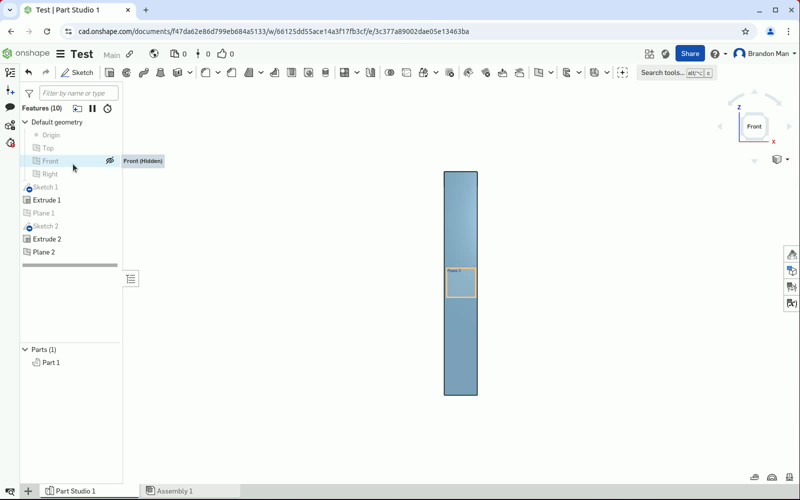
key(shift+s)
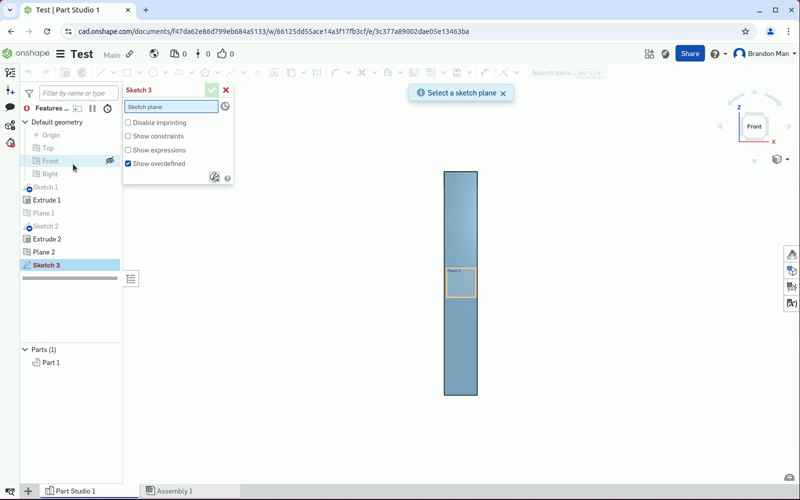
mouse_move(73, 254)
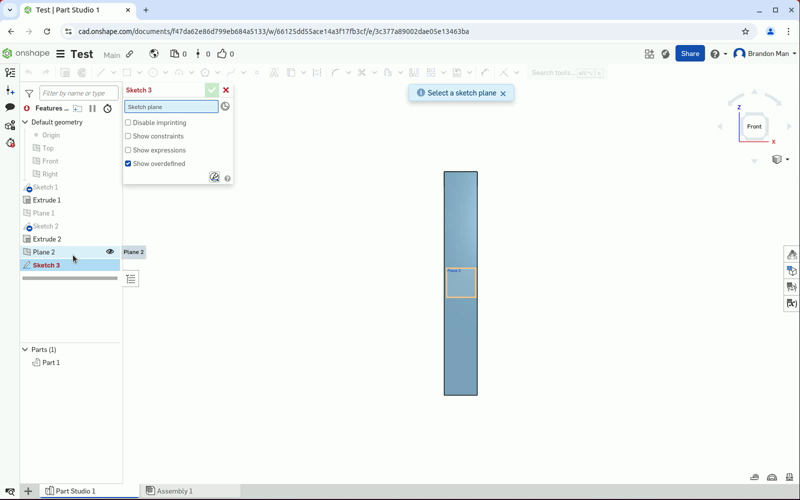
click(73, 254)
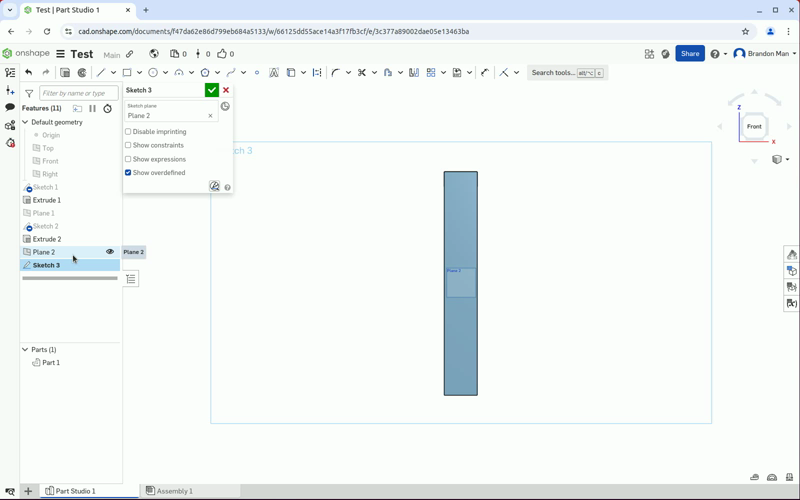
mouse_move(73, 352)
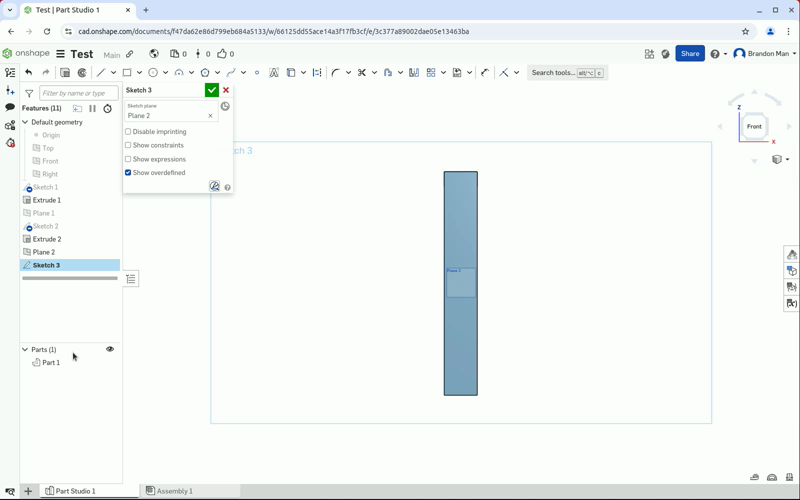
key(y)
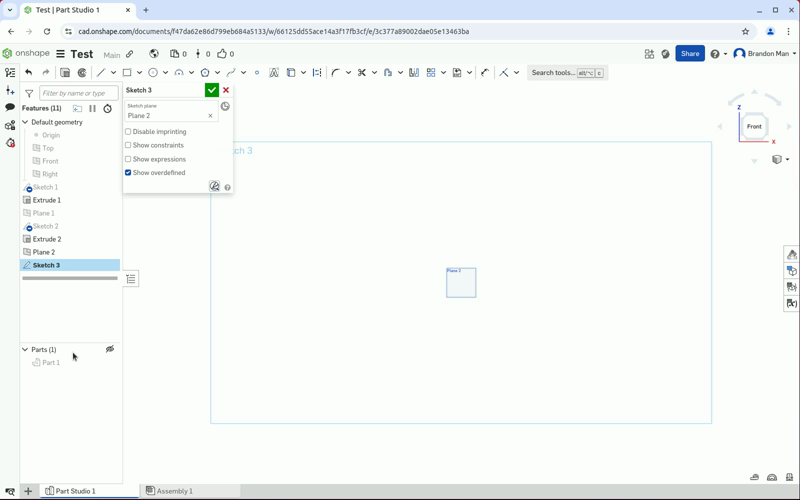
key(l)
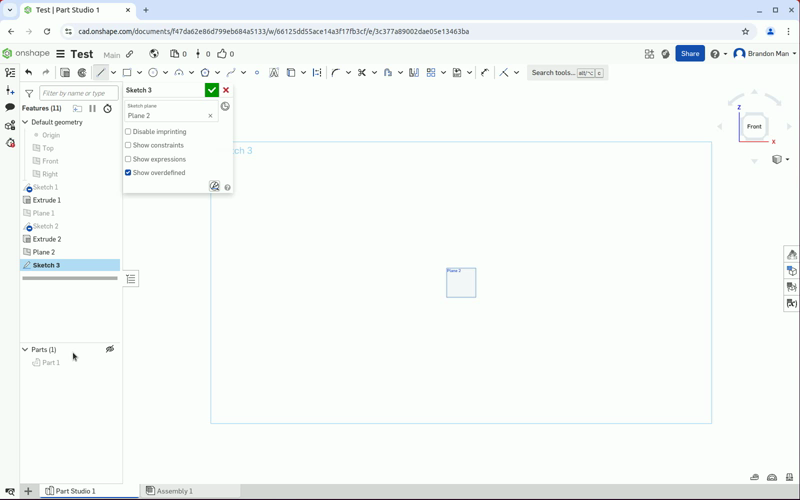
key_down(shift)
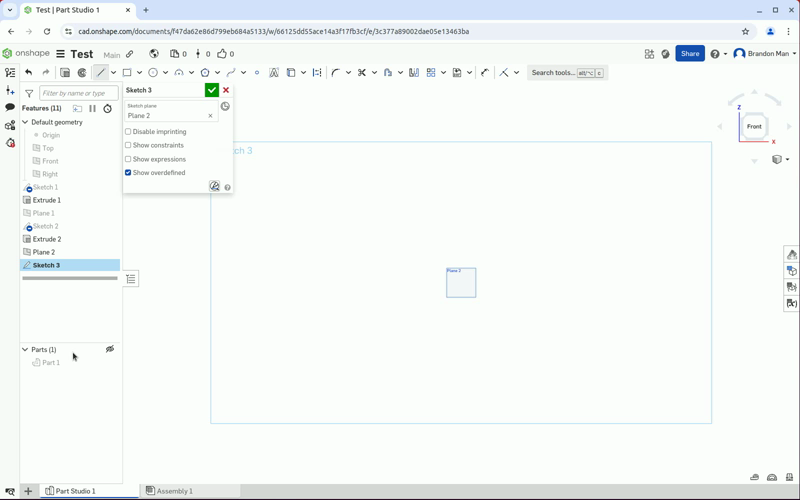
mouse_move(452, 314)
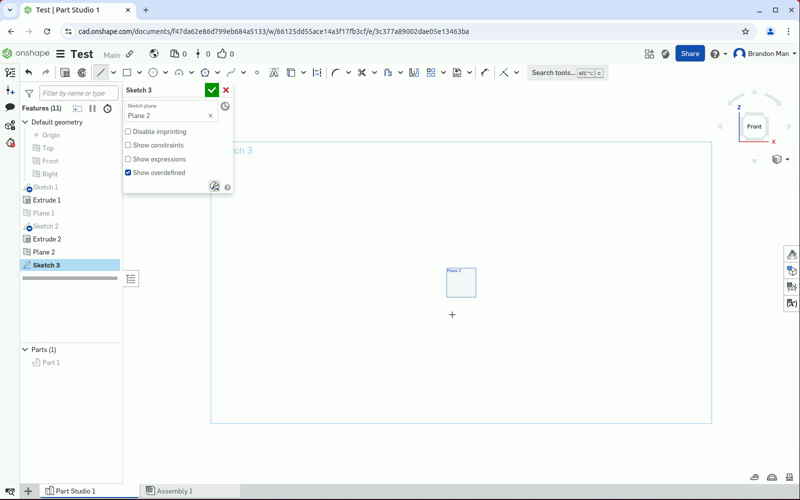
click(452, 314)
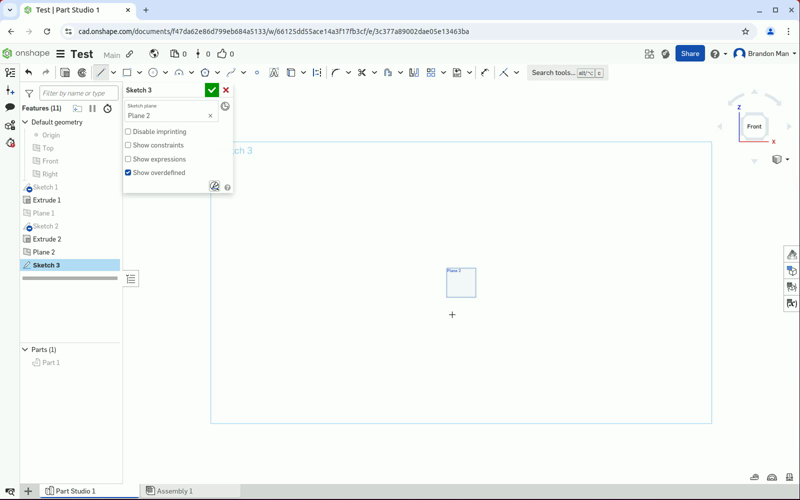
key_up(shift)
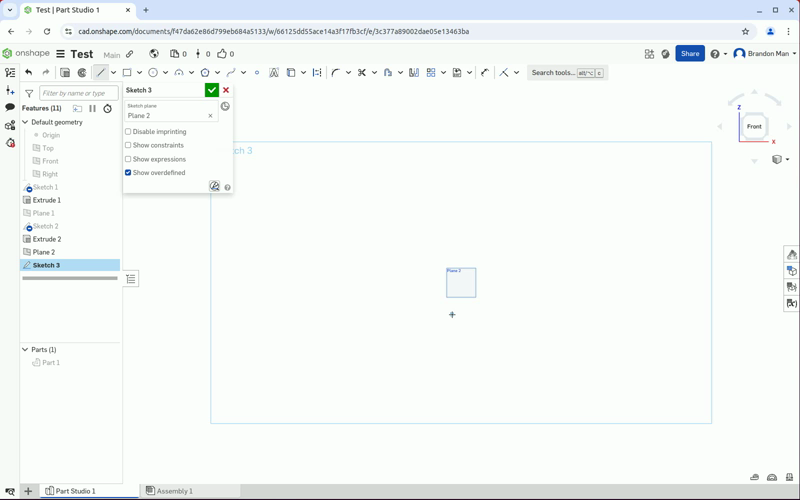
key_down(shift)
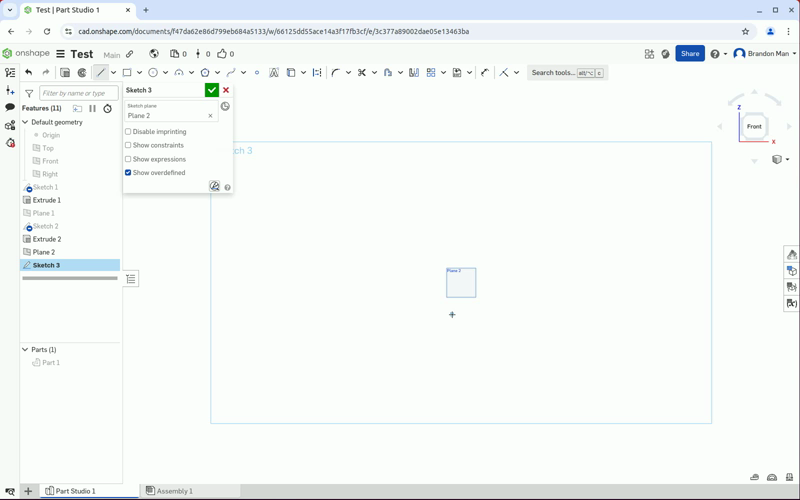
mouse_move(482, 314)
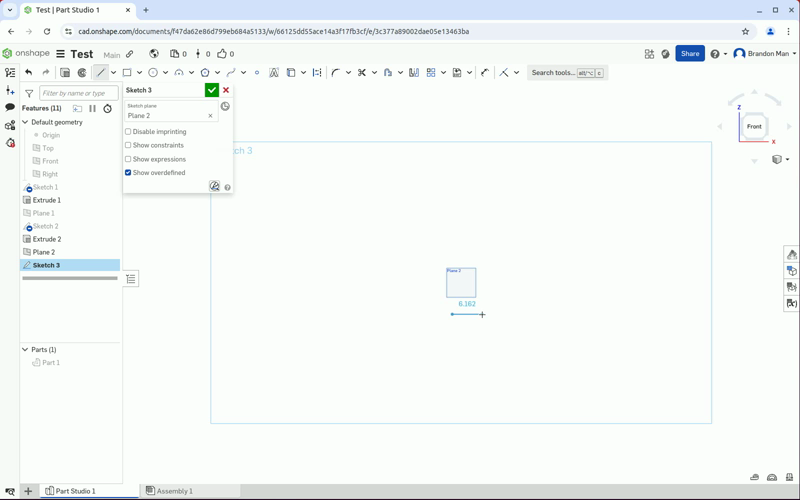
mouse_move(461, 314)
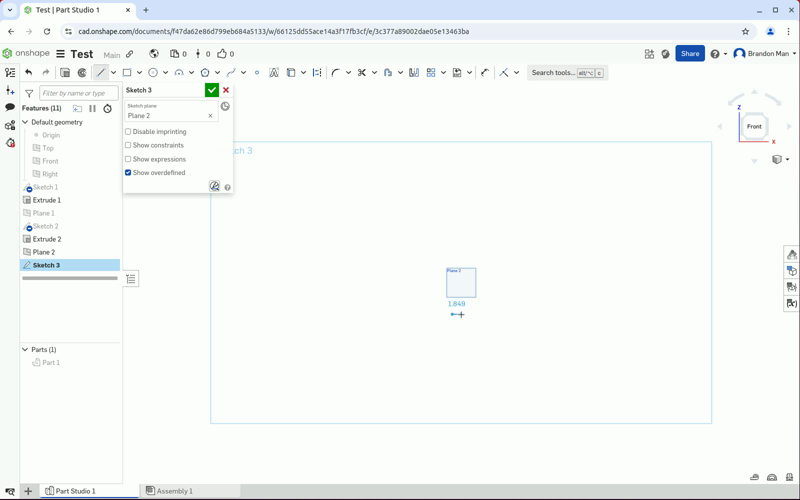
click(461, 314)
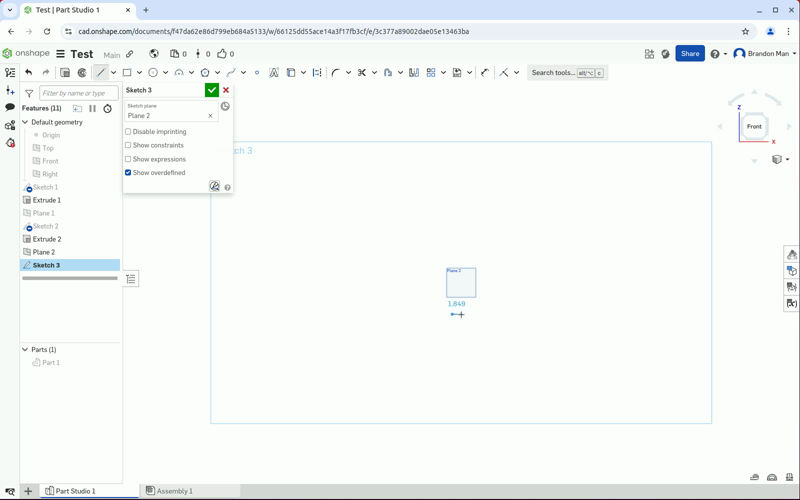
key_up(shift)
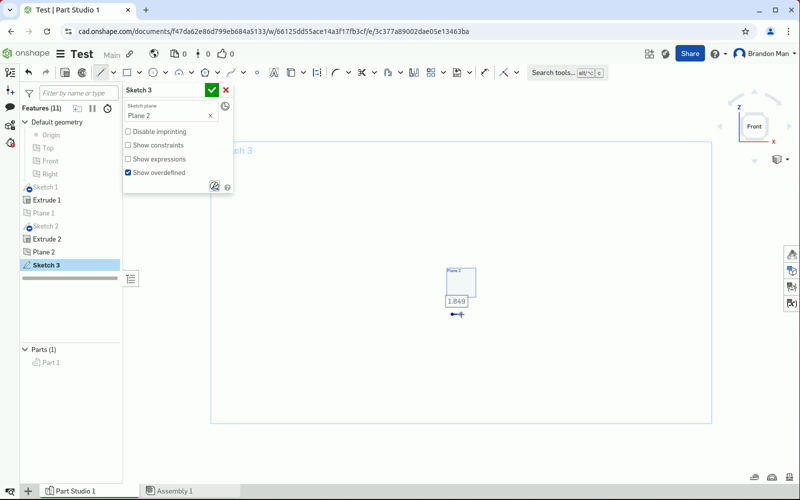
key_down(shift)
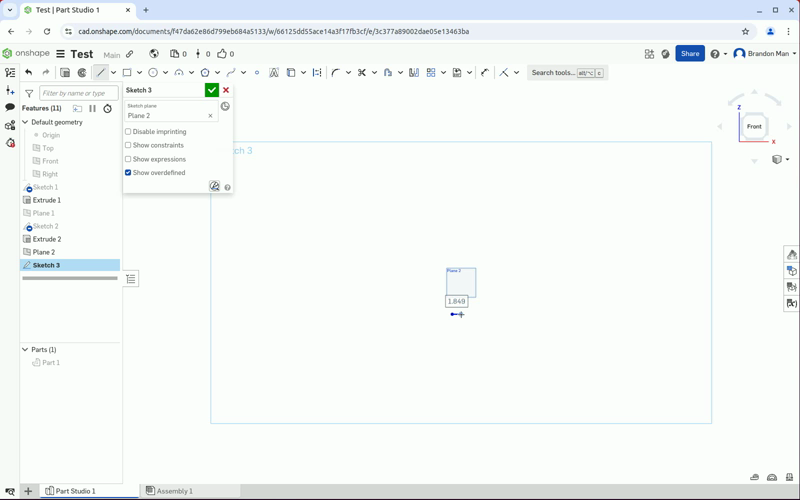
mouse_move(491, 314)
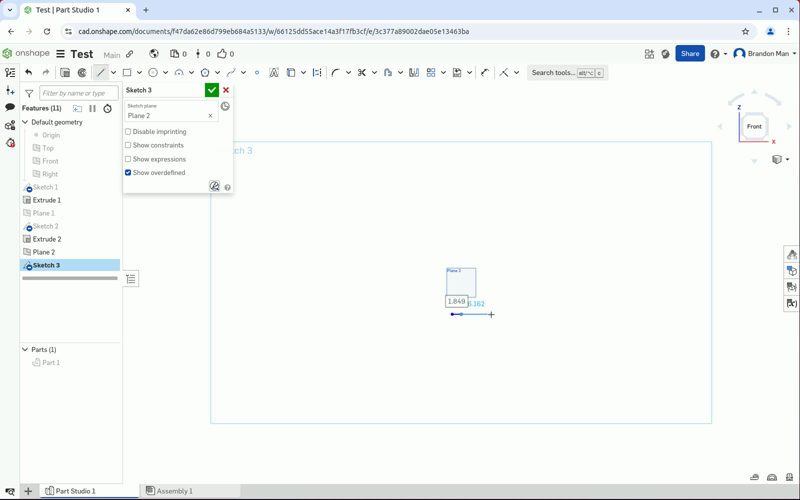
mouse_move(469, 314)
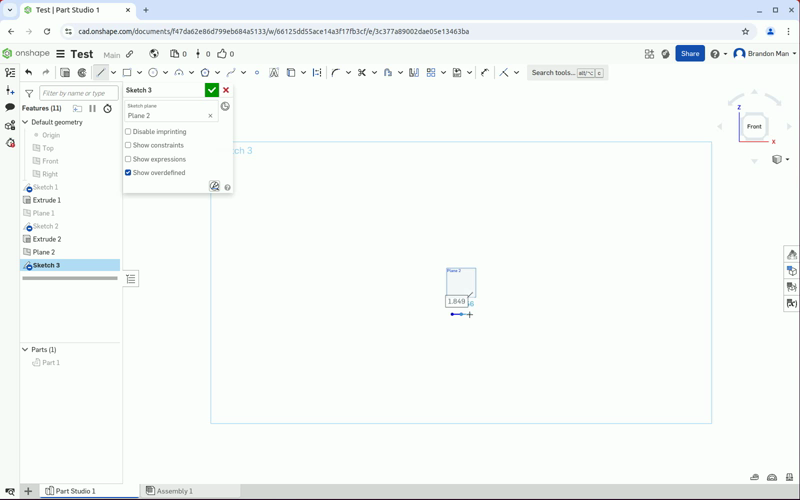
click(469, 314)
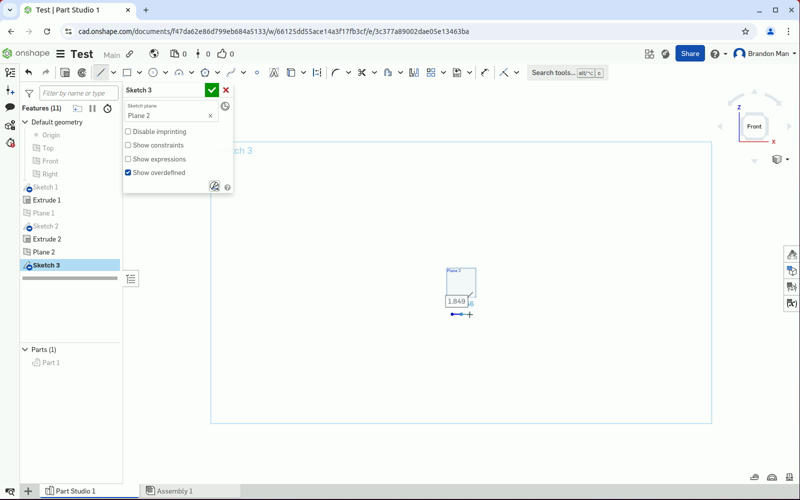
key_up(shift)
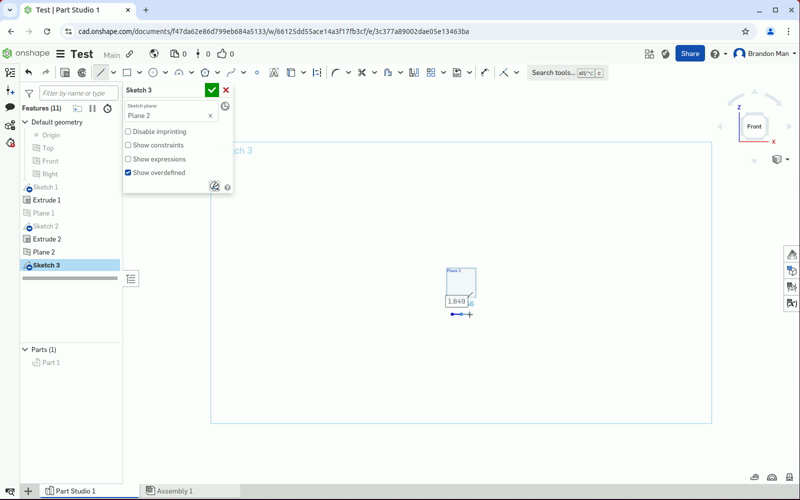
key_down(shift)
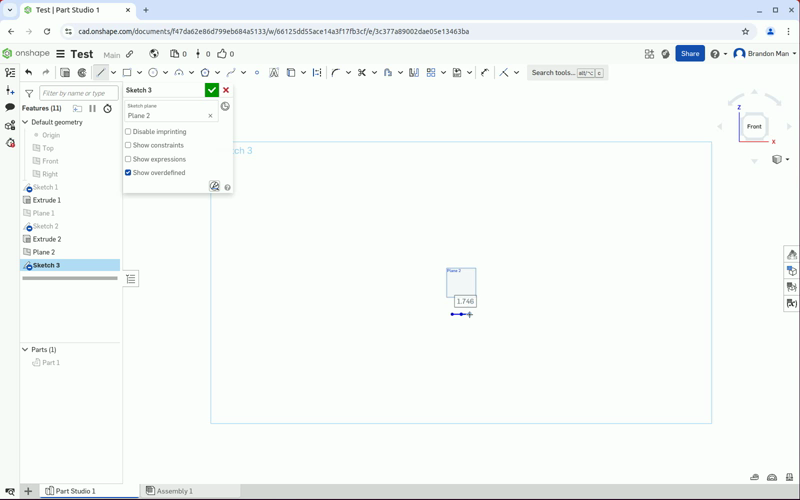
mouse_move(499, 314)
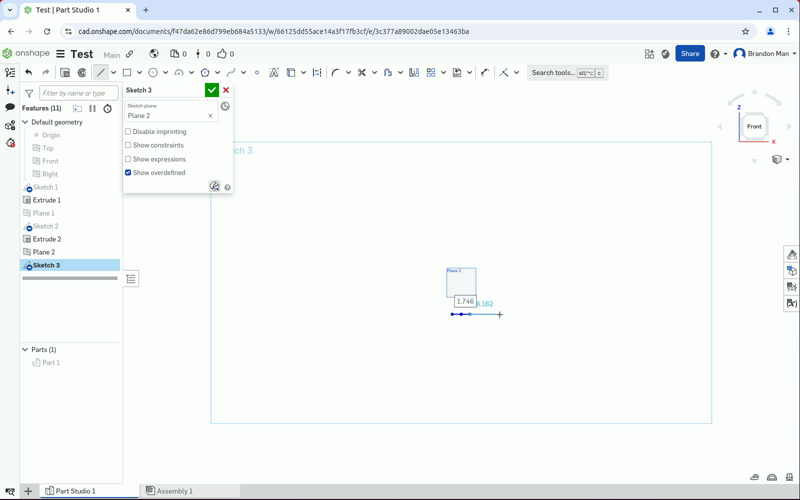
mouse_move(469, 297)
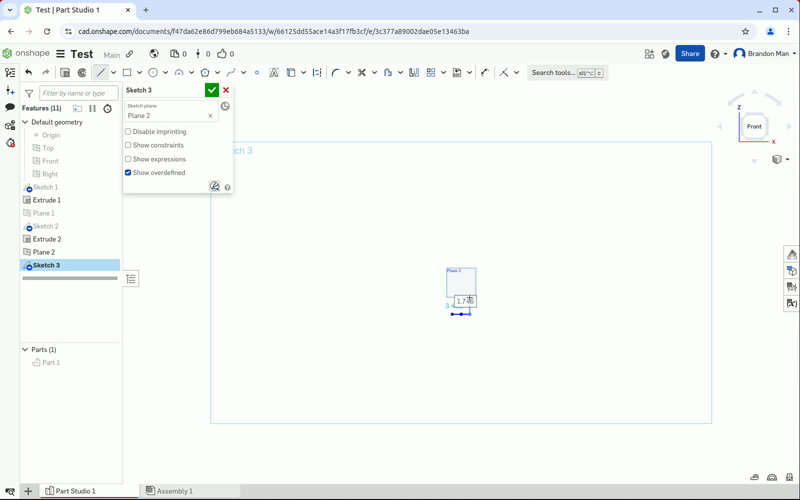
click(469, 297)
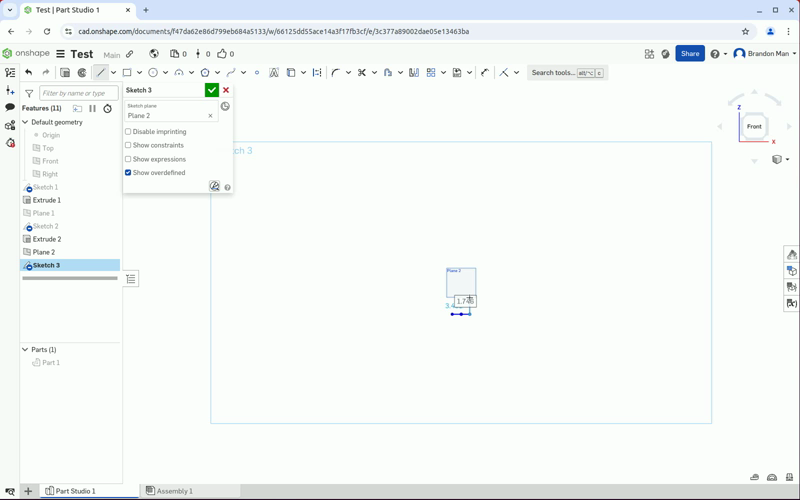
key_up(shift)
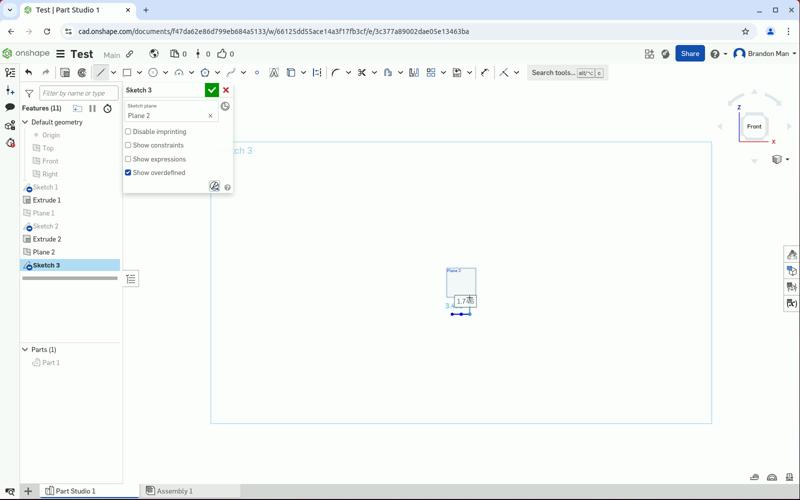
key_down(shift)
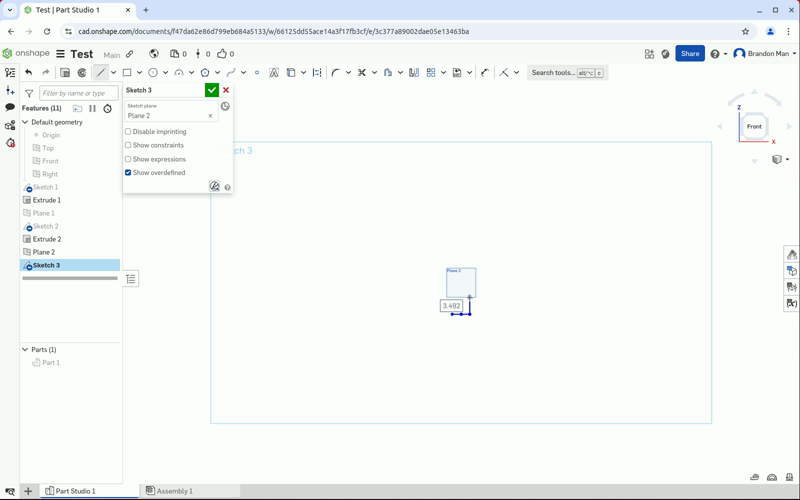
mouse_move(499, 297)
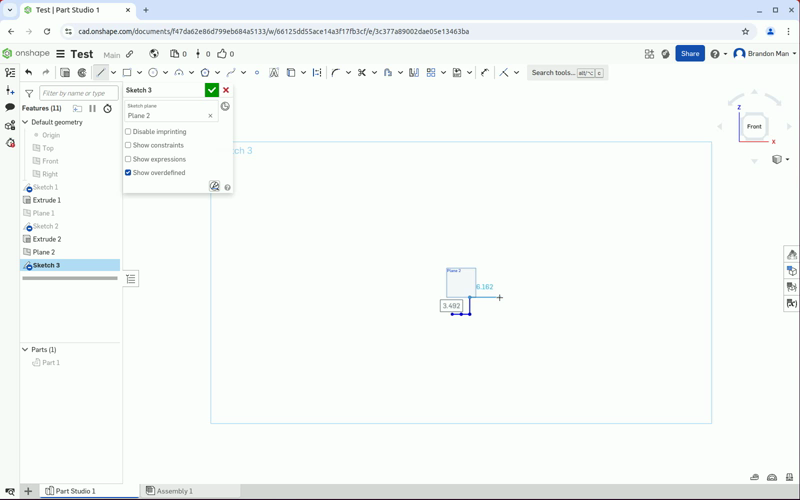
mouse_move(452, 297)
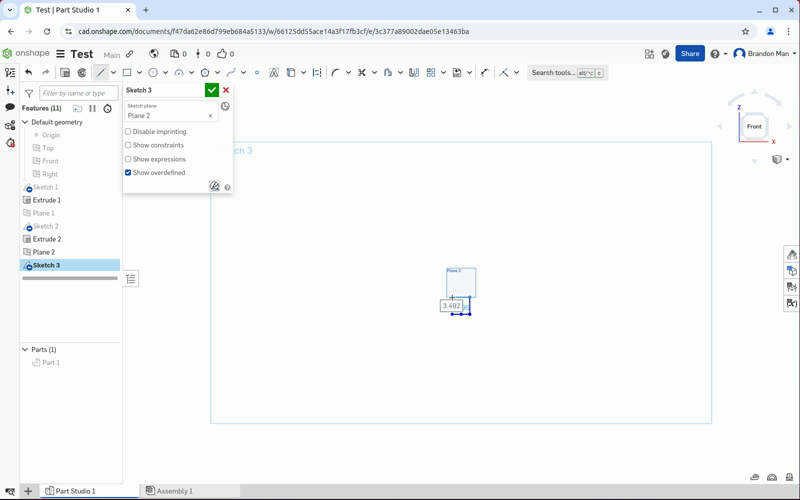
click(452, 297)
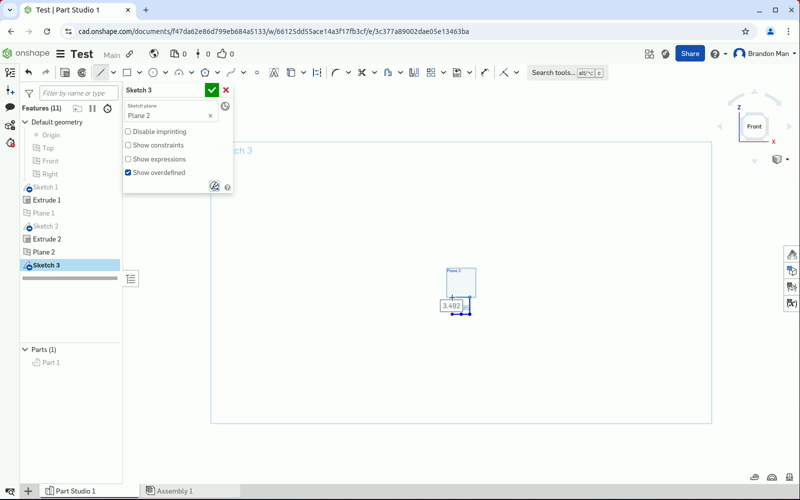
key_up(shift)
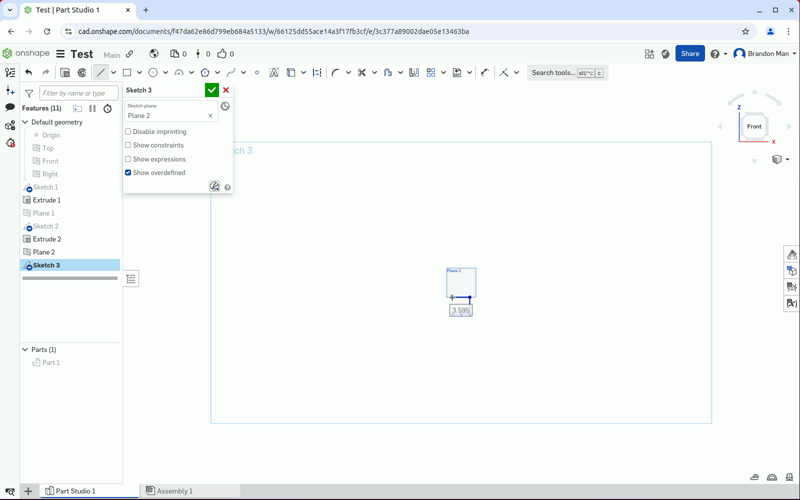
mouse_move(482, 297)
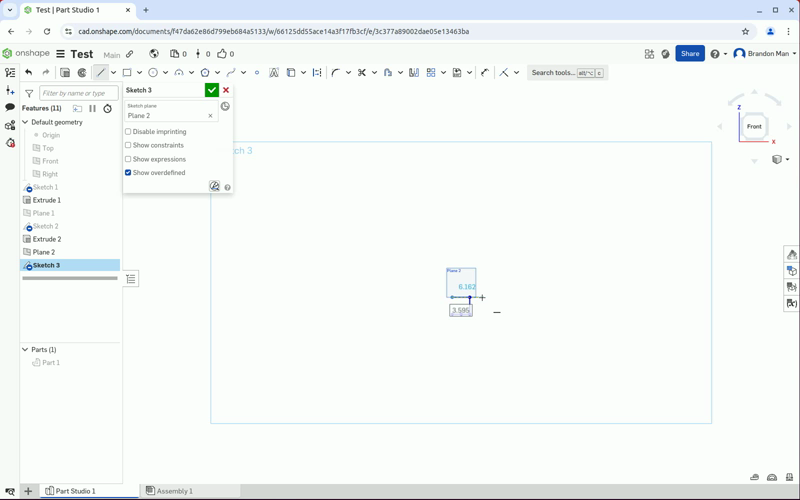
key_down(shift)
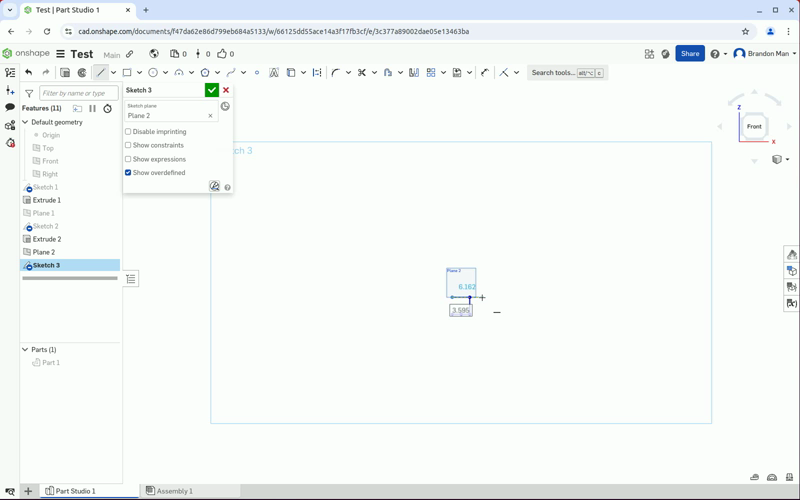
mouse_move(452, 314)
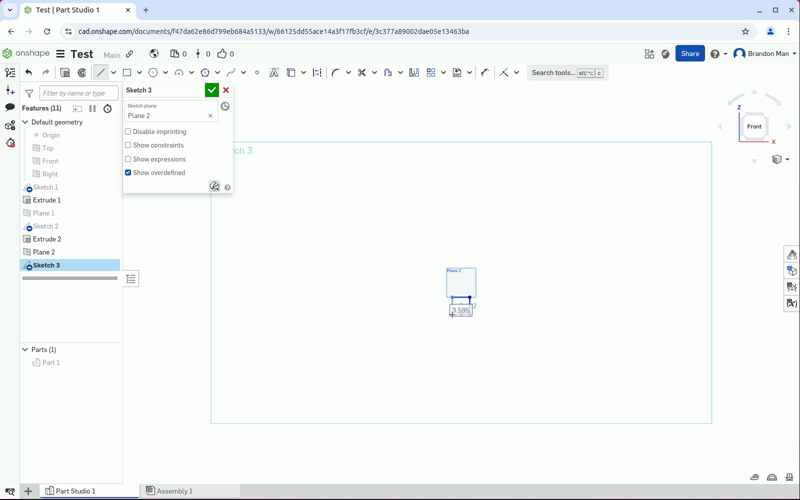
key_up(shift)
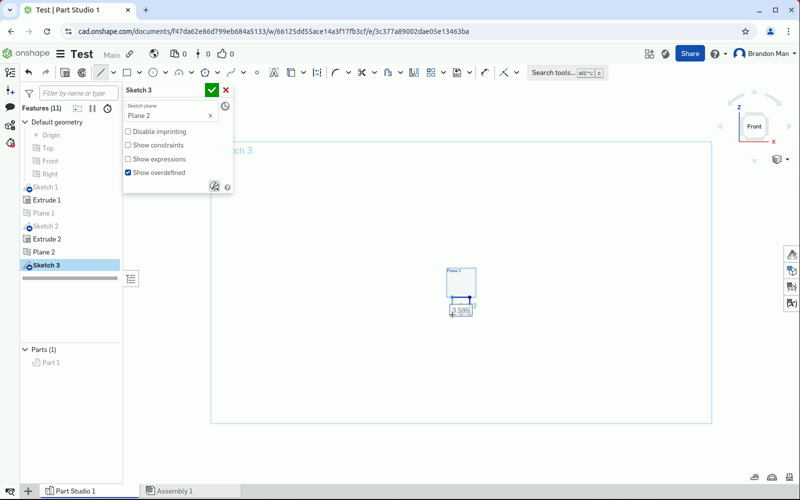
click(452, 314)
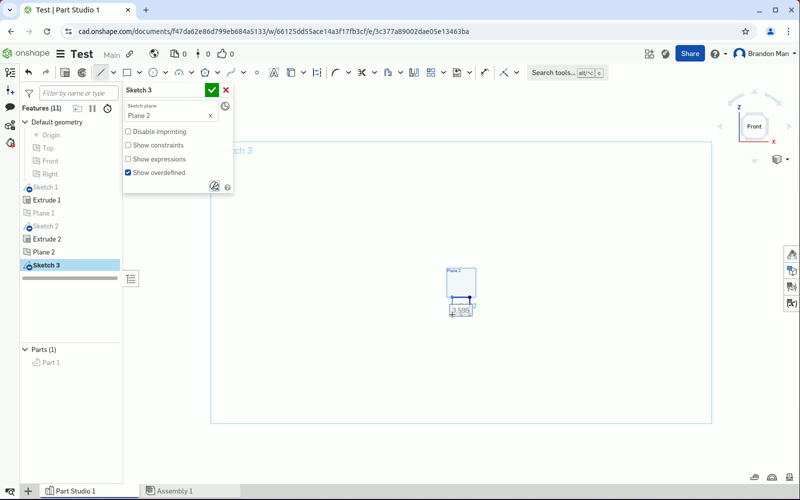
key(esc)
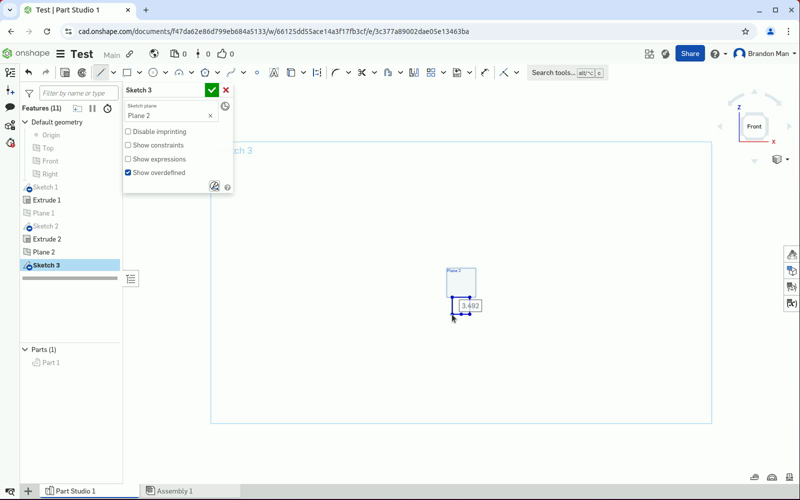
mouse_move(468, 311)
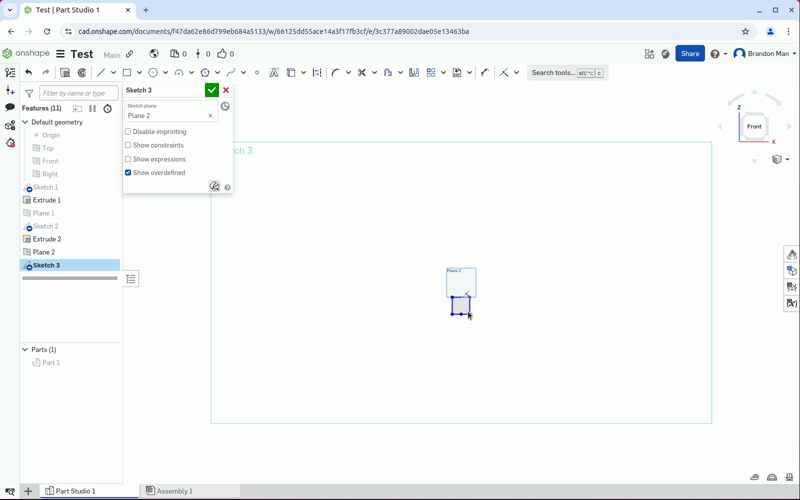
scroll(6)
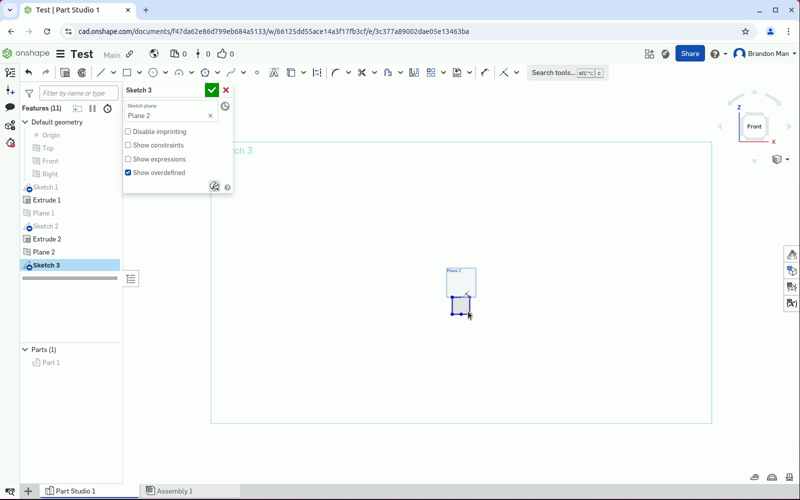
scroll(6)
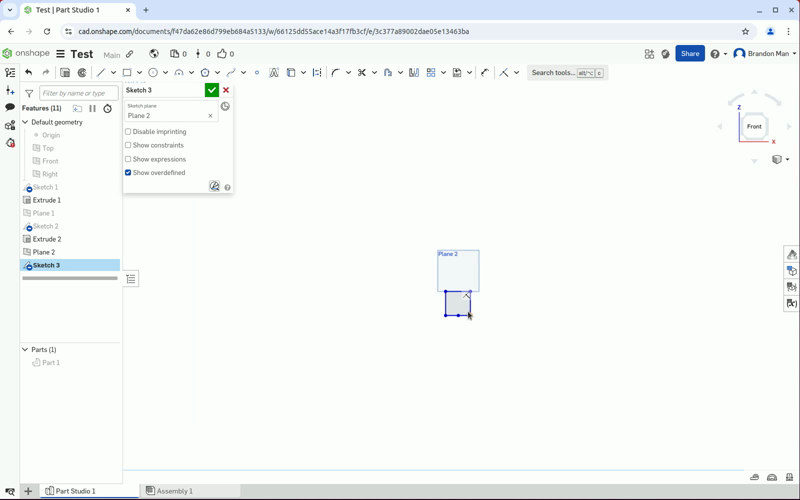
scroll(6)
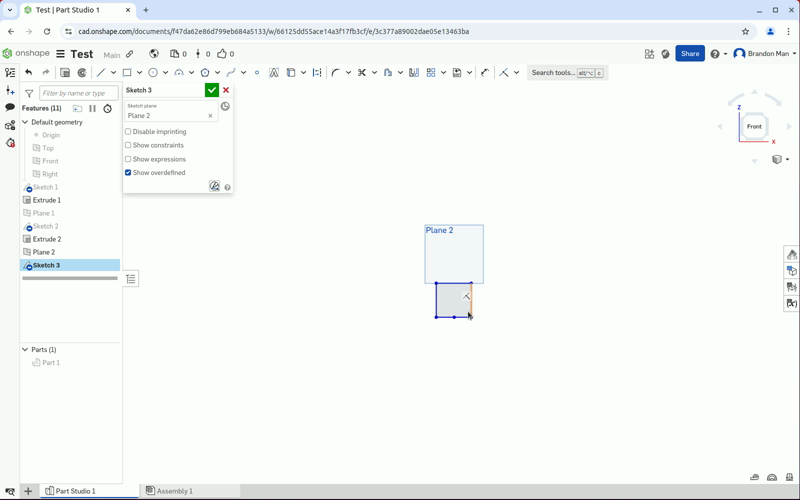
scroll(6)
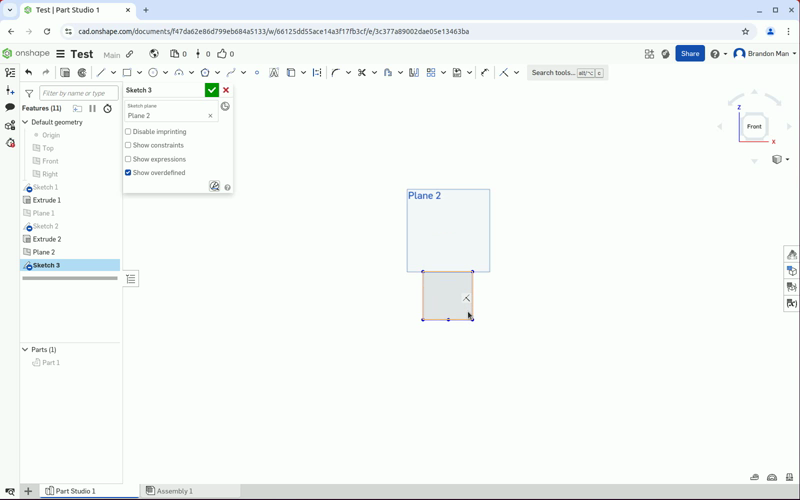
scroll(6)
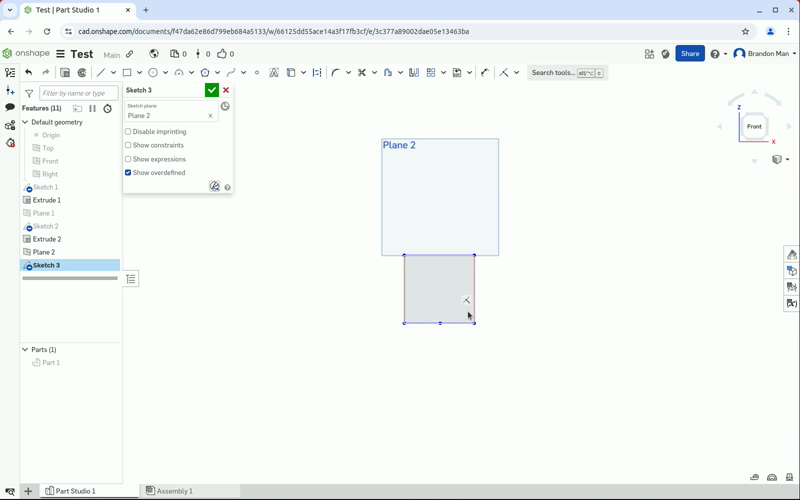
scroll(6)
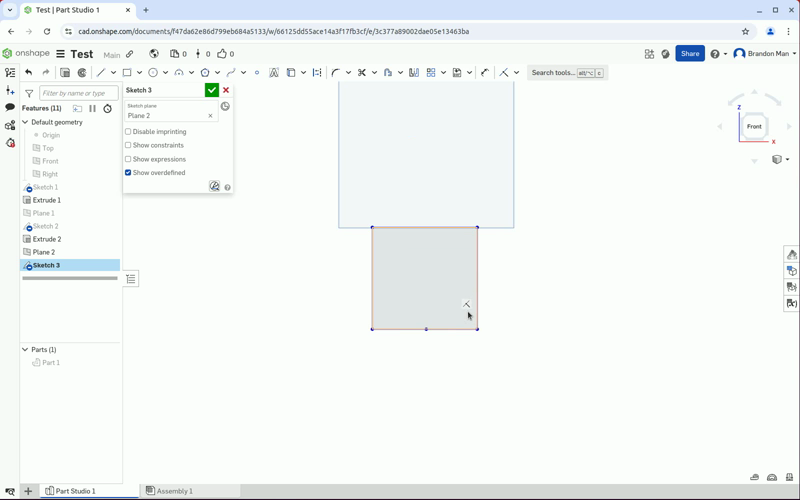
scroll(6)
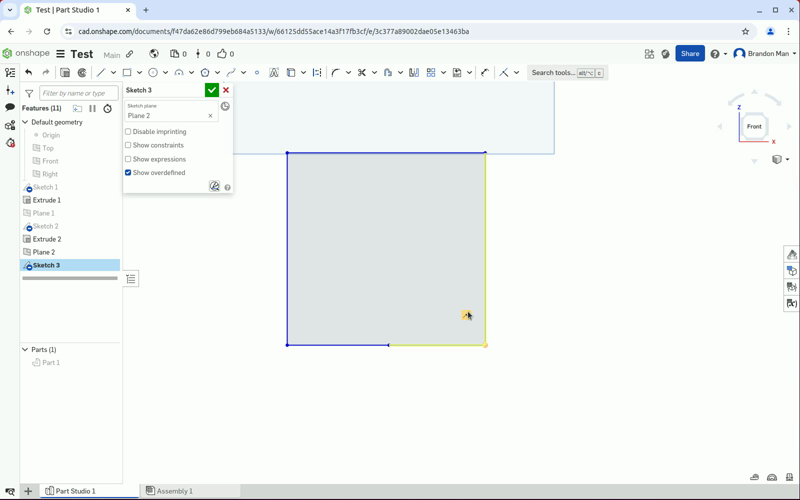
click(468, 311)
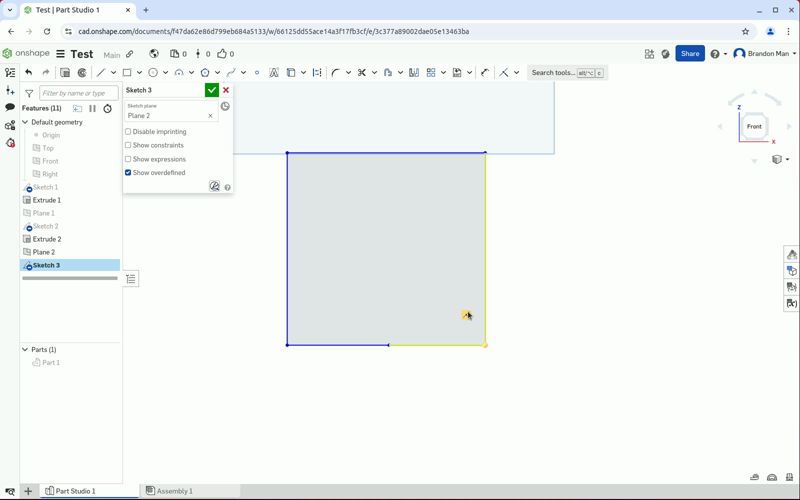
scroll(-6)
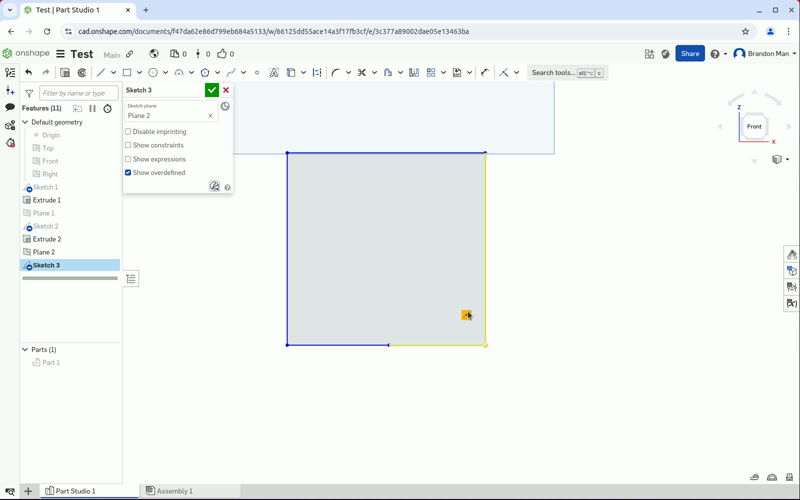
scroll(-6)
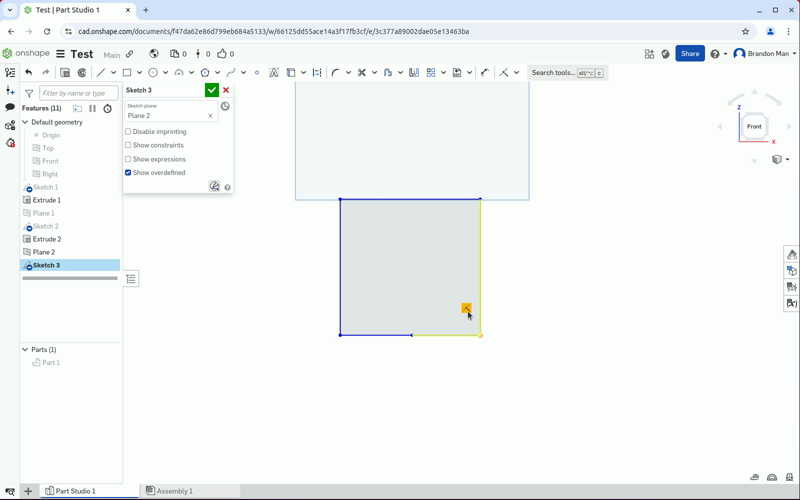
scroll(-6)
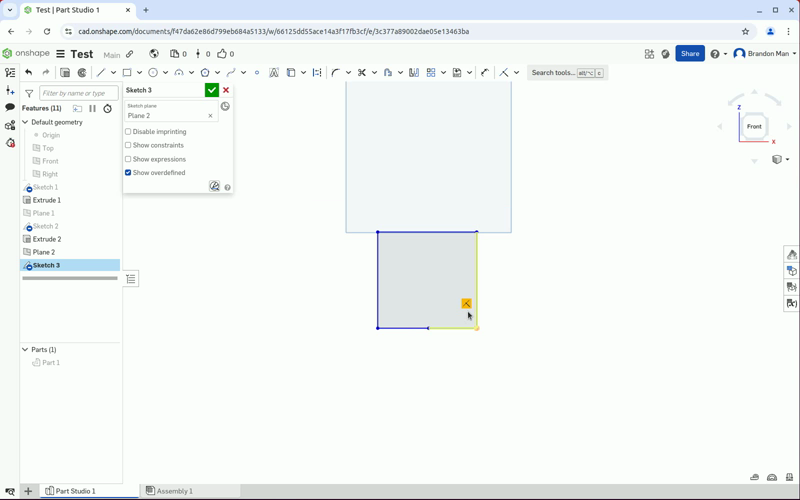
scroll(-6)
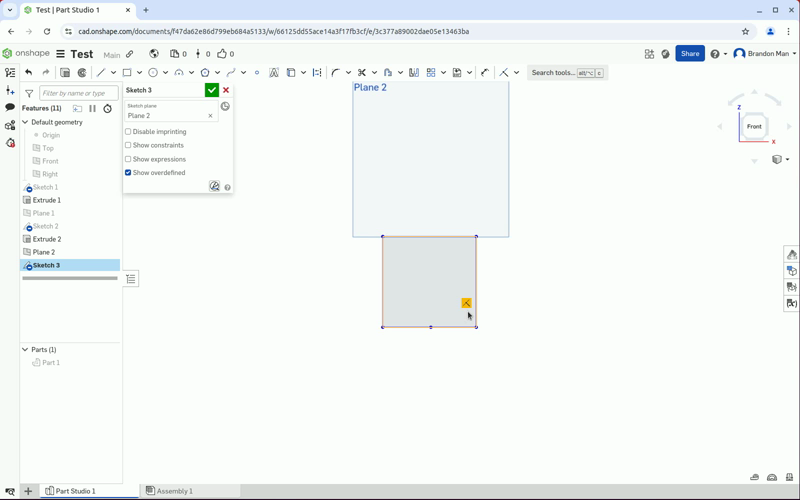
scroll(-6)
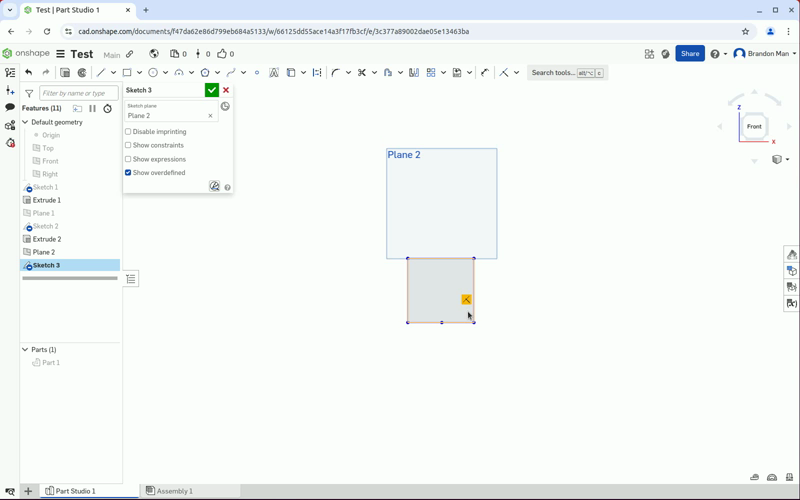
scroll(-6)
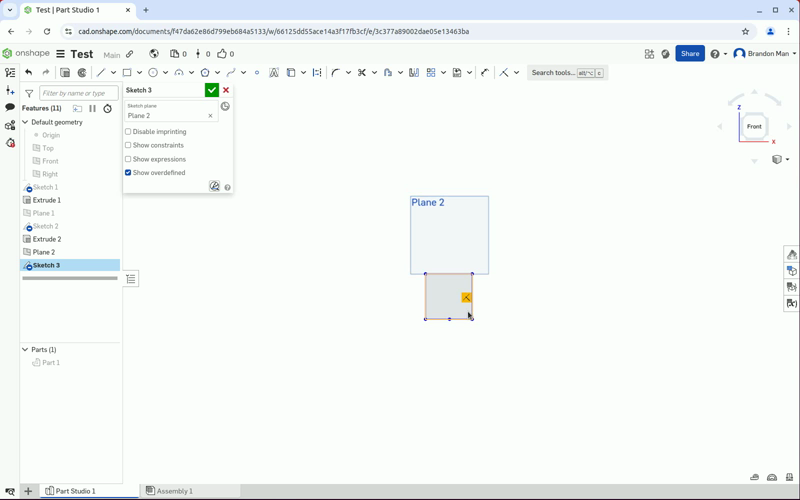
scroll(-6)
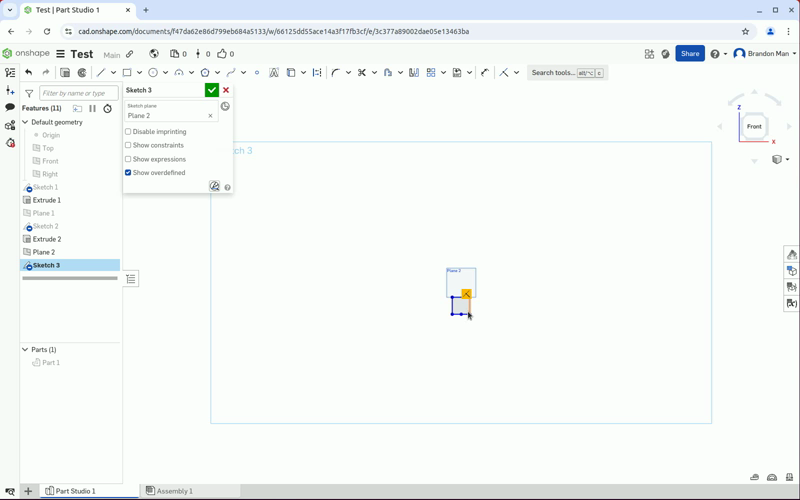
mouse_move(73, 352)
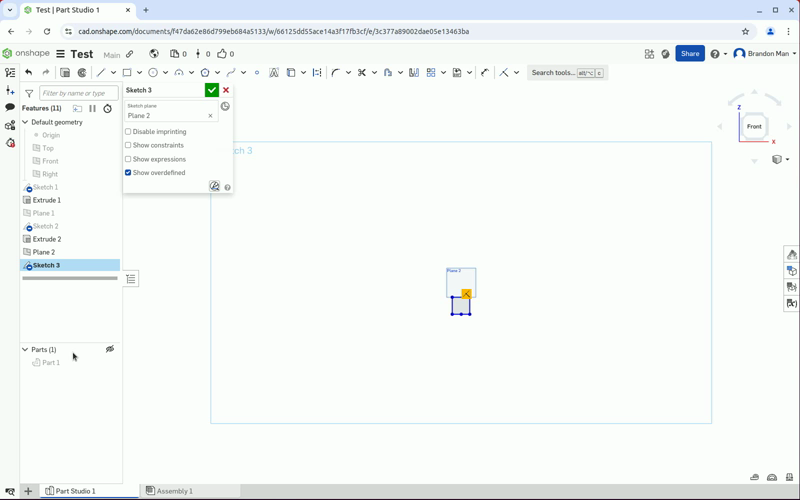
key(shift+y)
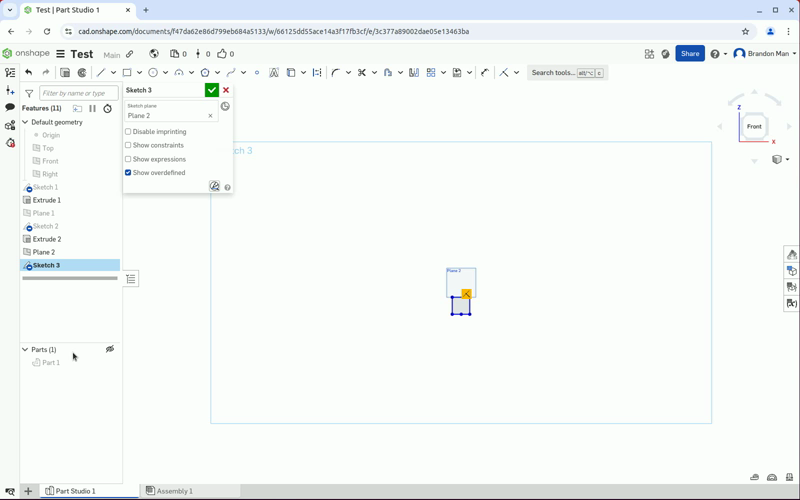
key(shift+e)
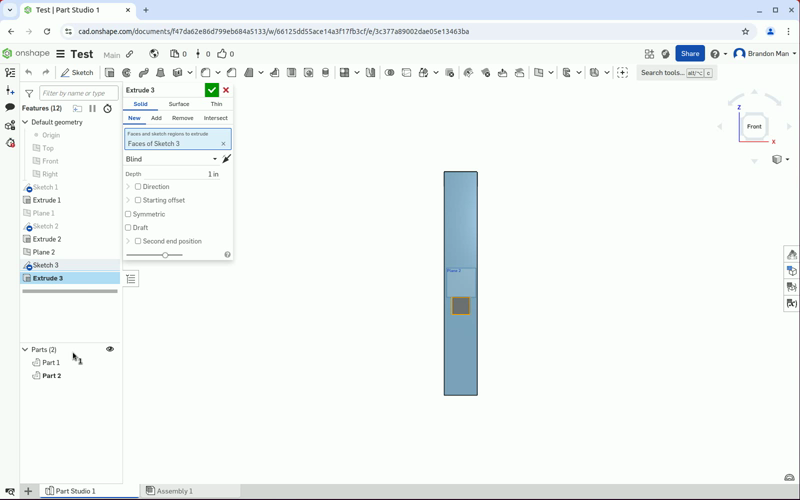
mouse_move(143, 106)
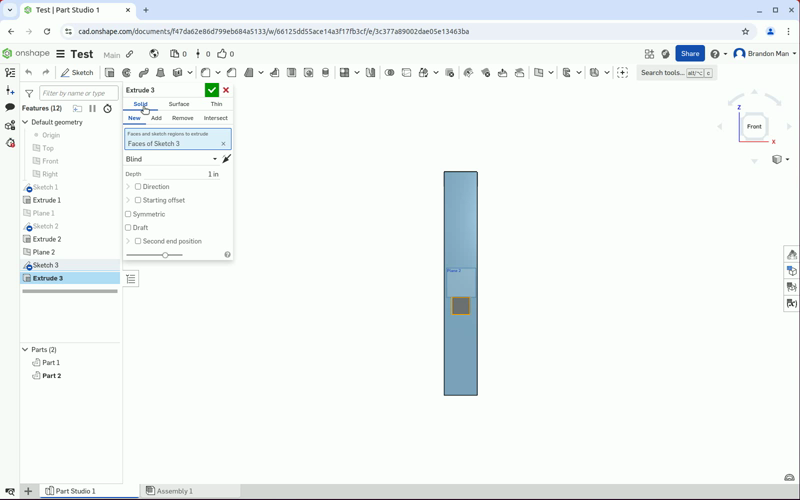
click(143, 106)
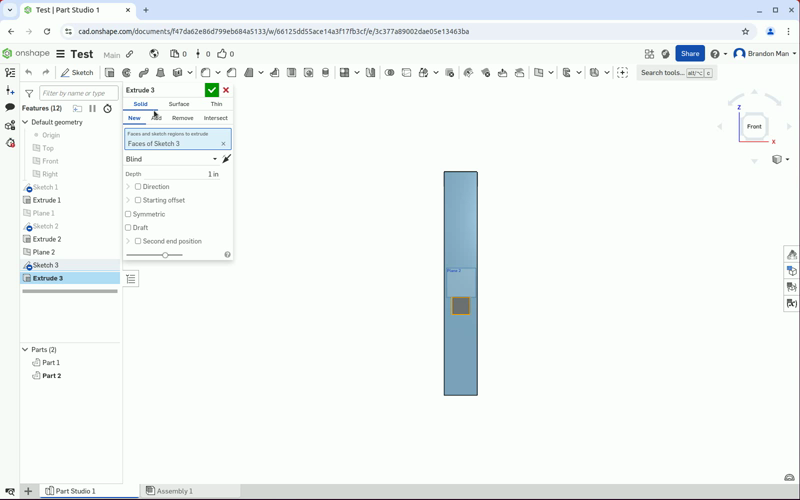
mouse_move(186, 120)
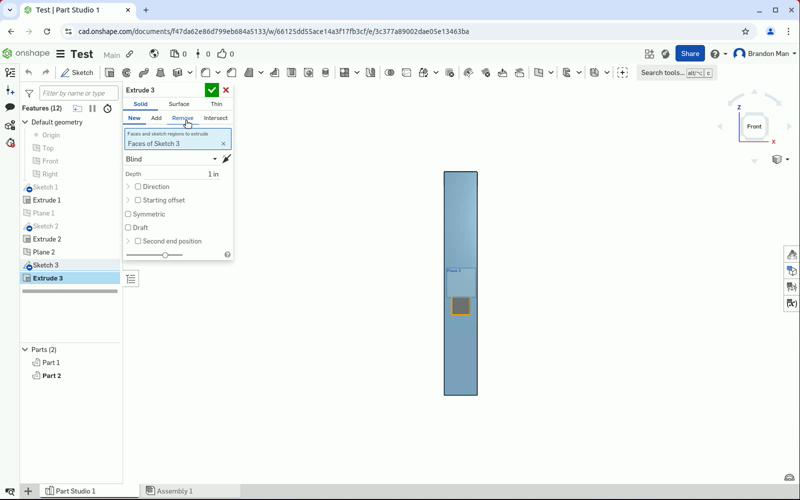
click(186, 120)
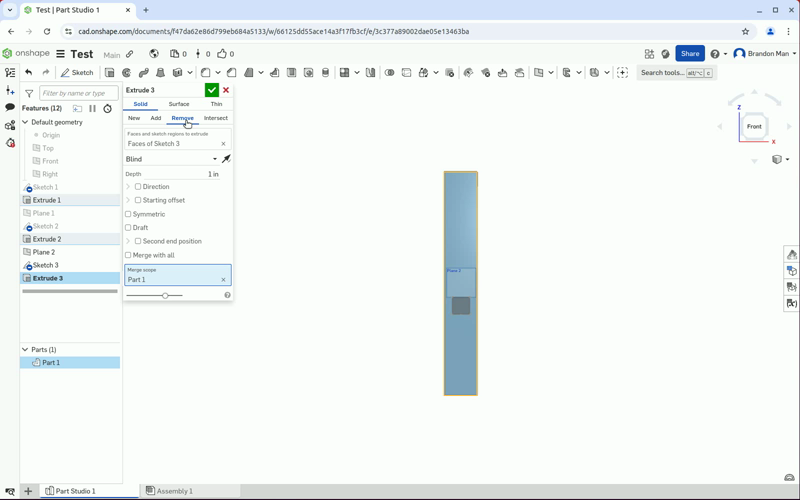
key(tab, 4)
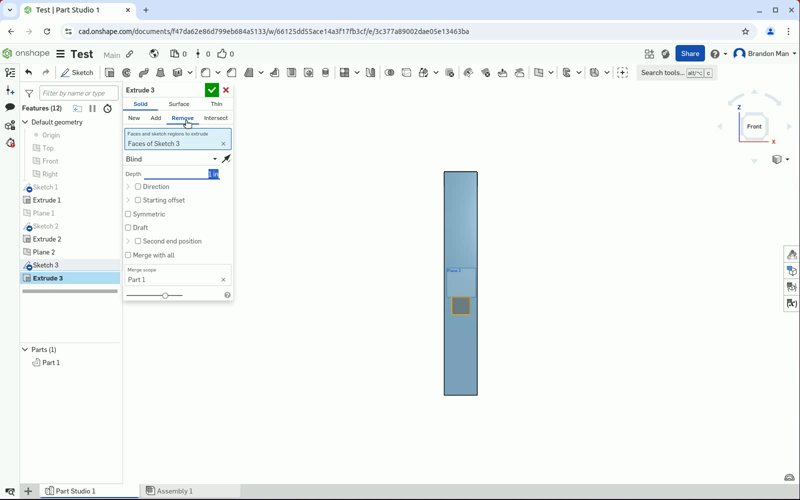
text(6.499)
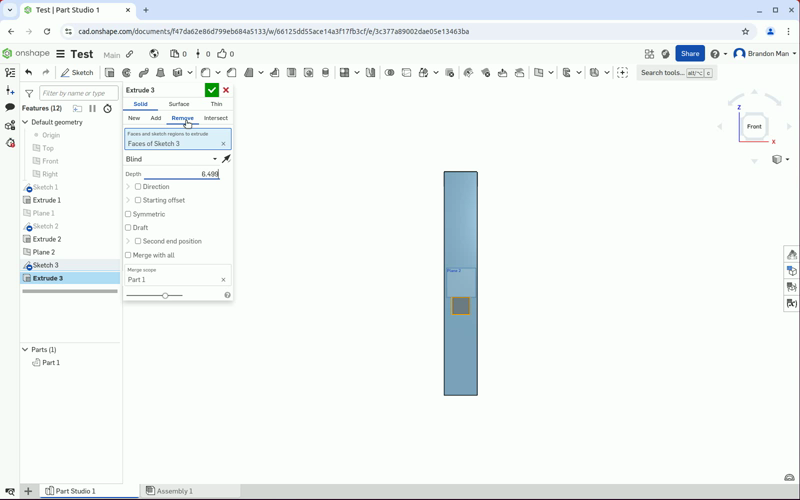
key(tab, 6)
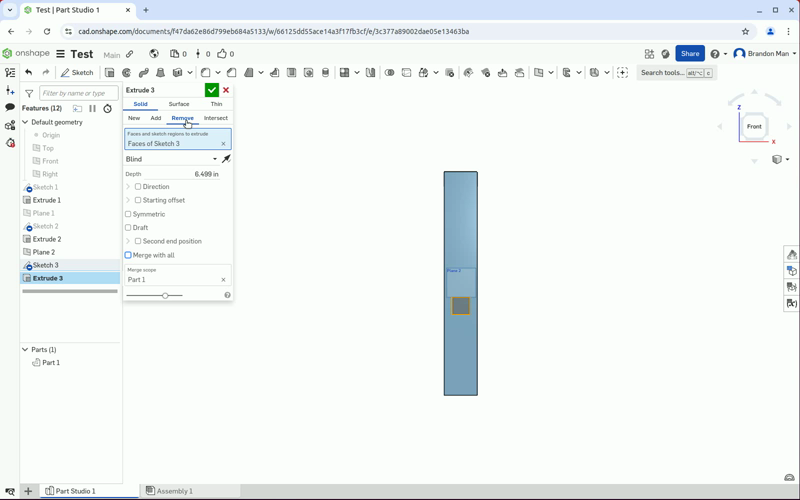
key(space)
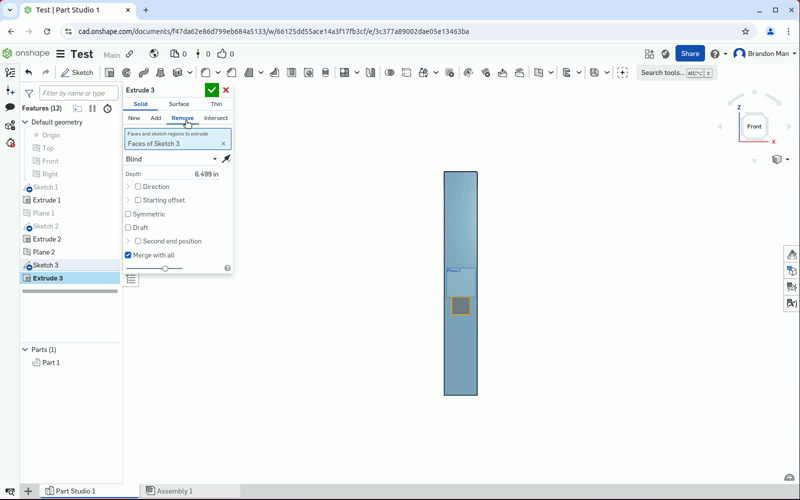
key(enter)
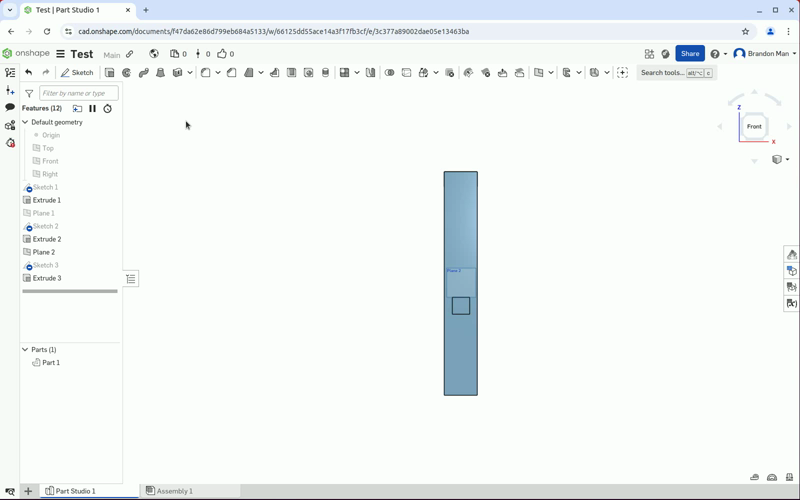
key(shift+h)
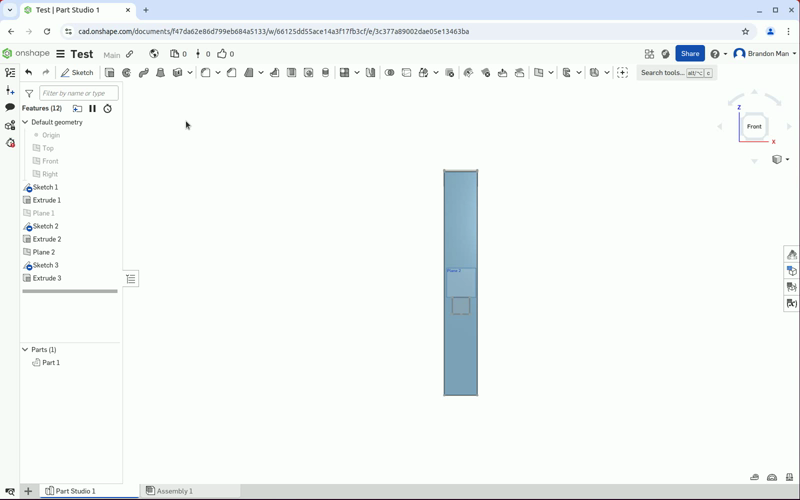
key(shift+h)
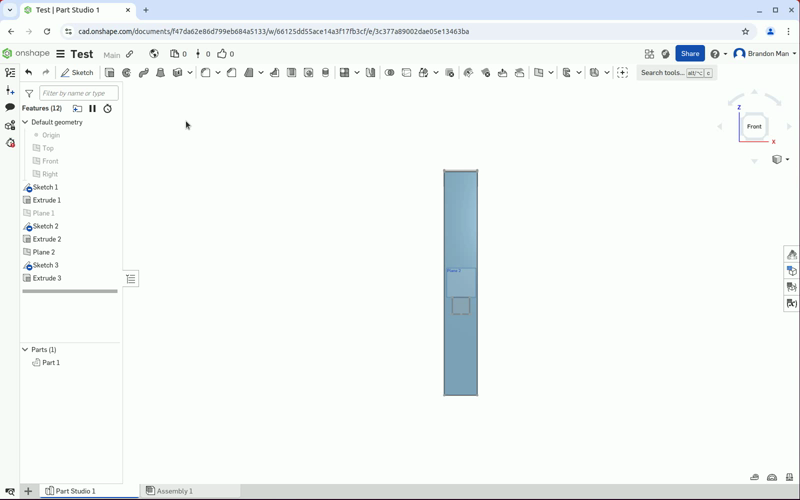
key(shift+7)
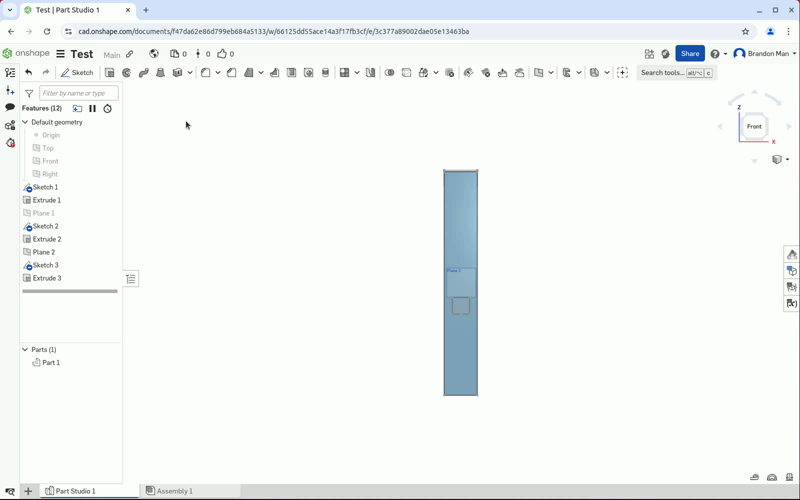
key(left, 2)
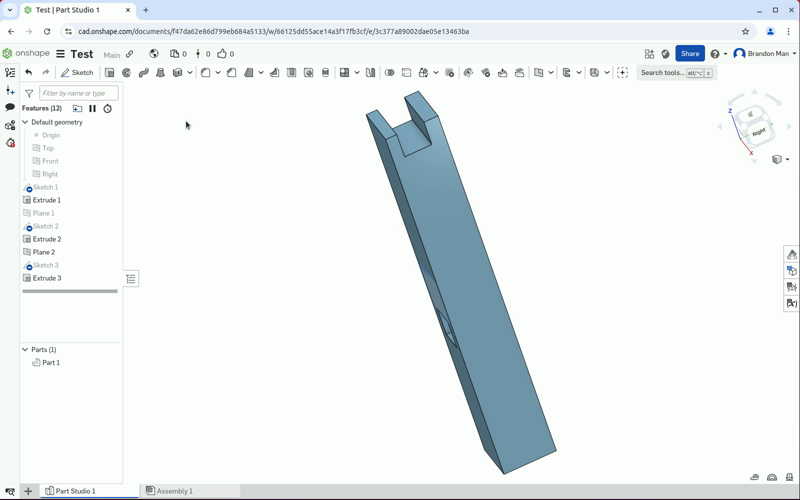
key(down, 2)
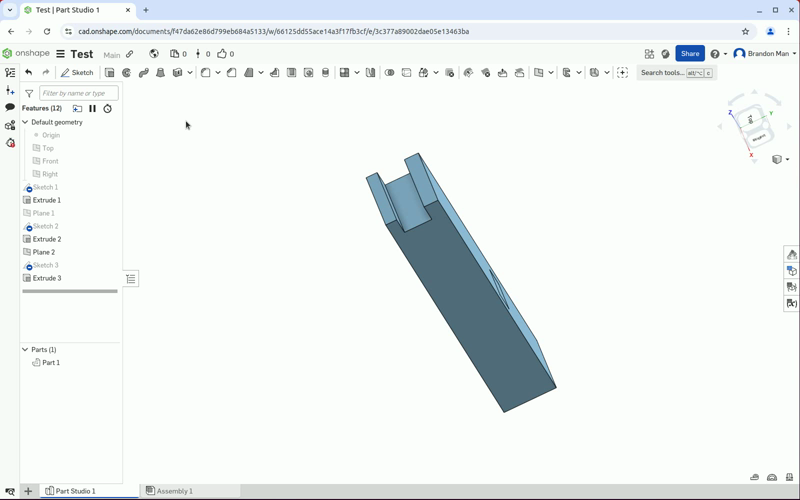
key(up, 2)
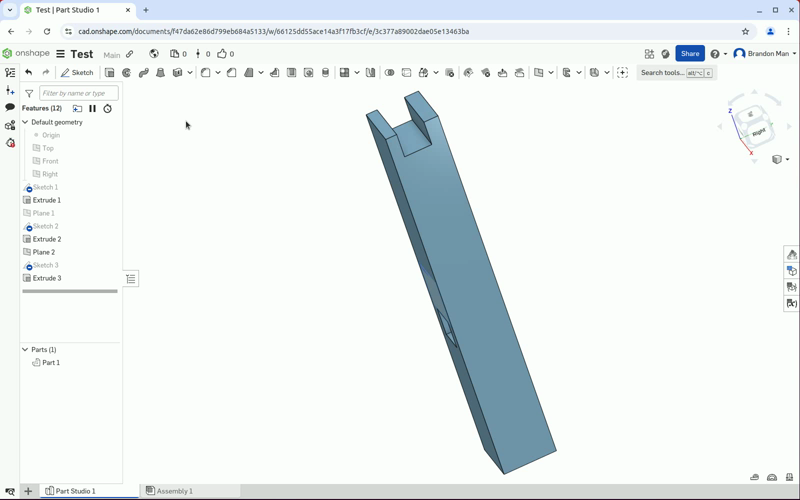
key(right, 2)
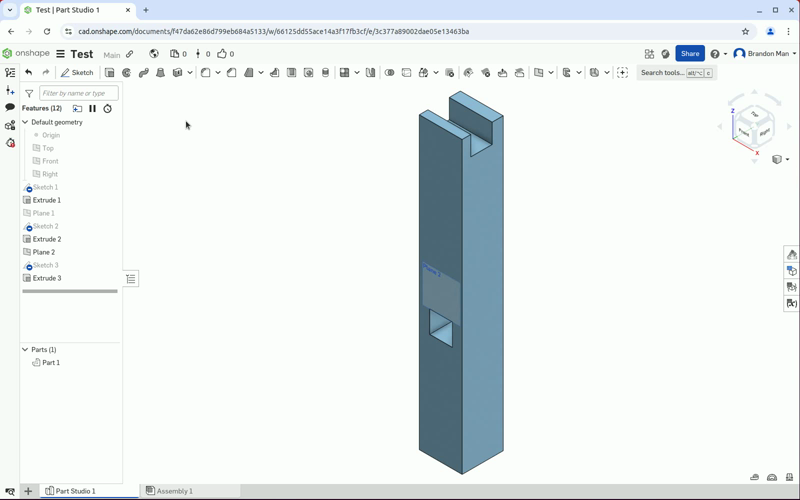
mouse_move(73, 189)
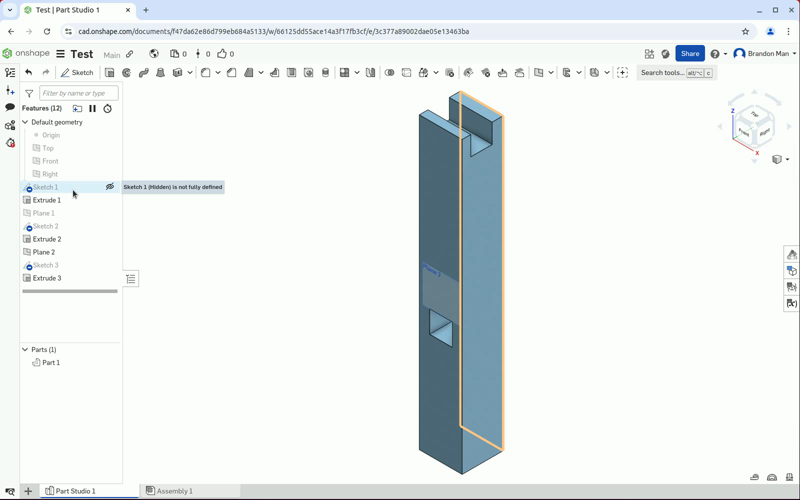
click(73, 189)